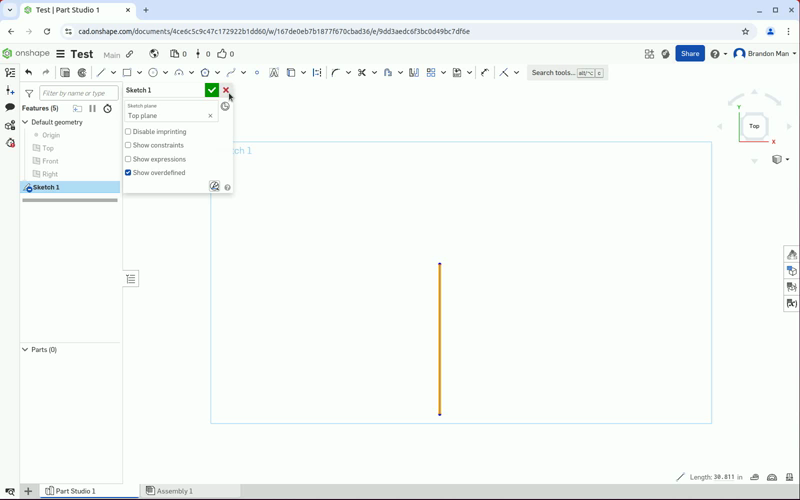
key(shift+h)
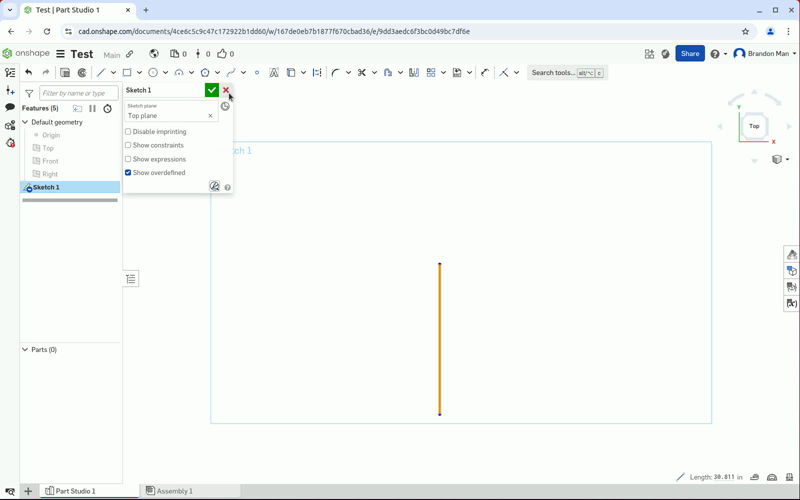
key(shift+s)
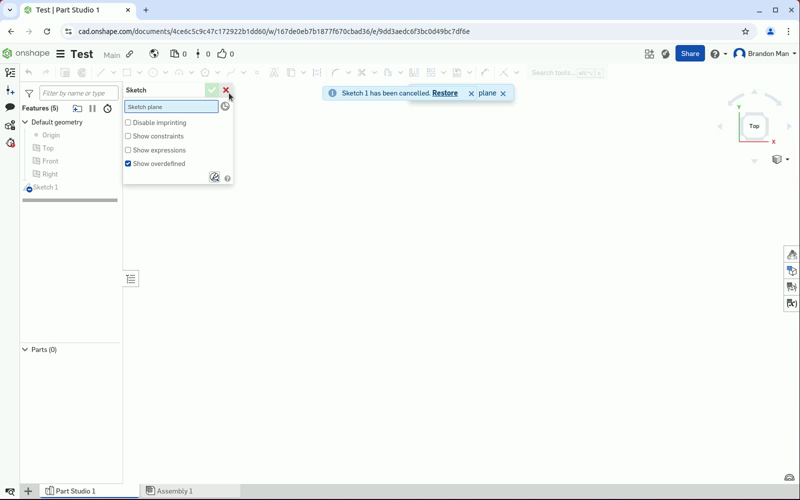
mouse_move(73, 150)
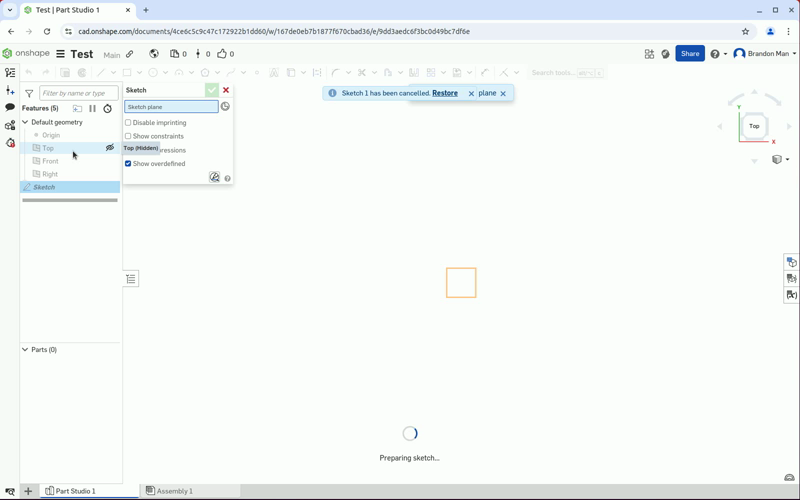
click(73, 150)
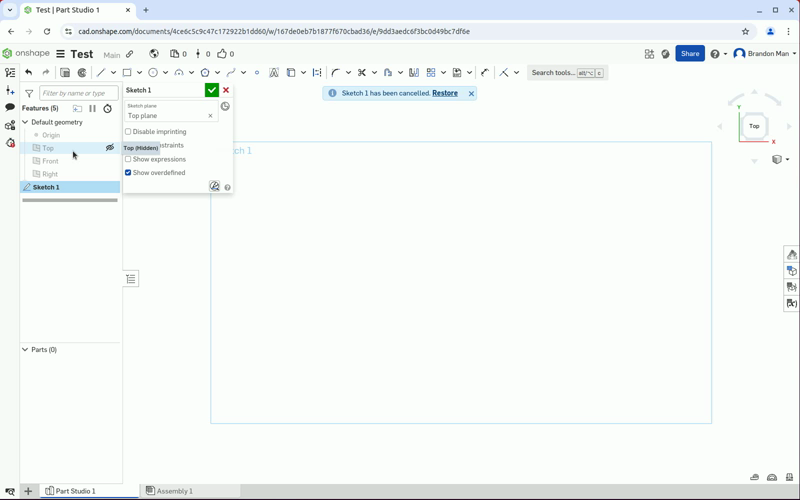
mouse_move(73, 352)
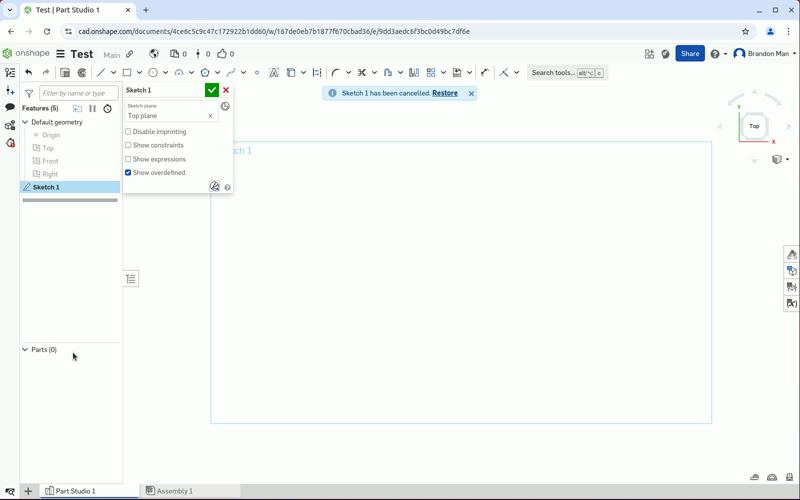
key(y)
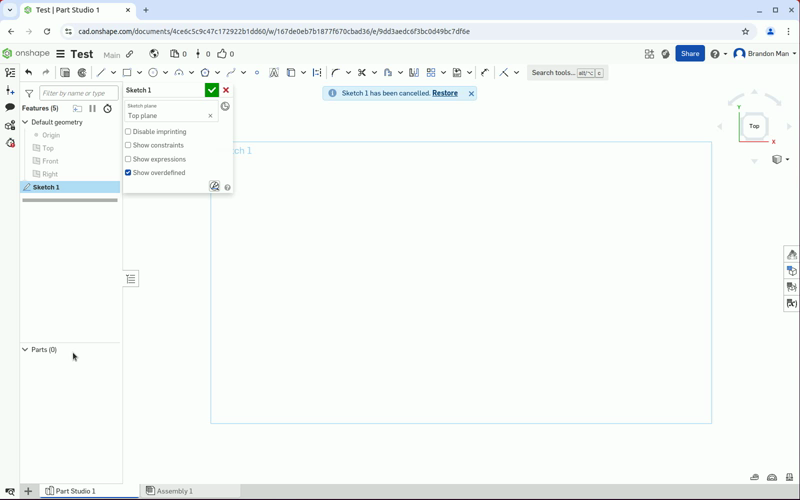
key(l)
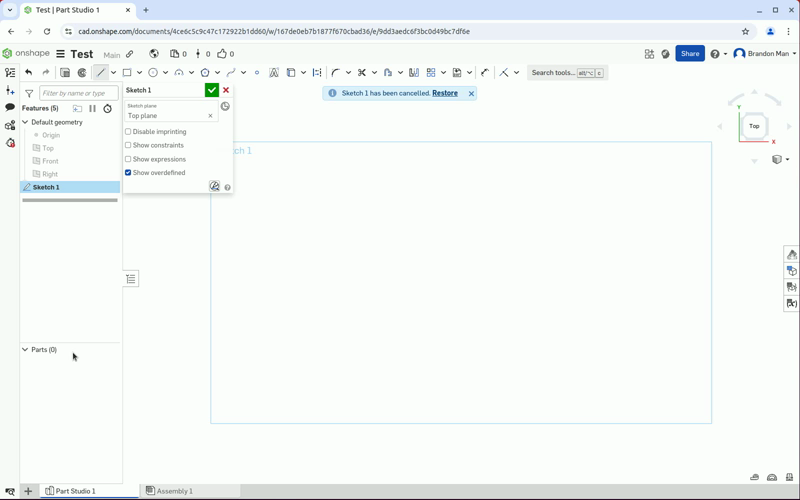
key_down(shift)
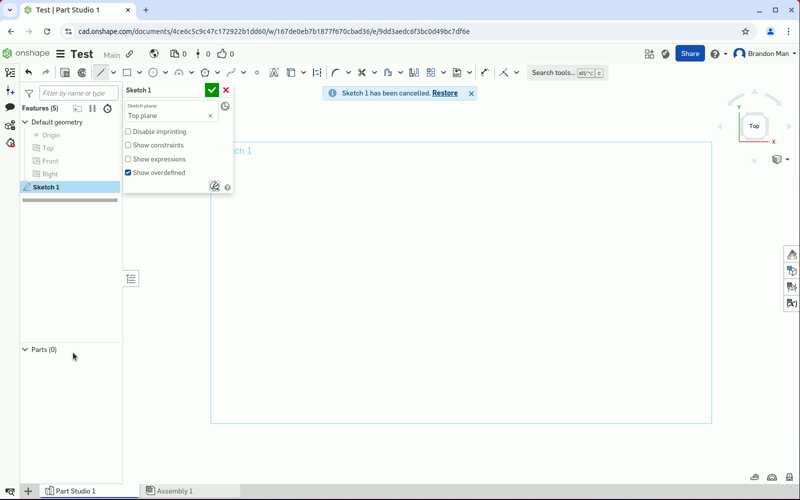
mouse_move(352, 337)
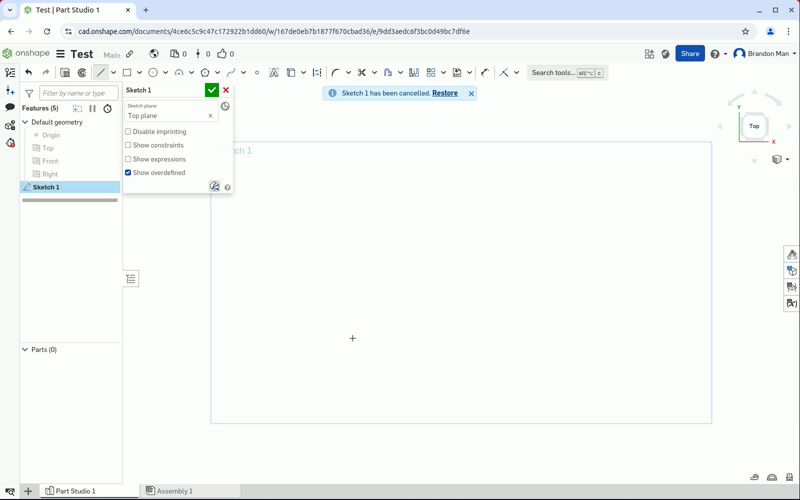
click(352, 337)
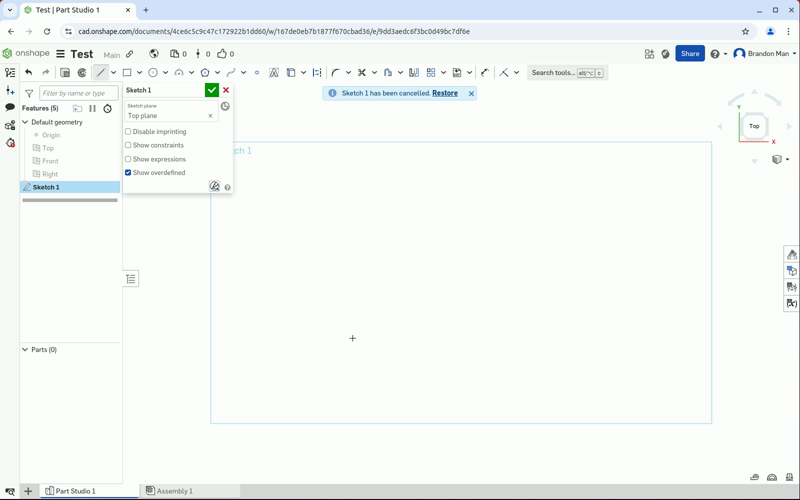
key_up(shift)
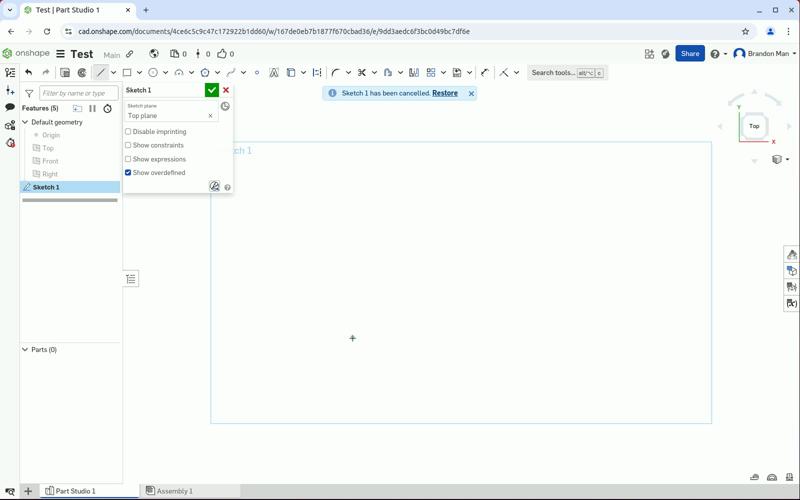
key_down(shift)
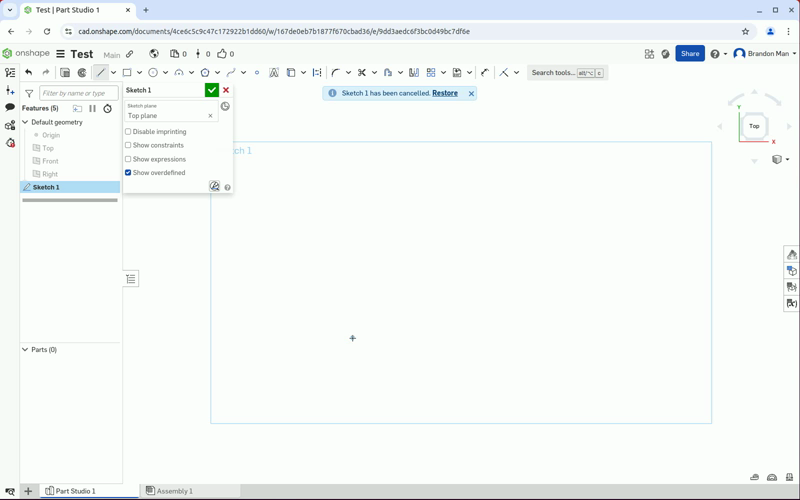
mouse_move(572, 337)
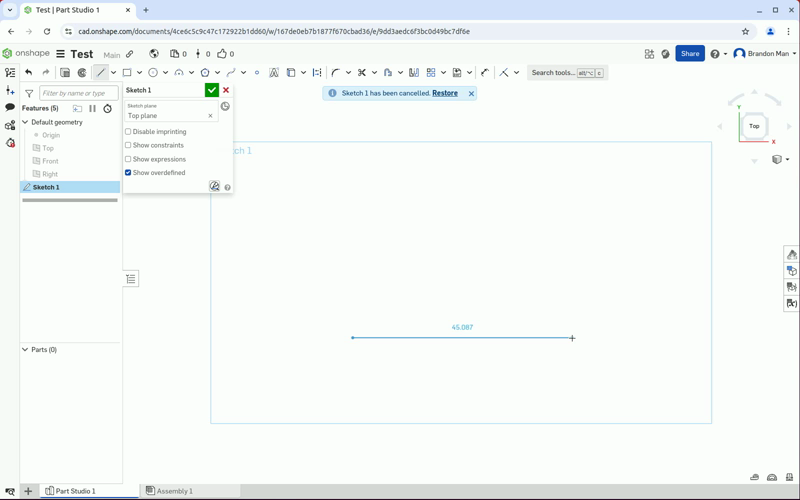
click(572, 337)
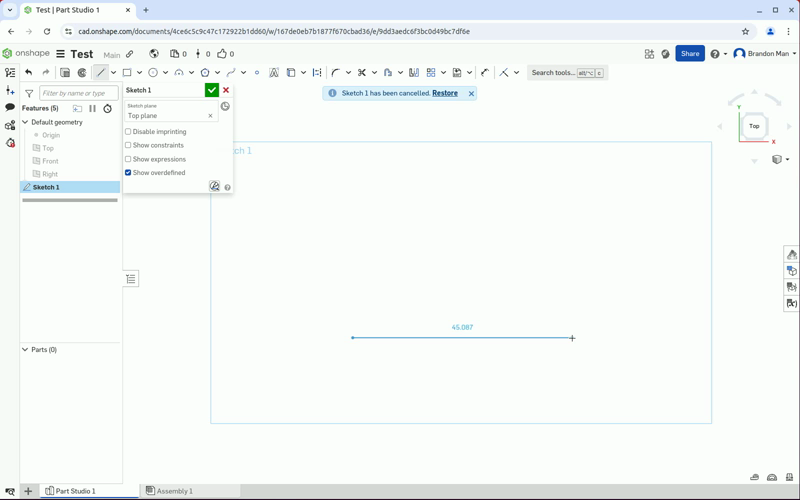
key_up(shift)
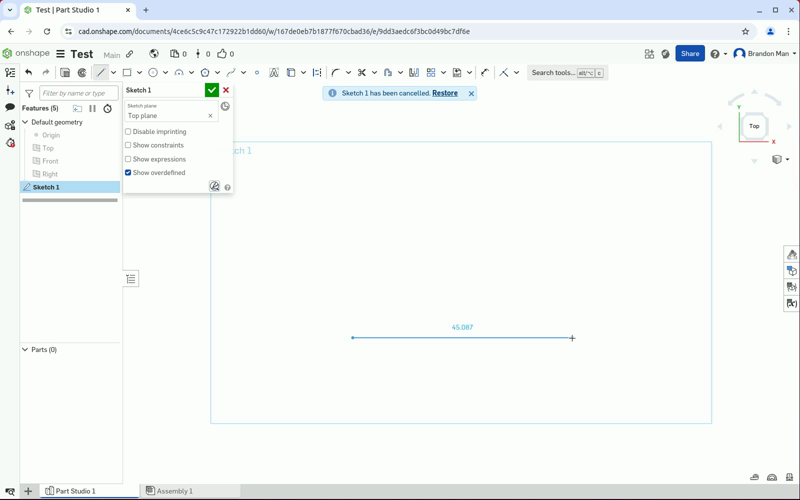
key_down(shift)
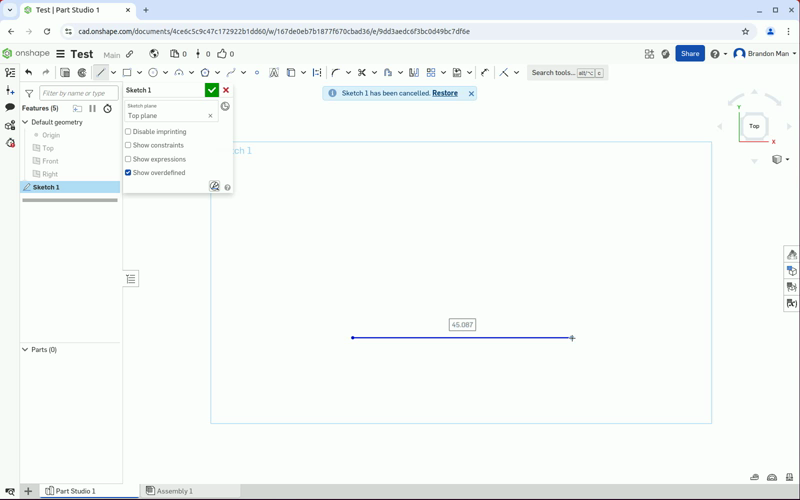
mouse_move(572, 227)
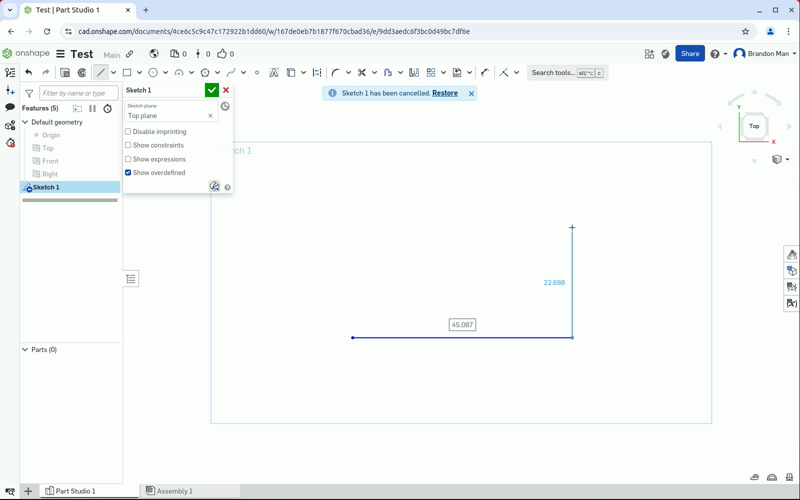
click(572, 227)
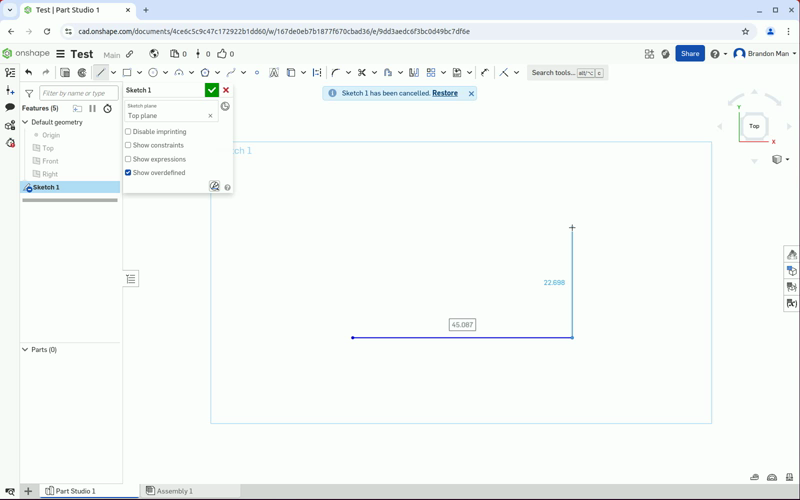
key_up(shift)
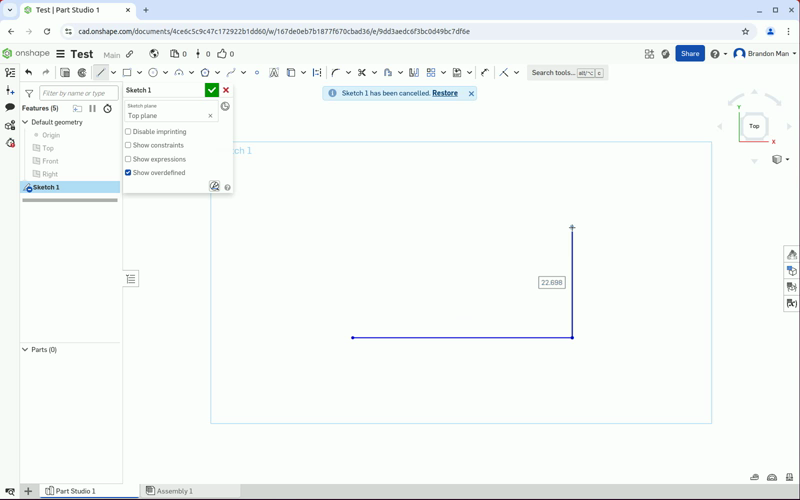
key_down(shift)
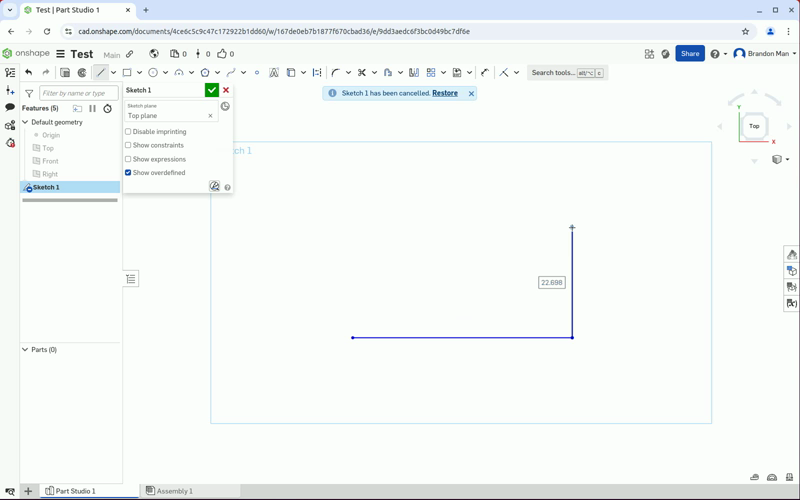
mouse_move(352, 227)
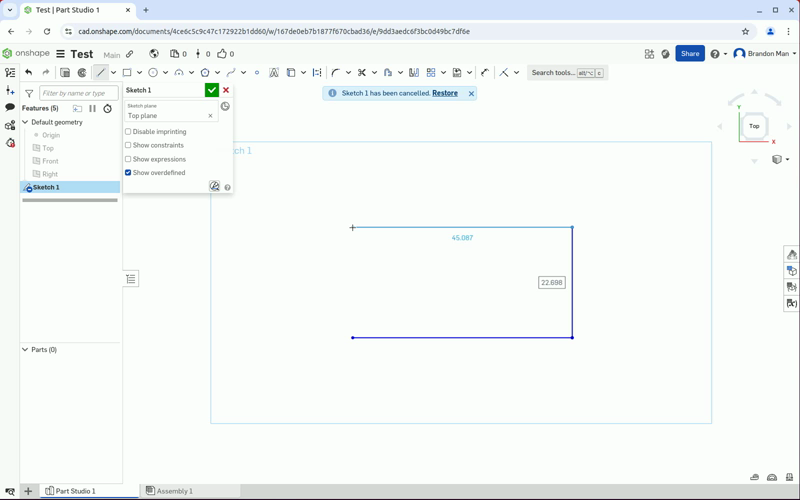
click(352, 227)
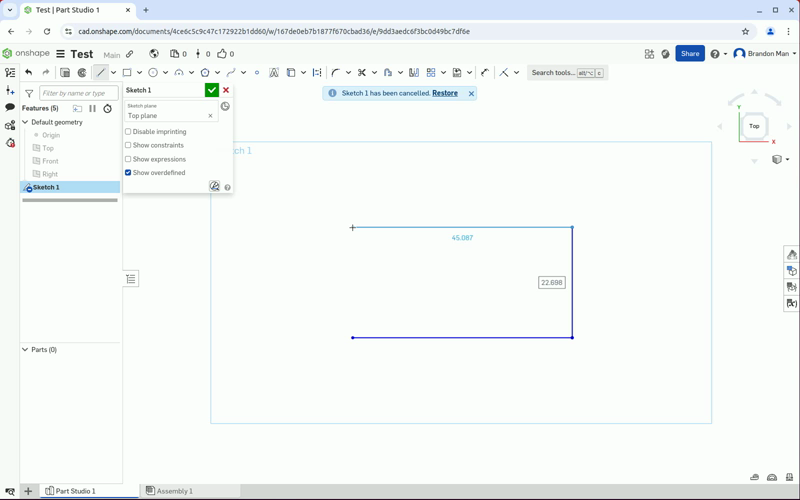
key_up(shift)
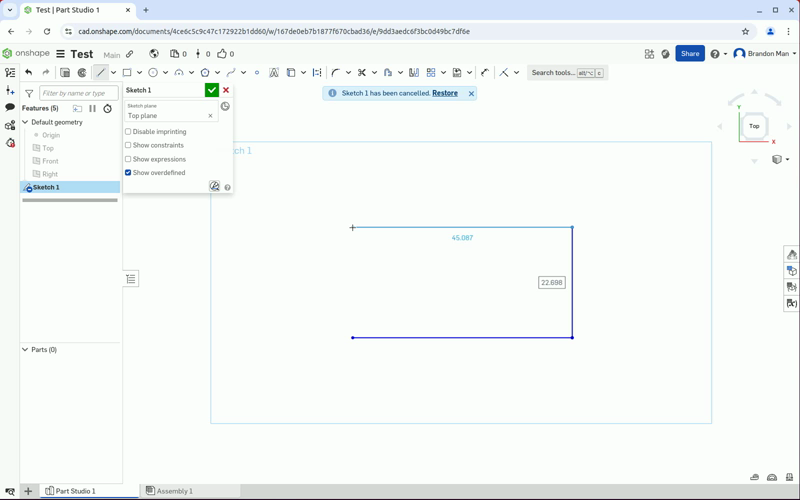
key_down(shift)
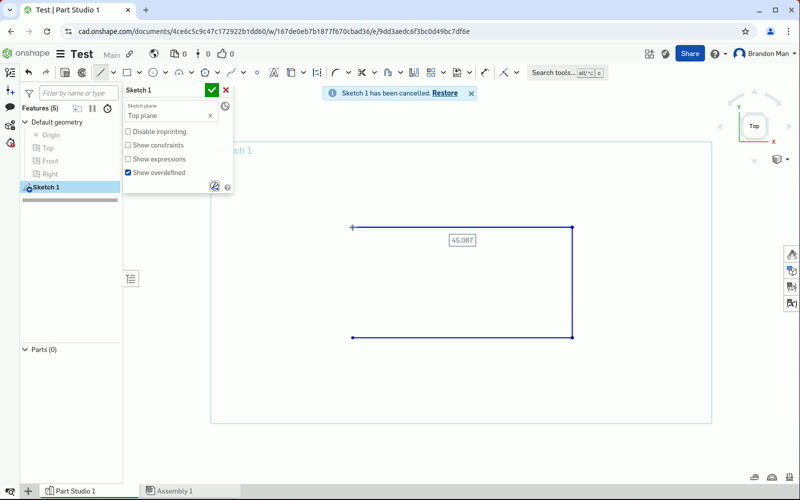
mouse_move(352, 337)
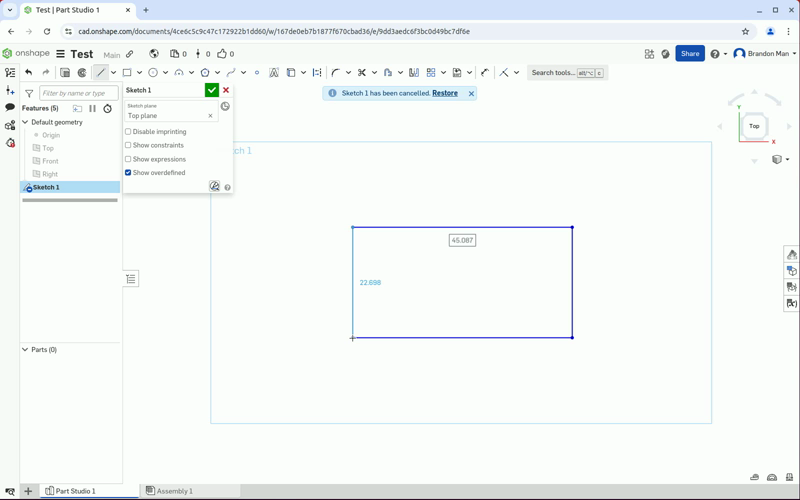
key_up(shift)
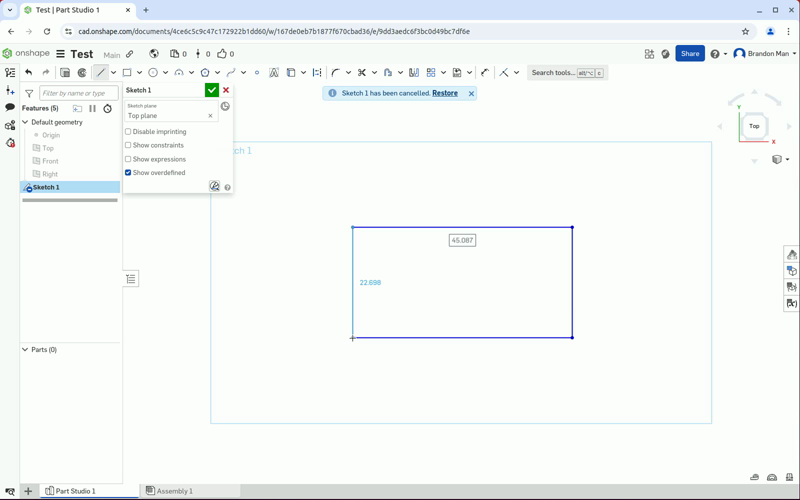
click(352, 337)
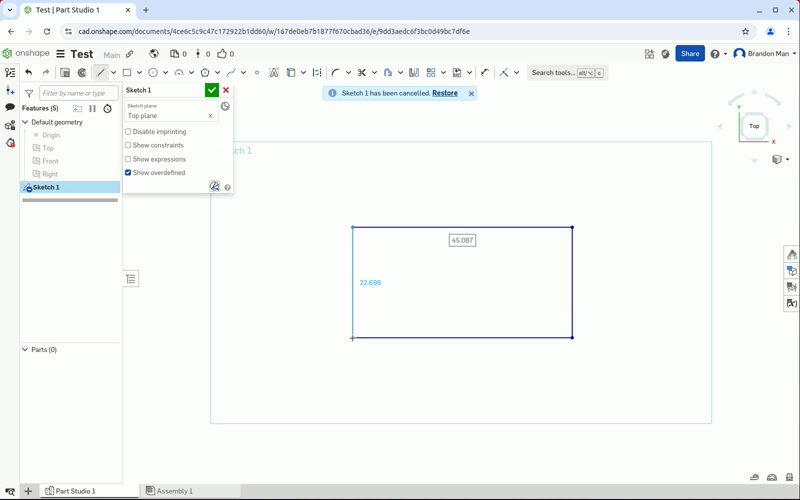
key(esc)
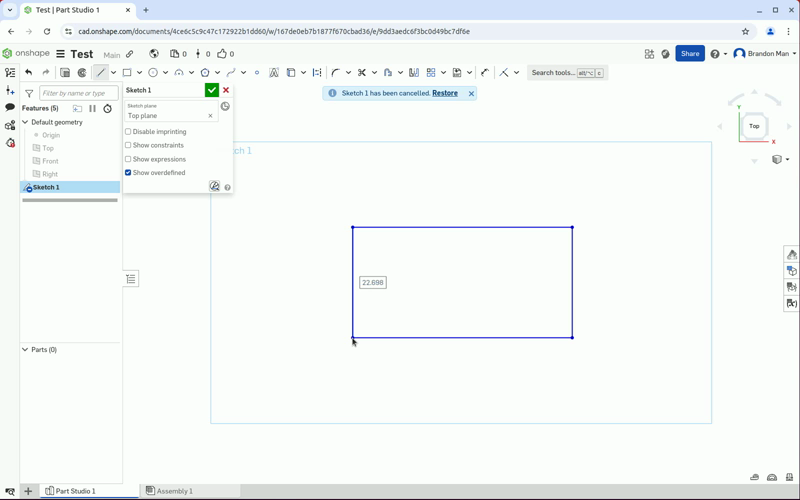
mouse_move(399, 311)
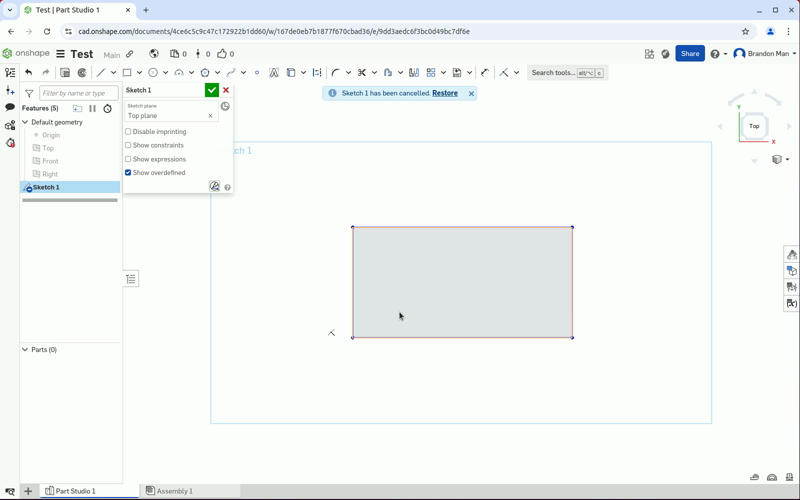
click(399, 311)
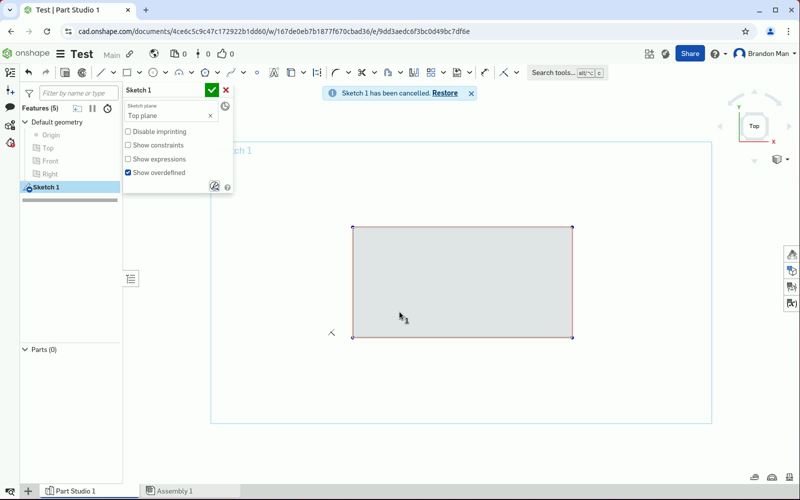
mouse_move(73, 352)
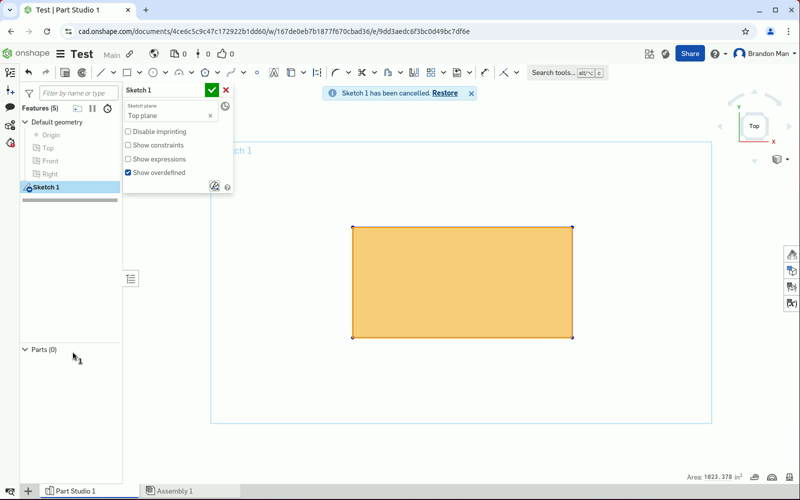
key(shift+y)
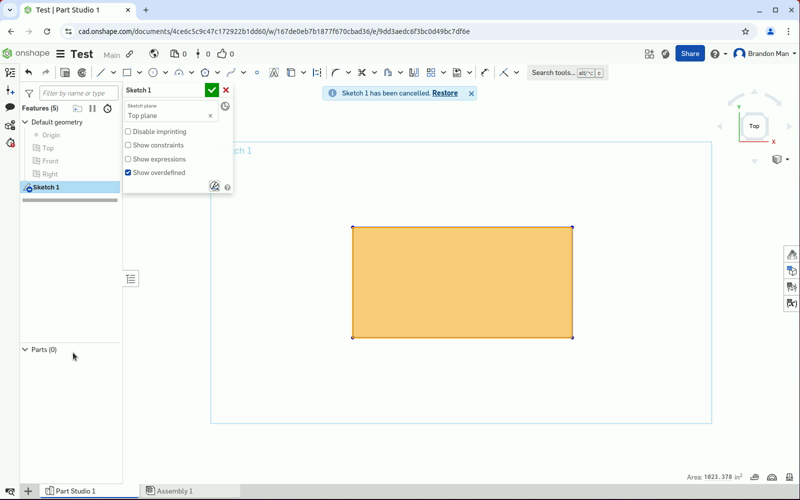
key(shift+e)
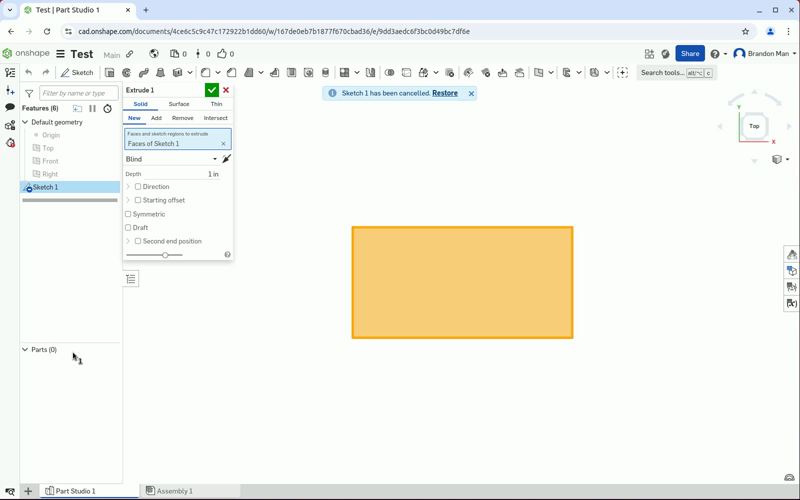
mouse_move(143, 106)
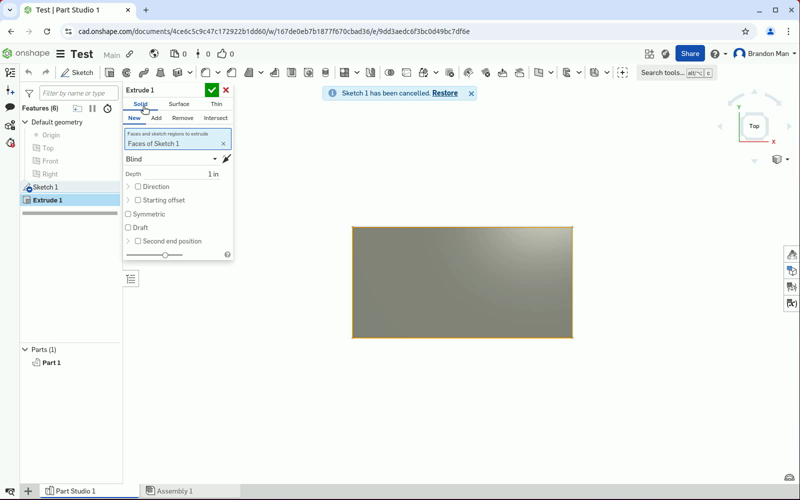
click(143, 106)
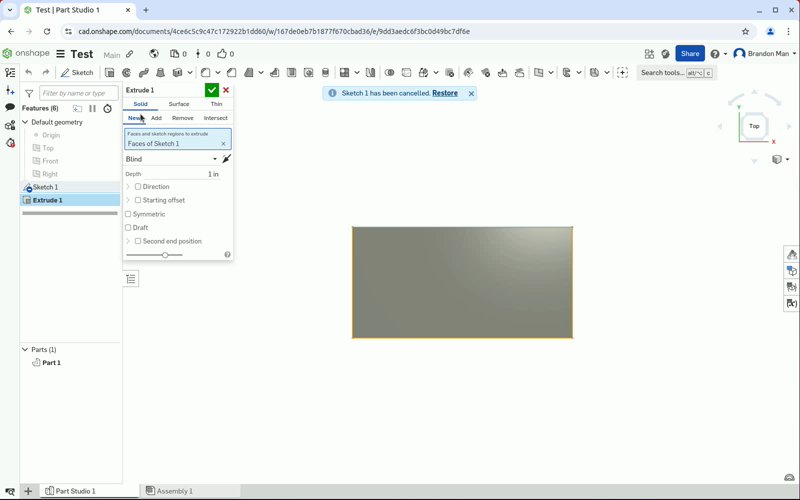
mouse_move(137, 120)
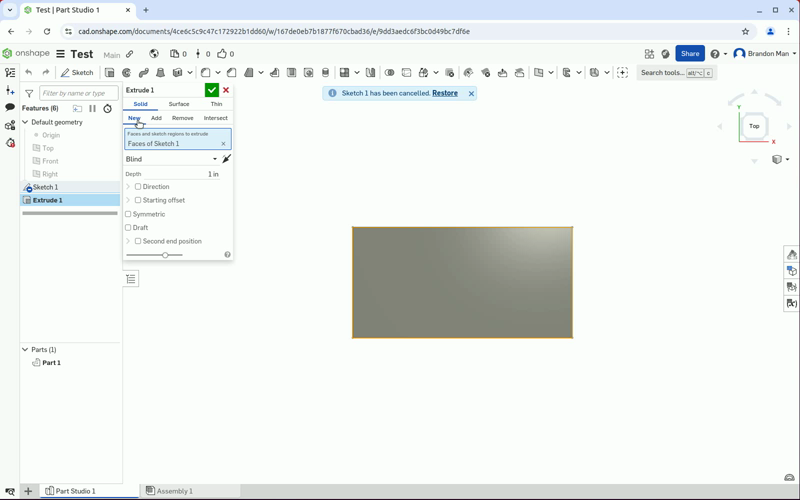
click(137, 120)
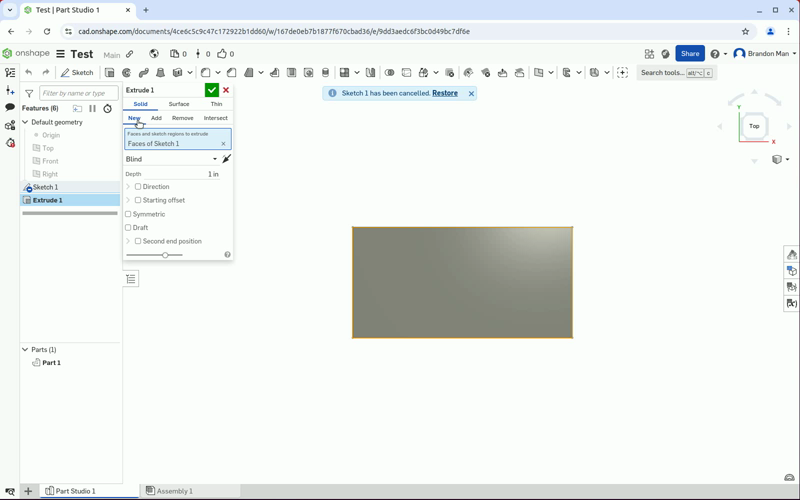
key(tab, 4)
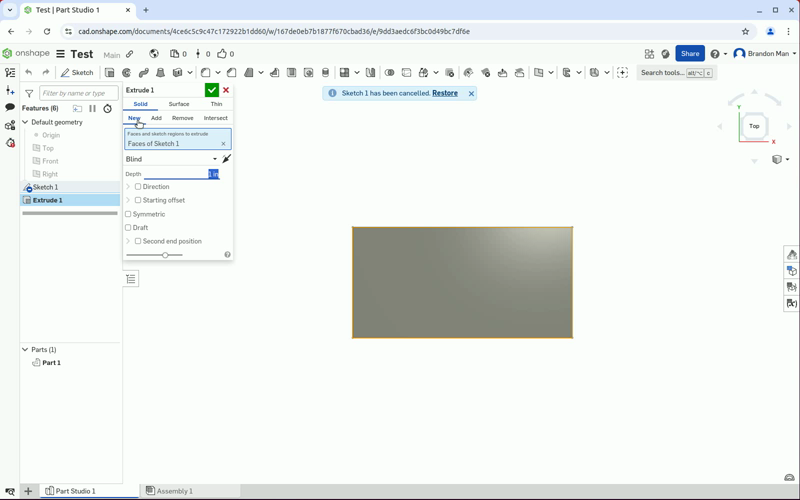
text(22.627)
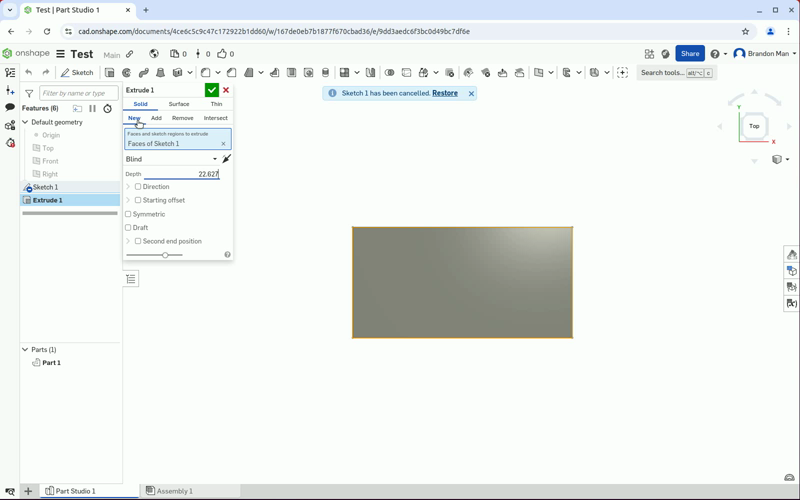
key(enter)
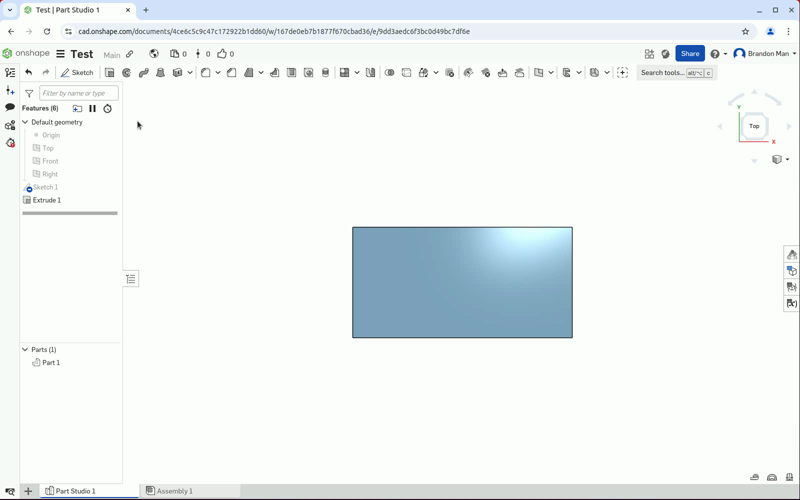
key(shift+h)
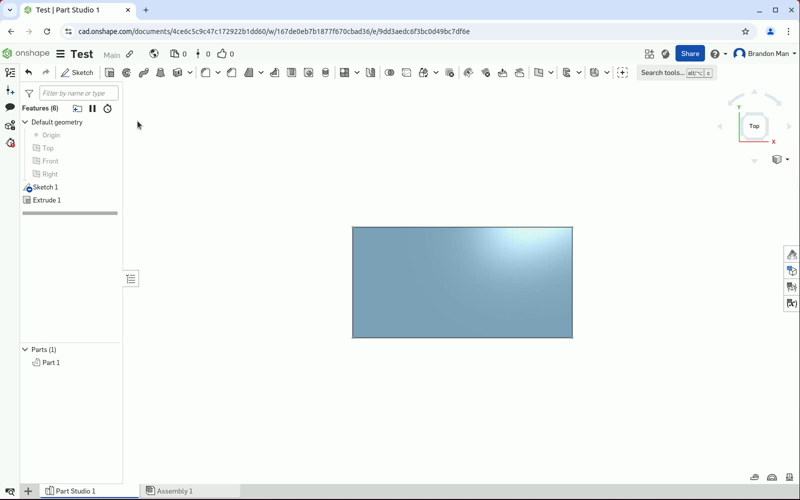
key(shift+h)
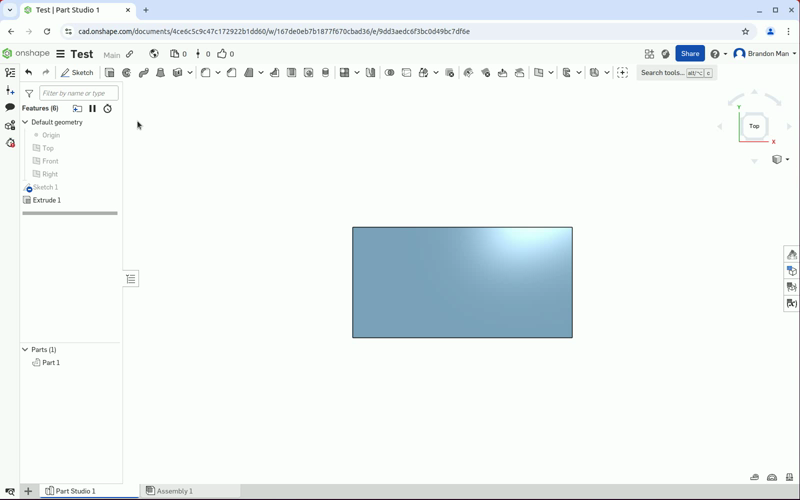
mouse_move(73, 189)
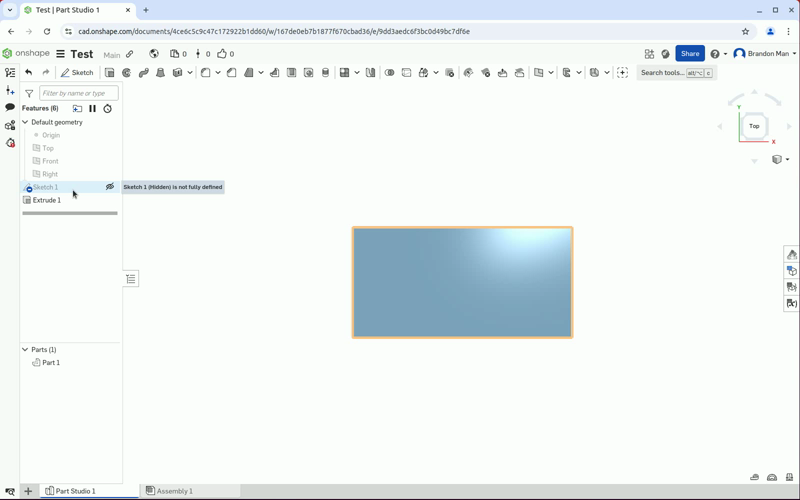
click(73, 189)
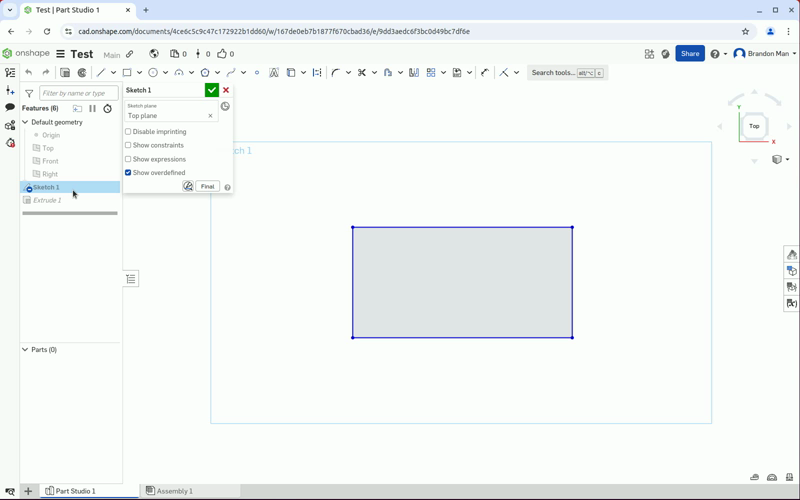
mouse_move(229, 92)
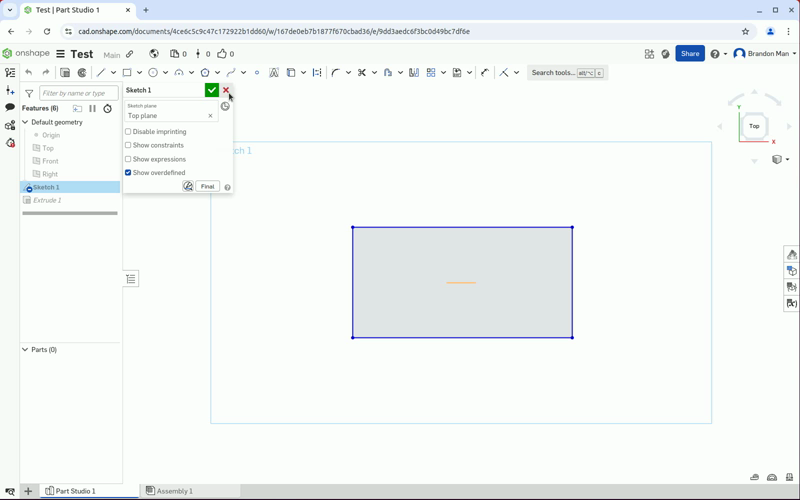
click(229, 92)
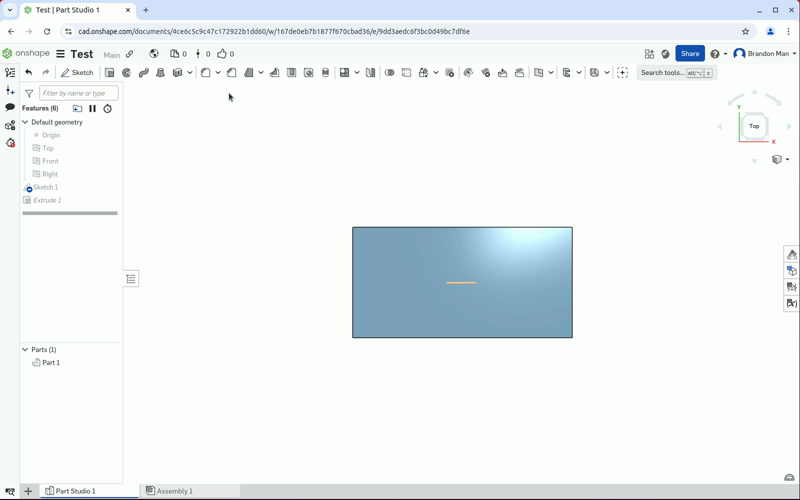
mouse_move(541, 75)
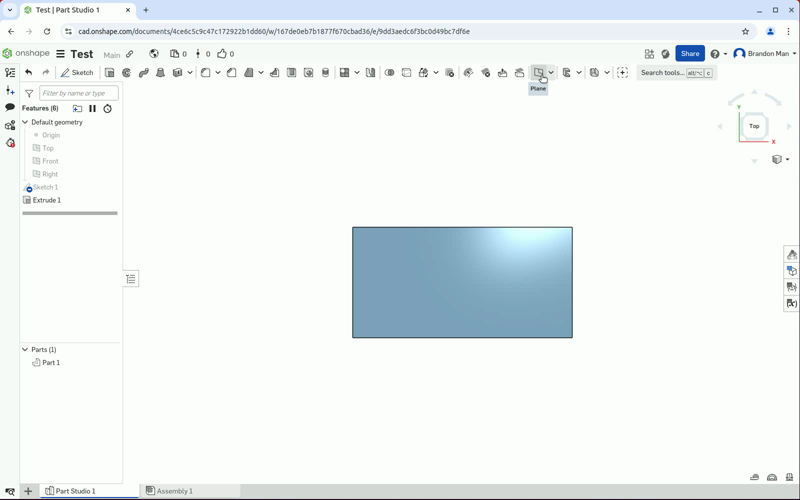
click(541, 75)
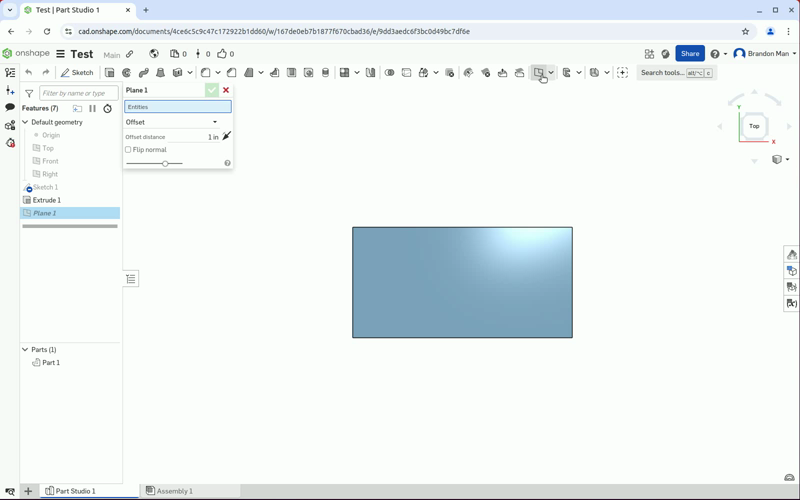
mouse_move(73, 150)
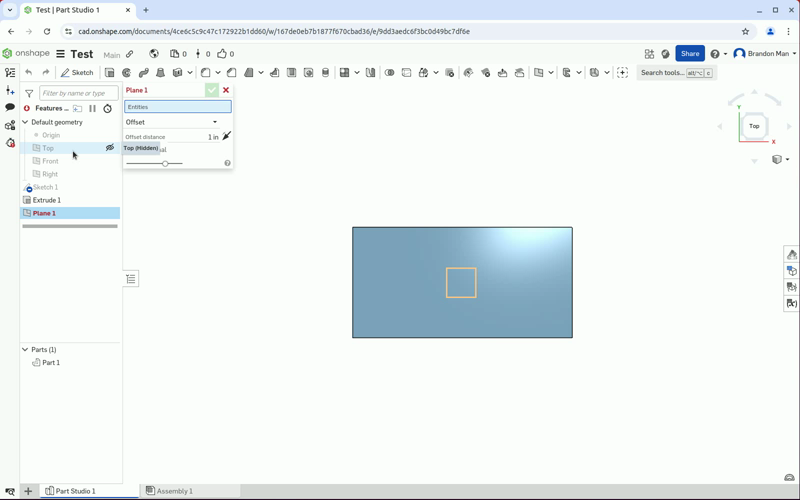
click(73, 150)
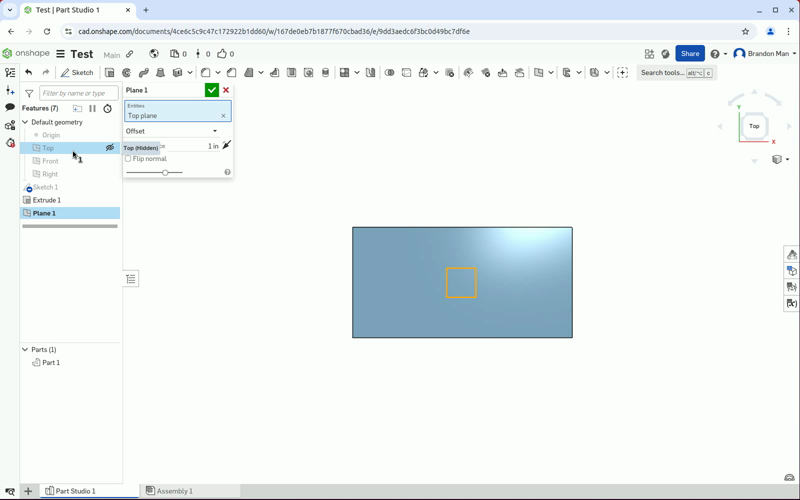
key(tab, 2)
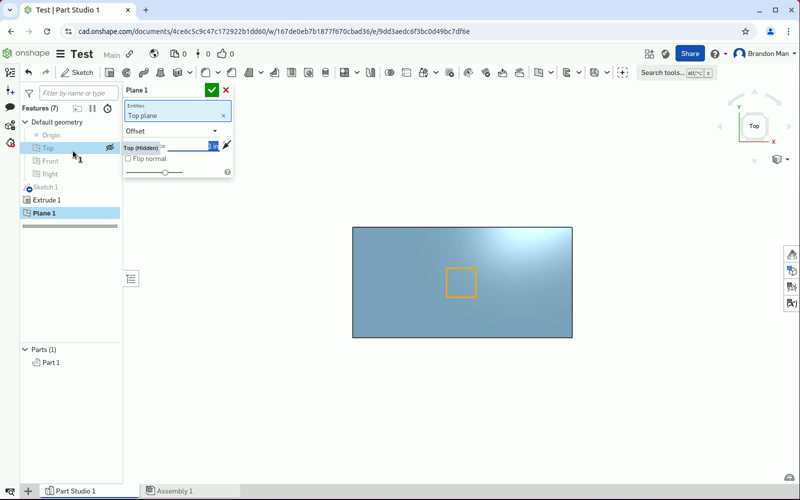
text(22.615)
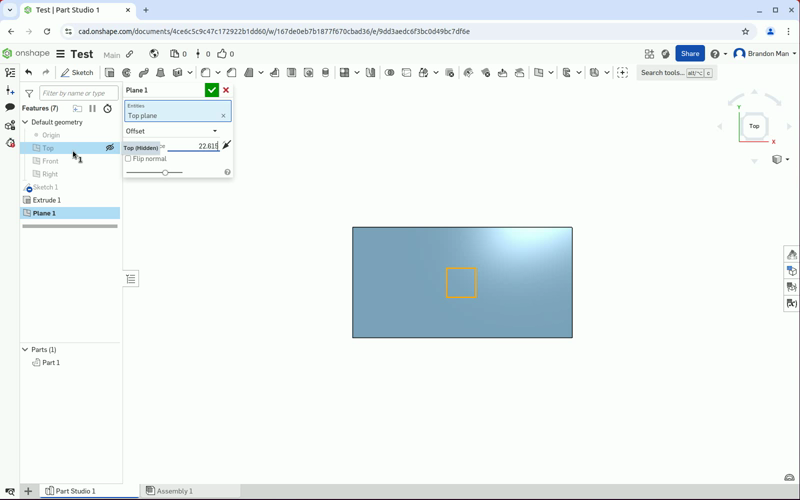
key(enter, 2)
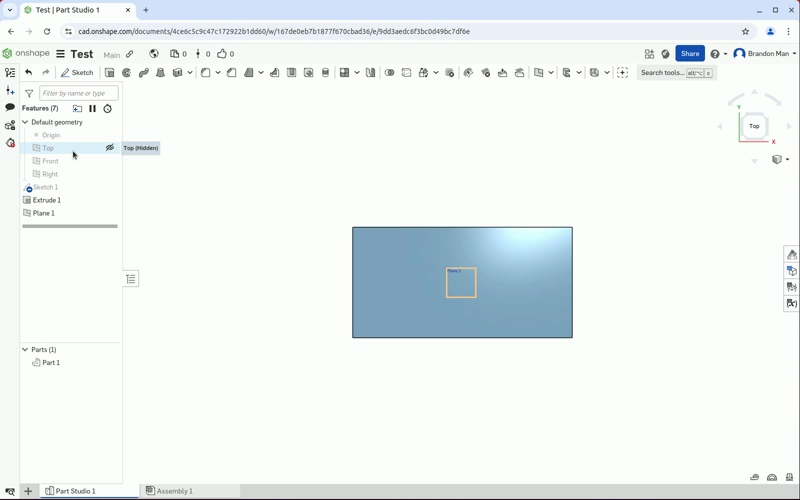
key(shift+s)
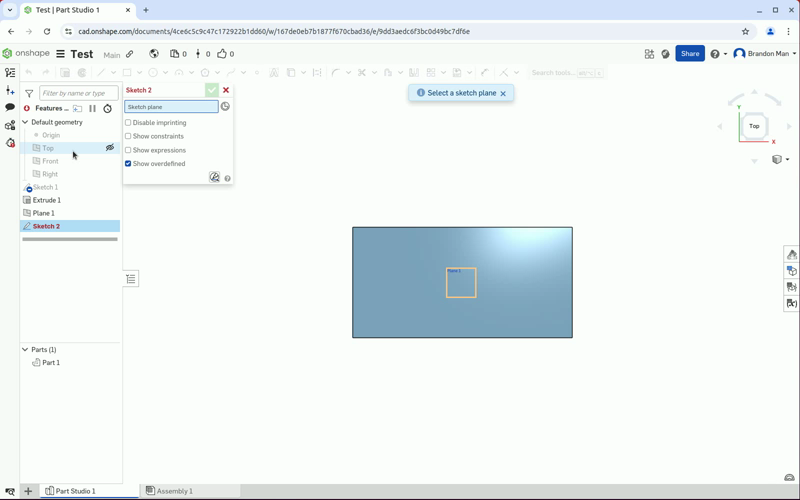
mouse_move(73, 215)
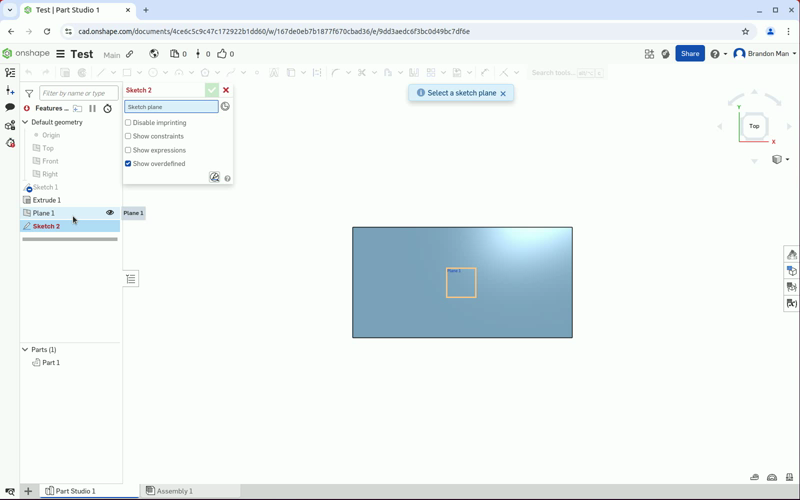
click(73, 215)
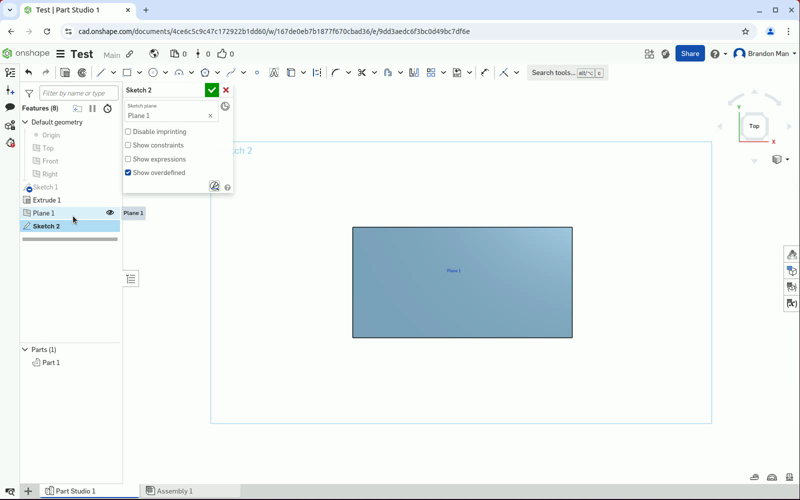
mouse_move(73, 352)
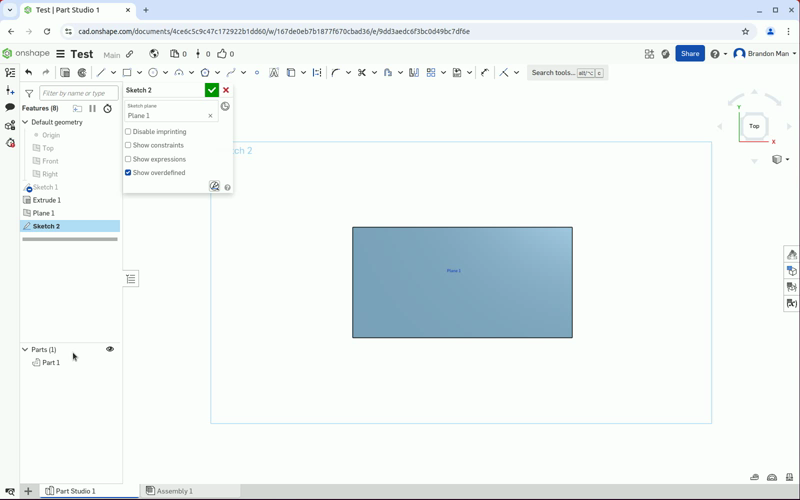
key(y)
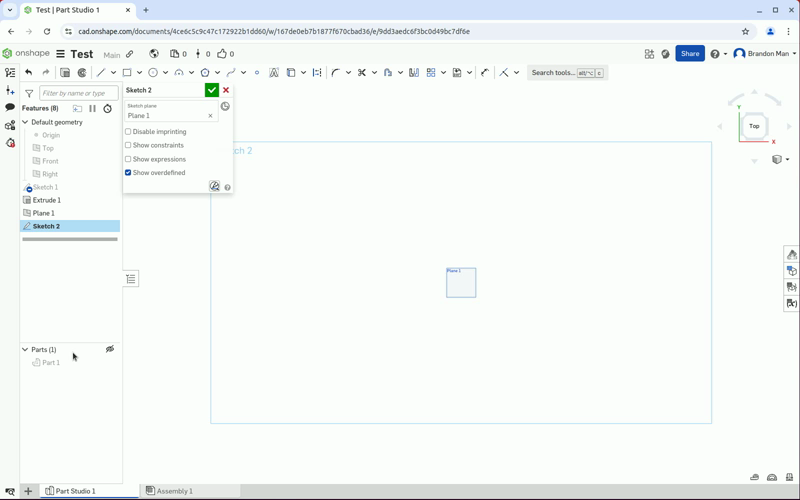
key(l)
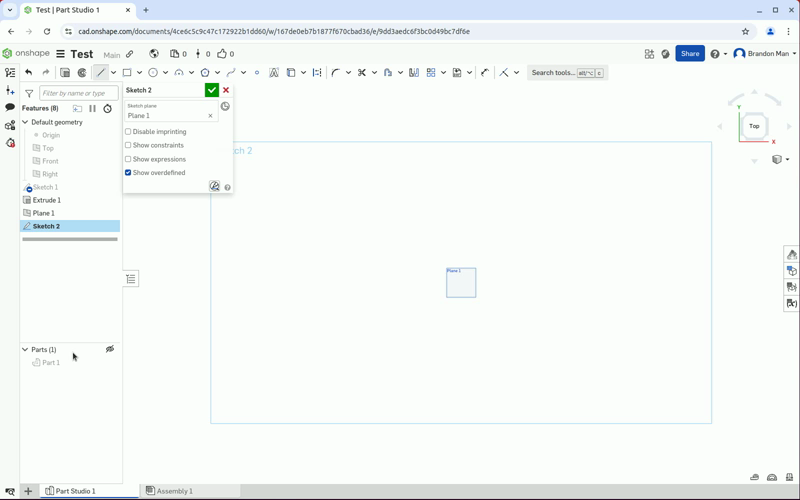
key_down(shift)
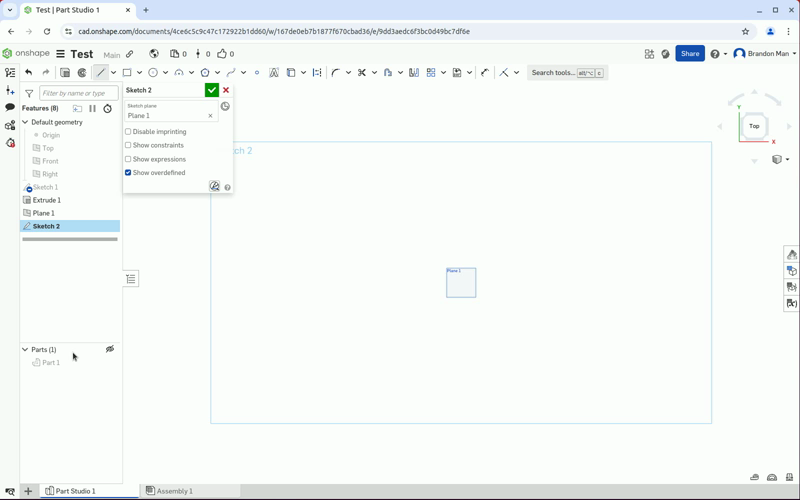
mouse_move(352, 337)
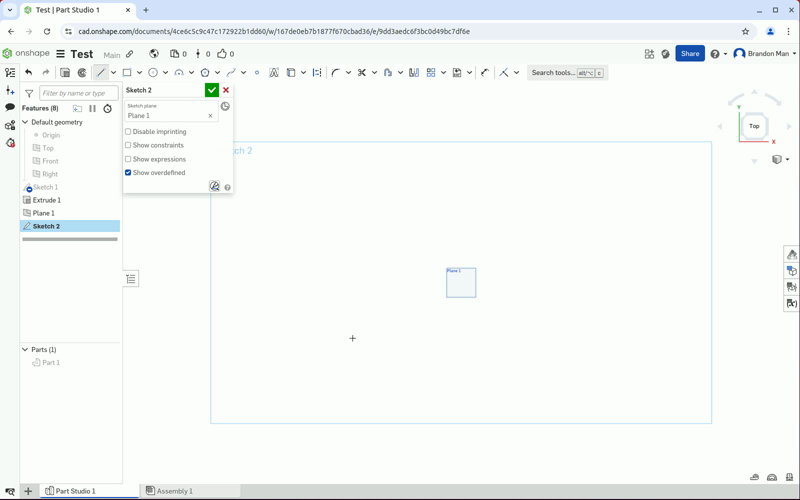
click(352, 337)
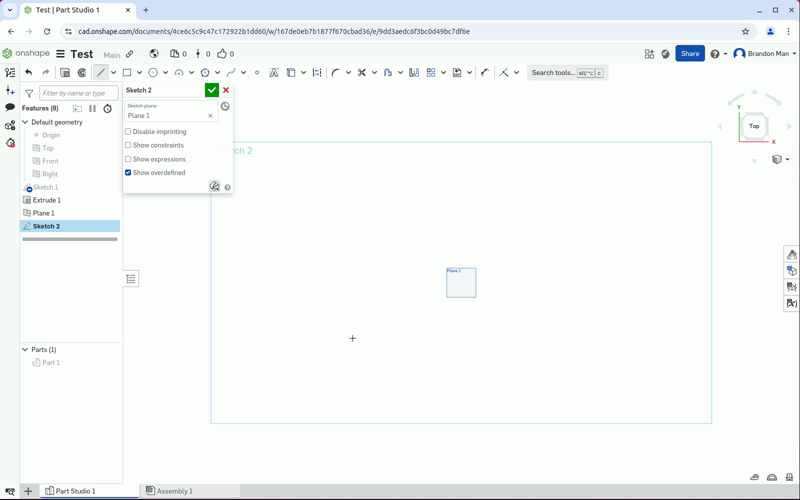
key_up(shift)
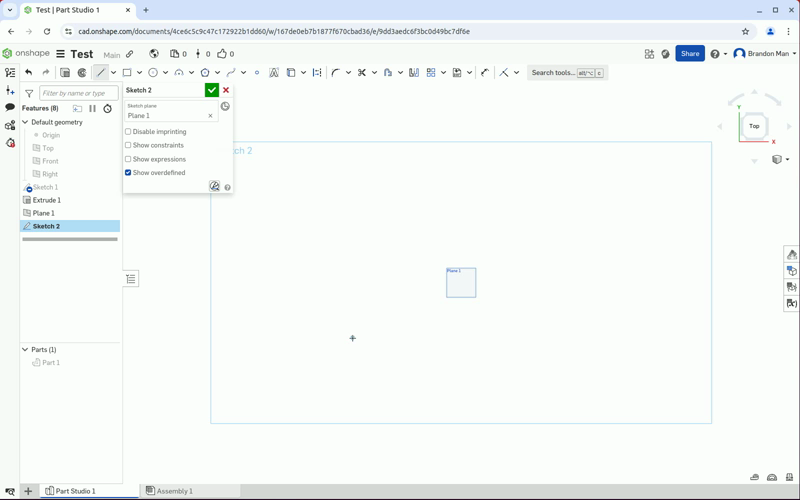
key_down(shift)
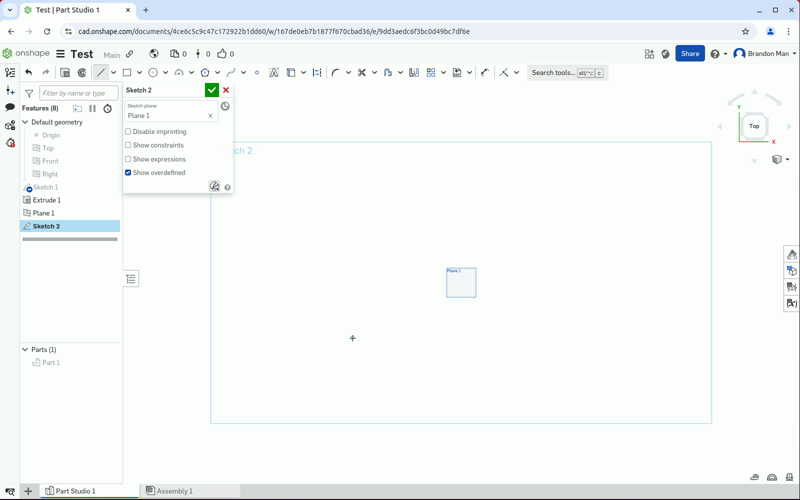
mouse_move(572, 337)
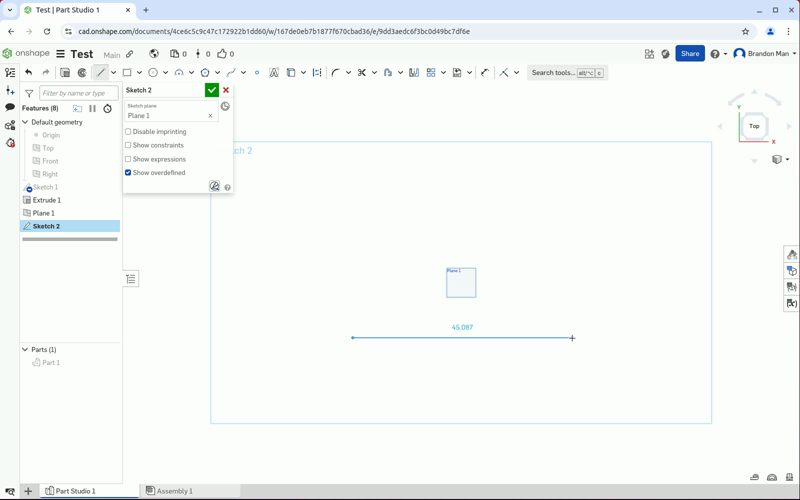
click(572, 337)
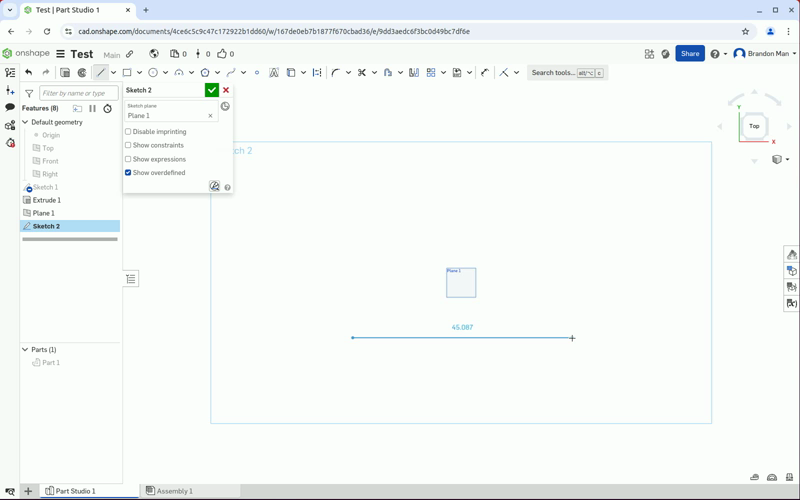
key_up(shift)
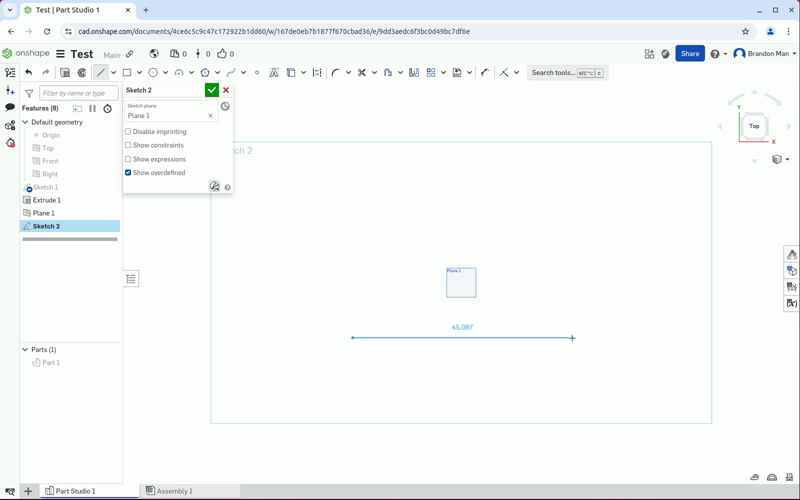
key_down(shift)
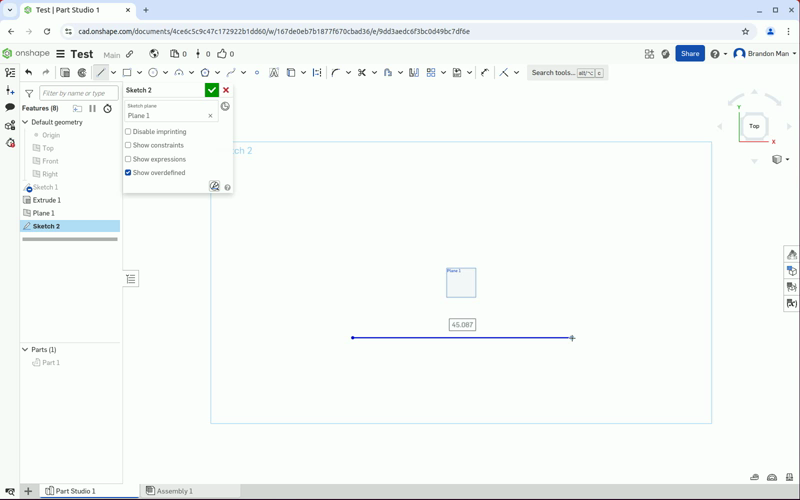
mouse_move(589, 337)
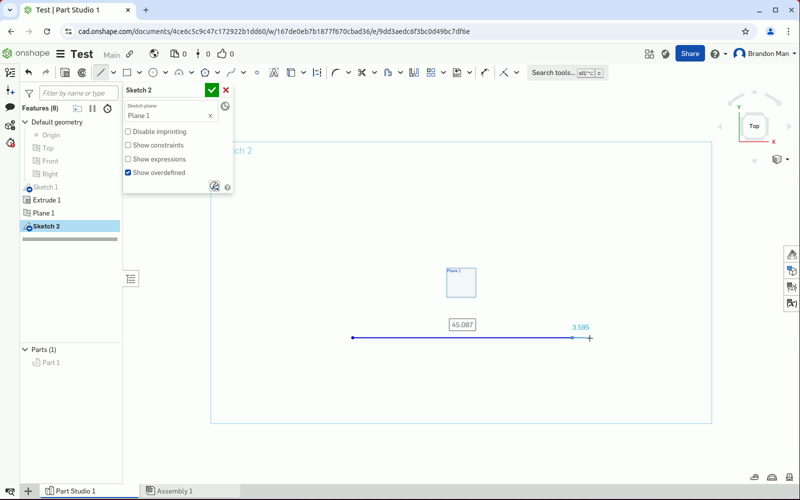
mouse_move(572, 282)
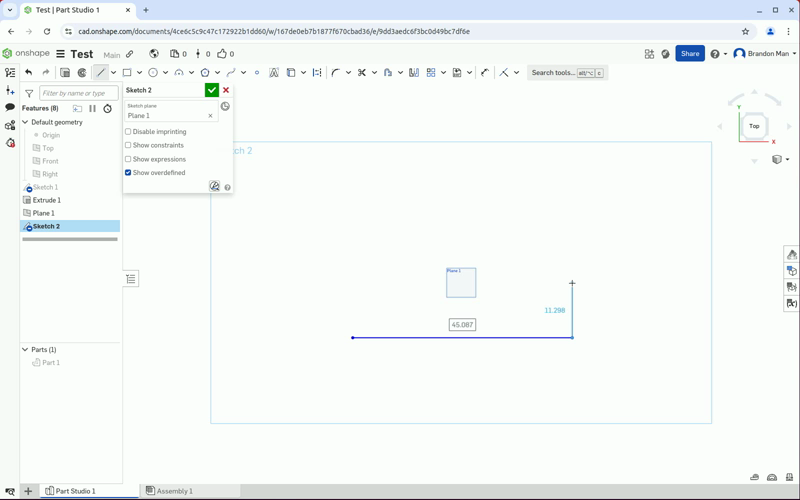
click(572, 282)
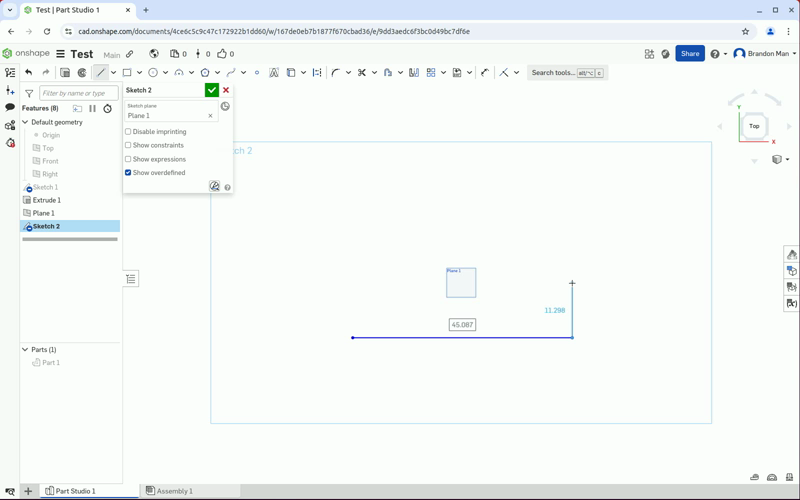
key_up(shift)
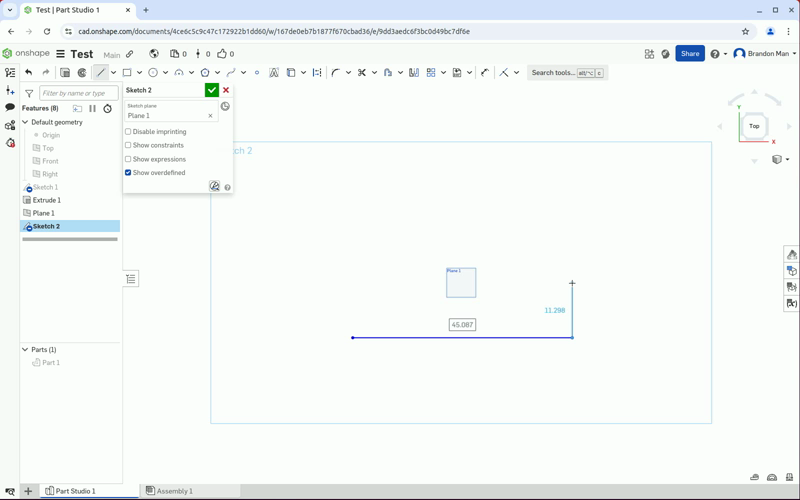
key_down(shift)
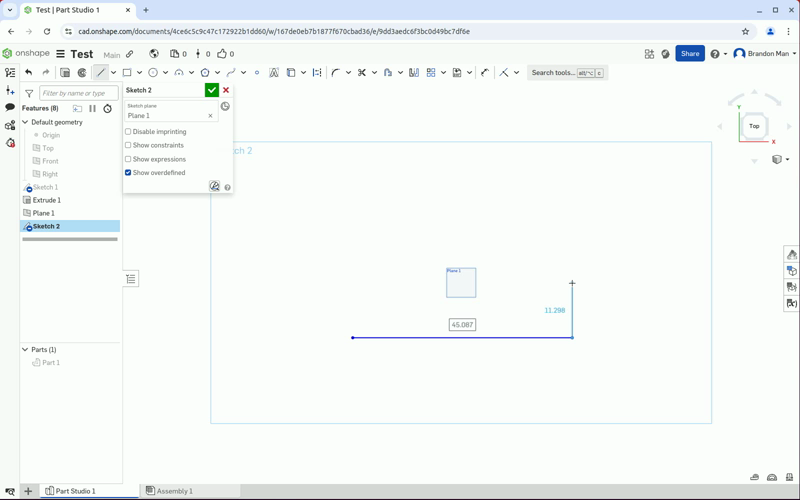
mouse_move(352, 282)
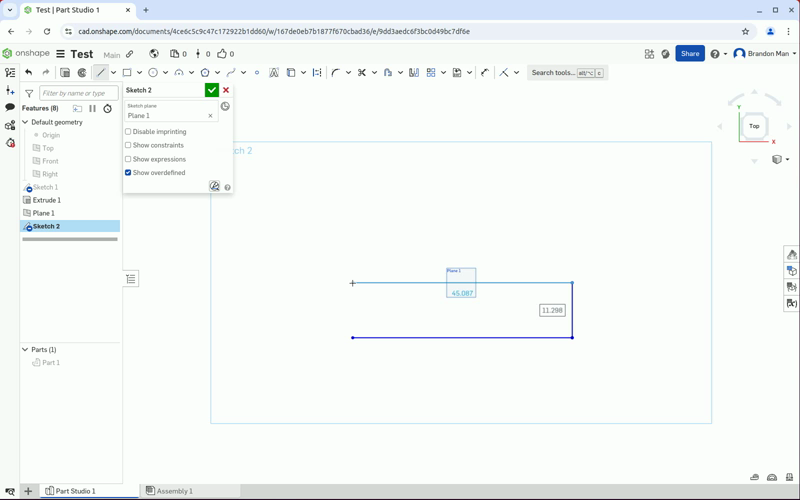
click(352, 282)
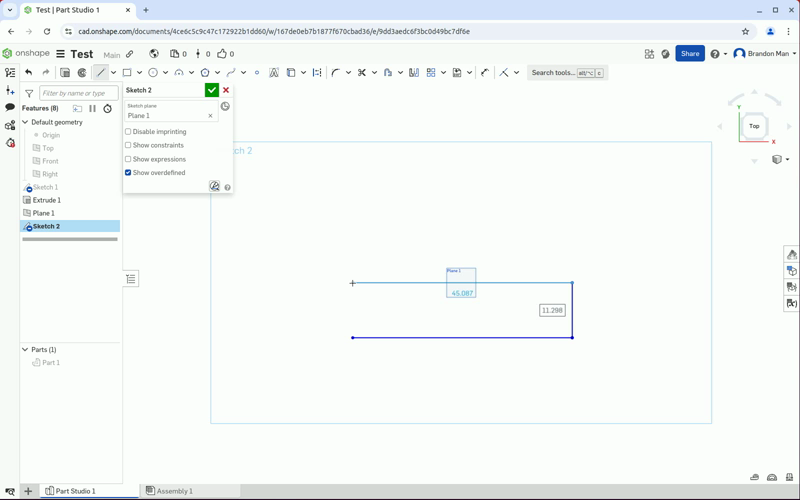
key_up(shift)
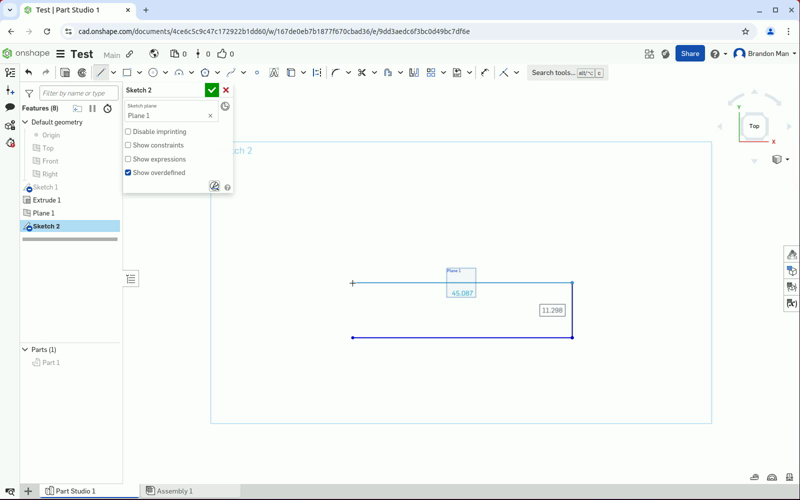
mouse_move(382, 282)
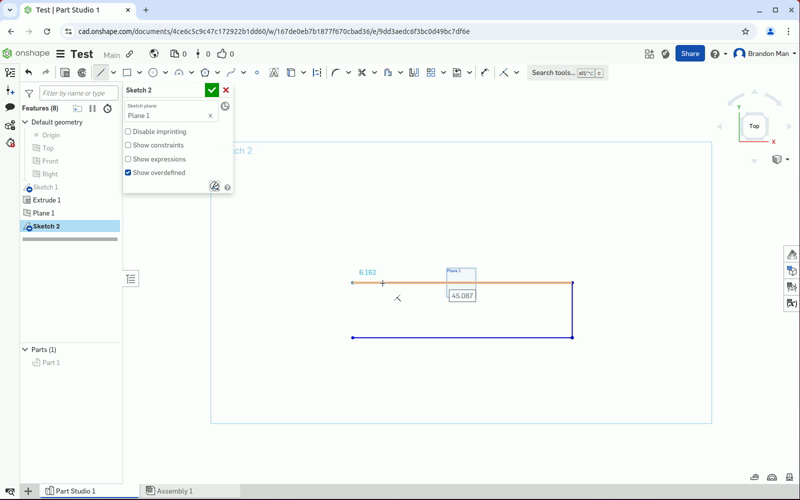
key_down(shift)
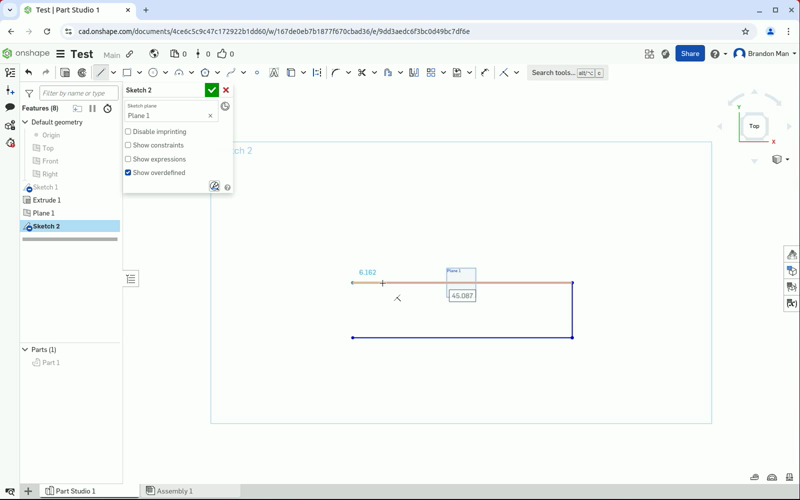
mouse_move(352, 337)
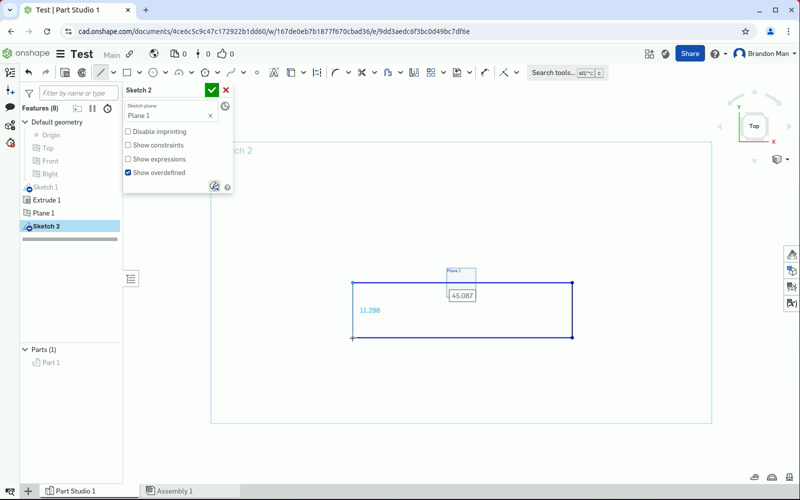
key_up(shift)
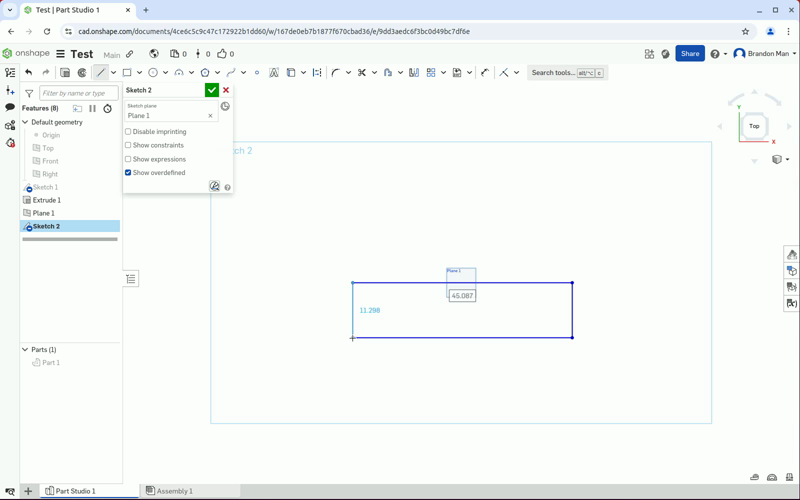
click(352, 337)
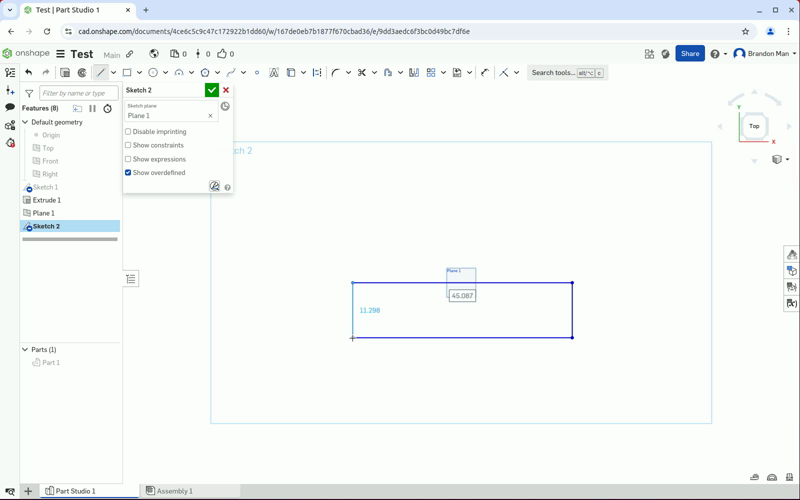
key(esc)
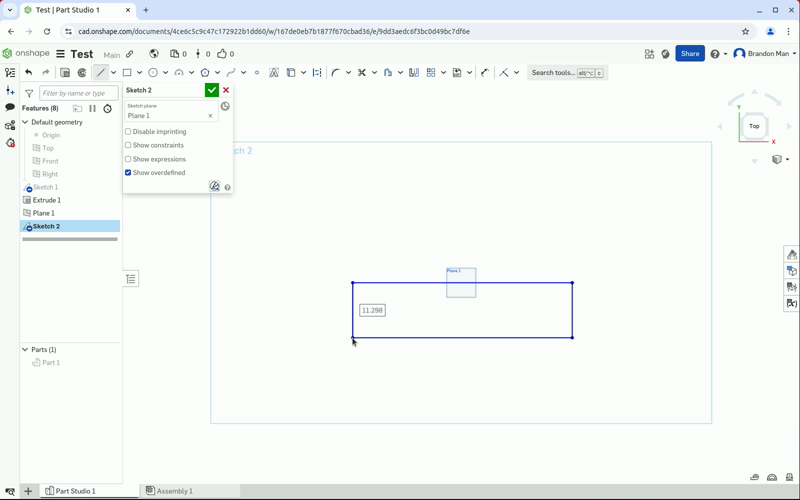
mouse_move(454, 314)
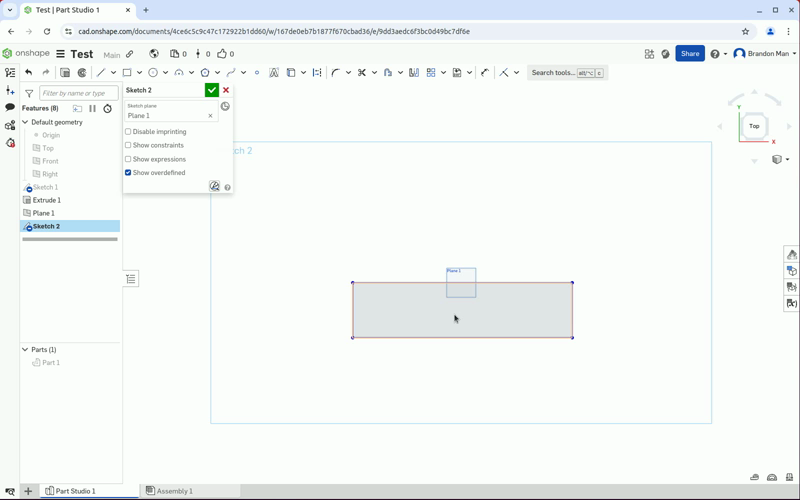
click(454, 314)
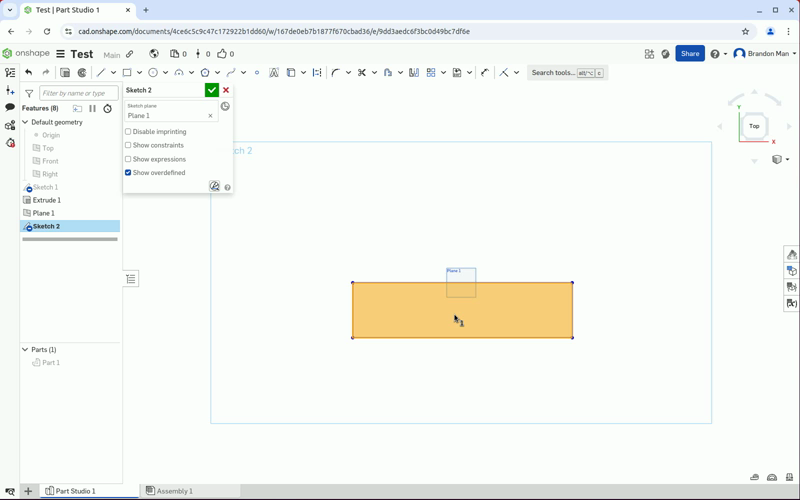
mouse_move(73, 352)
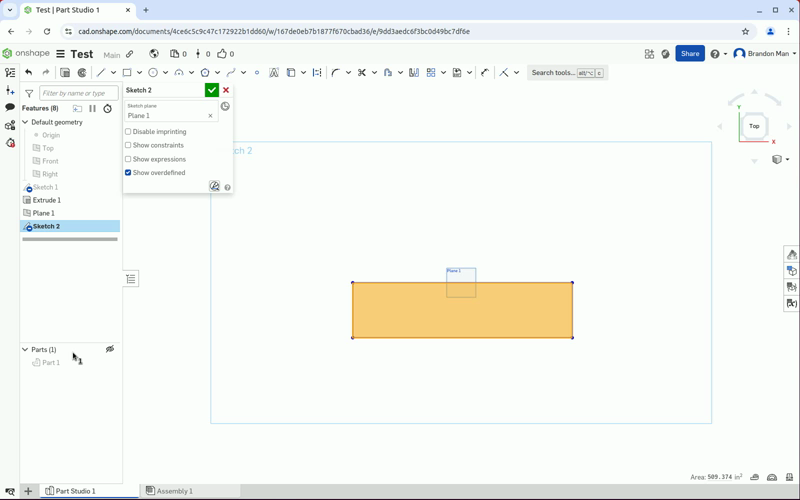
key(shift+y)
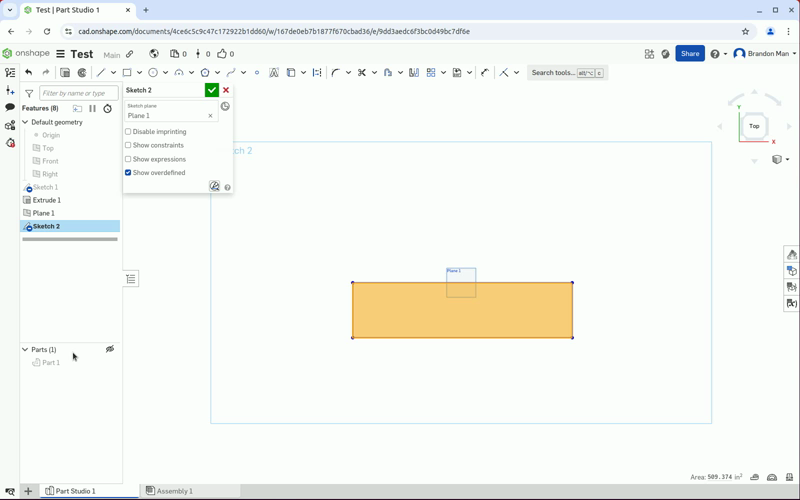
key(shift+e)
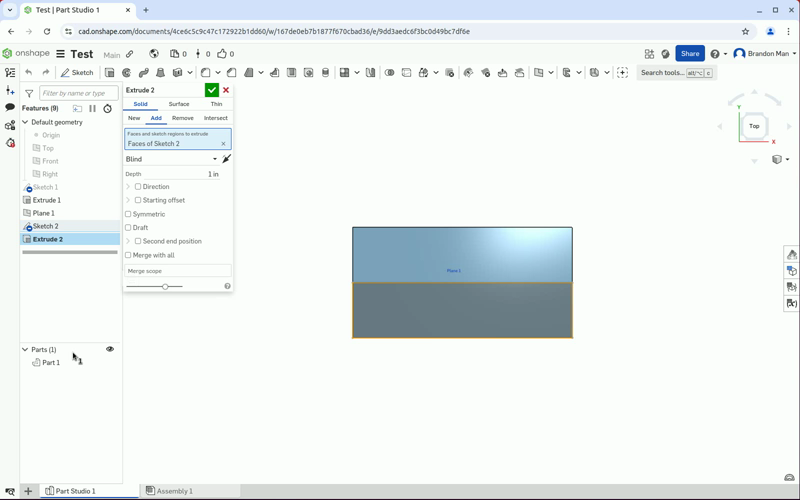
mouse_move(143, 106)
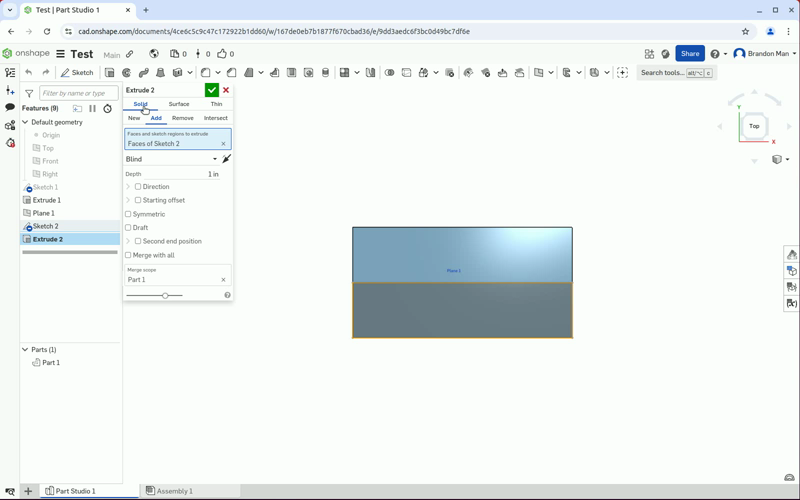
click(143, 106)
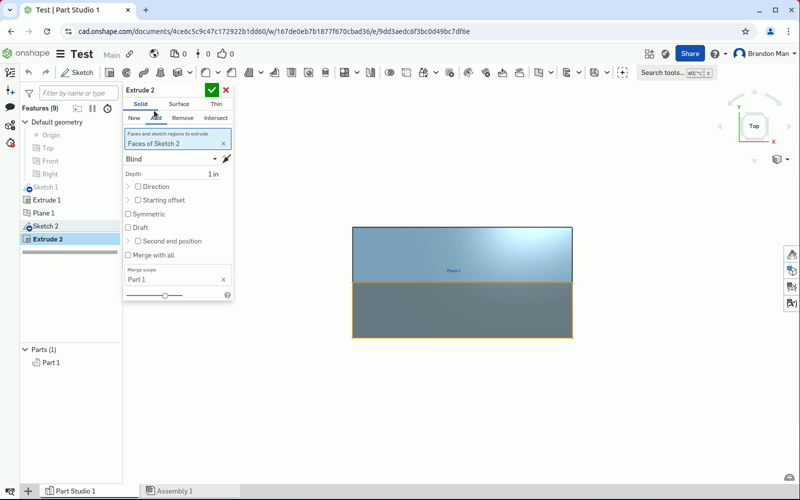
mouse_move(186, 120)
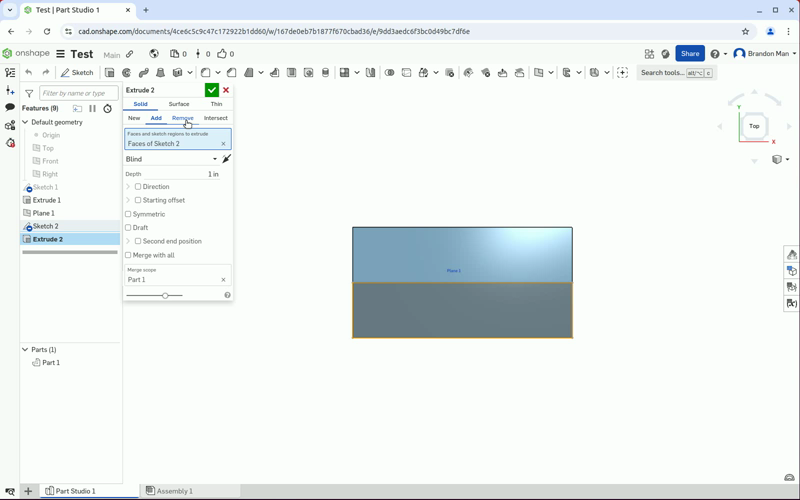
click(186, 120)
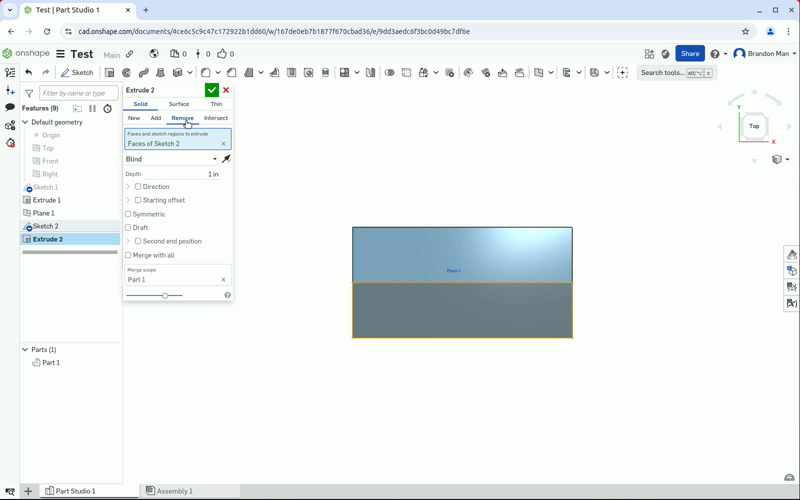
key(tab, 4)
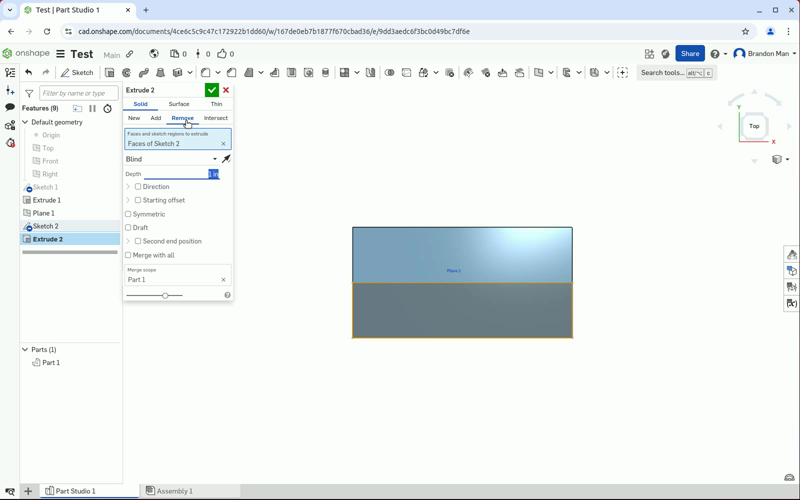
text(17.09)
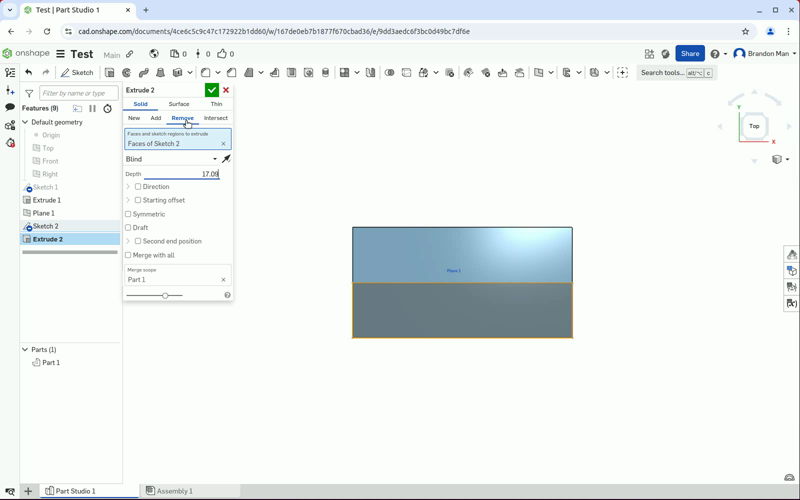
key(tab, 6)
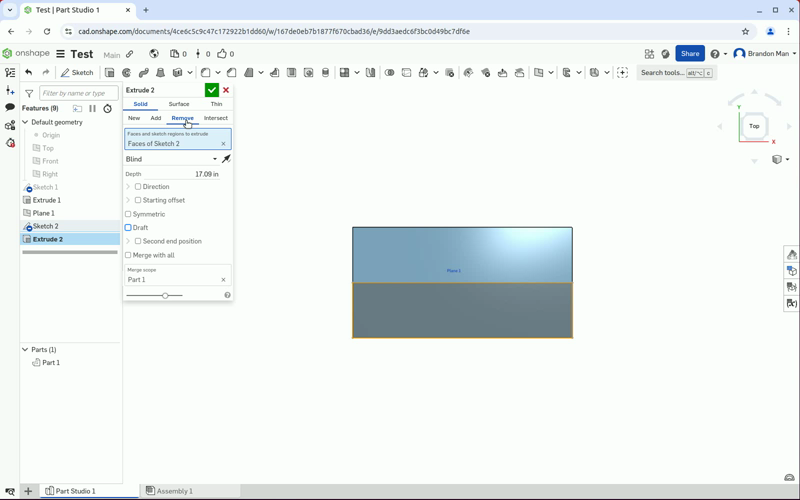
key(space)
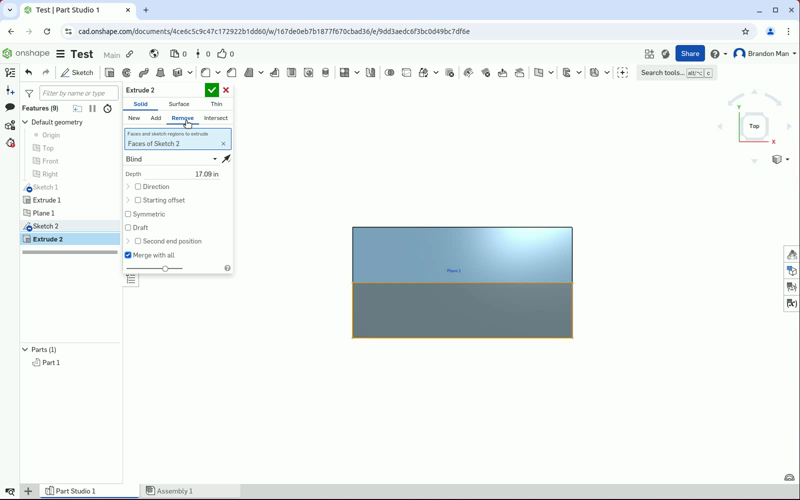
key(enter)
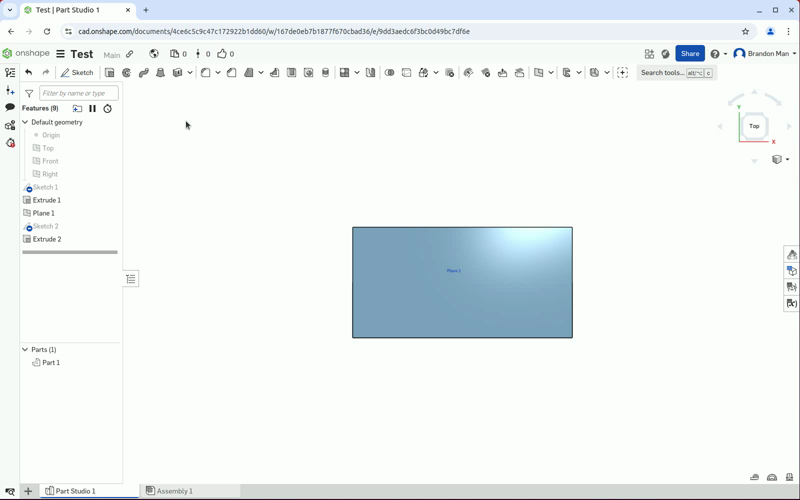
key(shift+h)
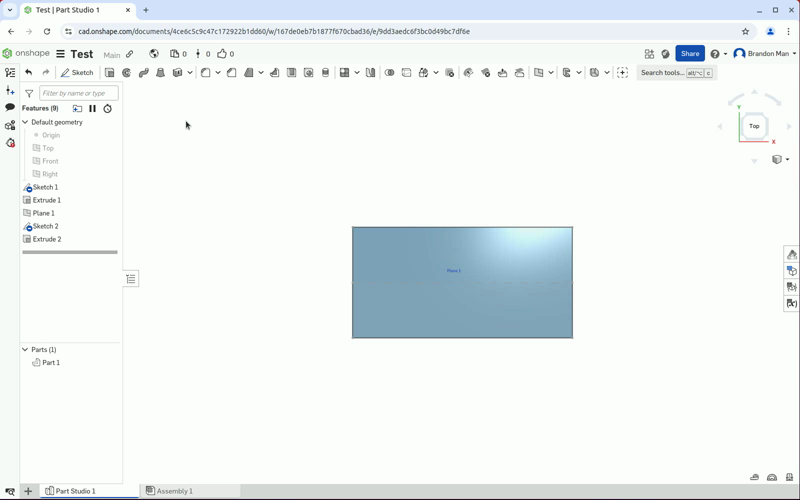
key(shift+h)
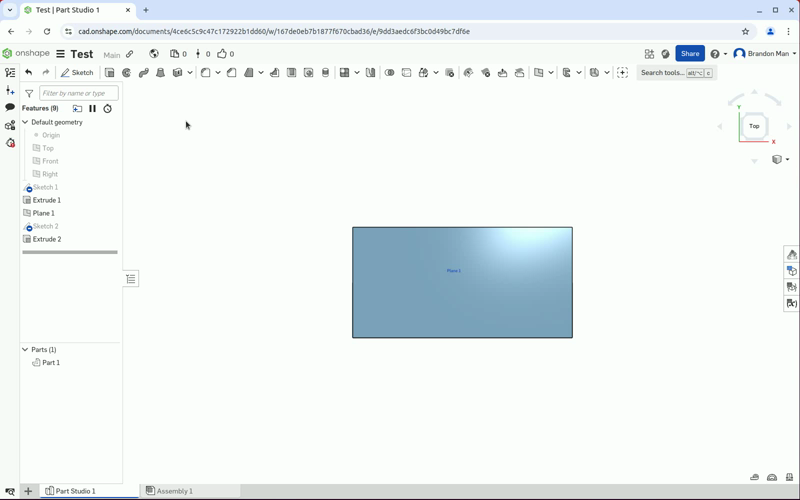
mouse_move(73, 189)
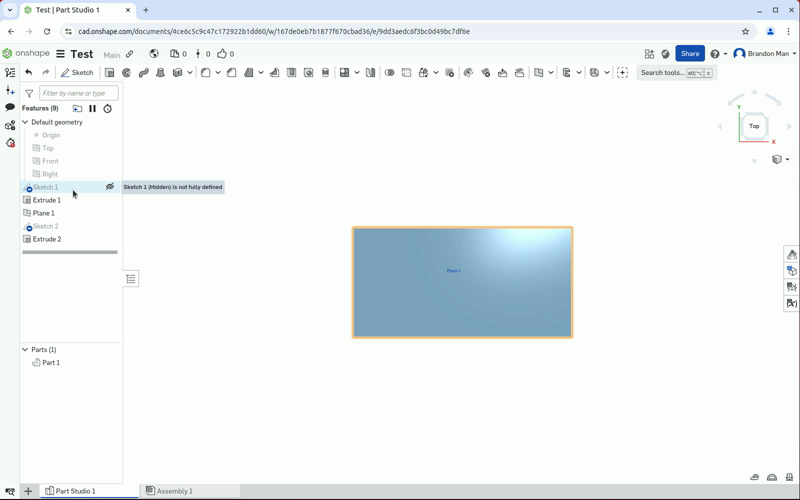
click(73, 189)
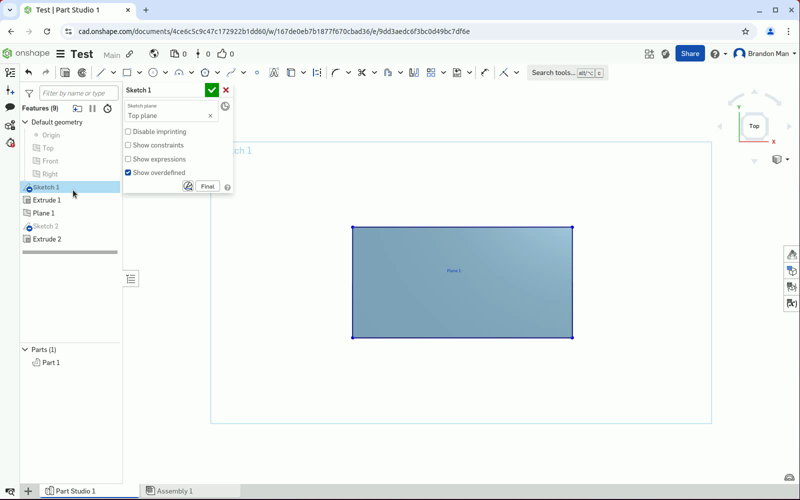
mouse_move(229, 92)
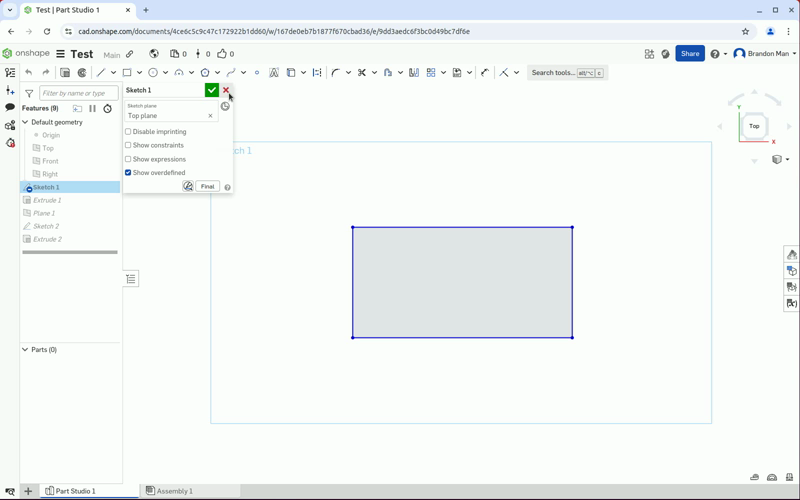
click(229, 92)
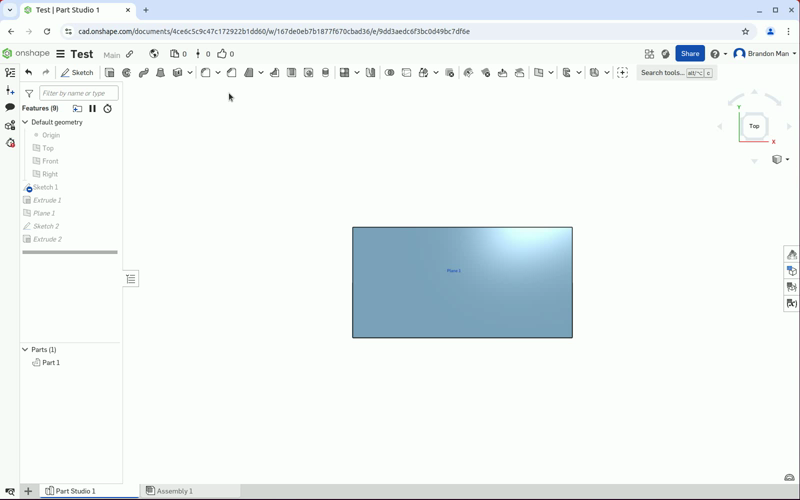
mouse_move(541, 75)
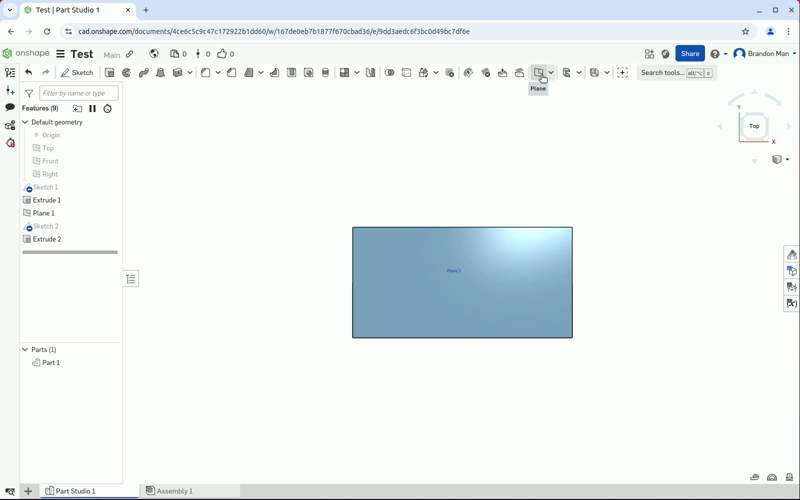
click(541, 75)
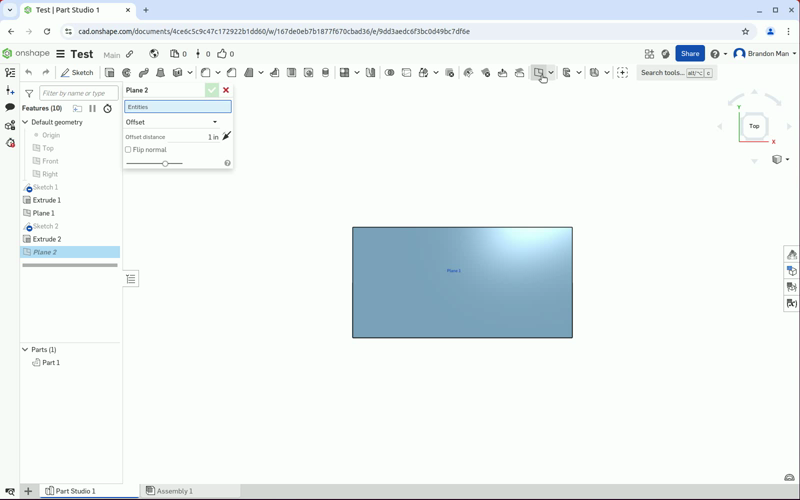
mouse_move(73, 150)
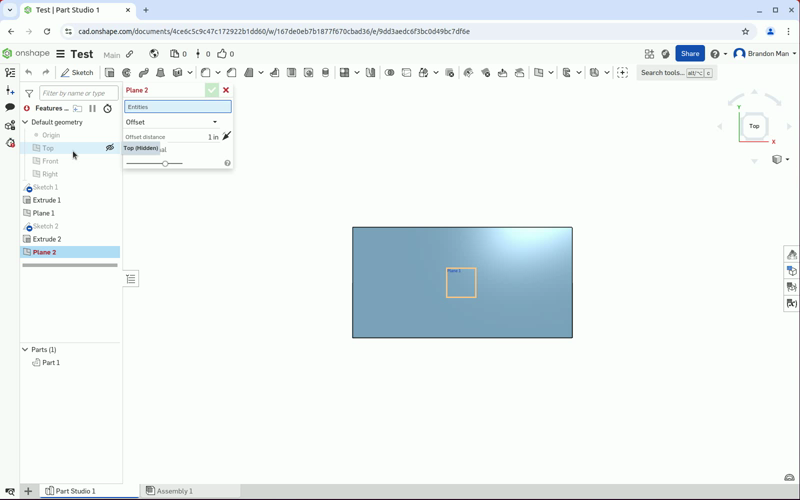
click(73, 150)
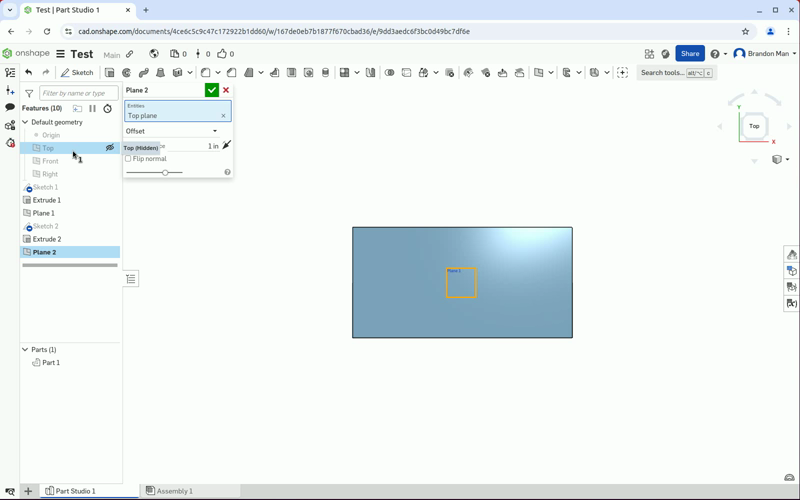
key(tab, 2)
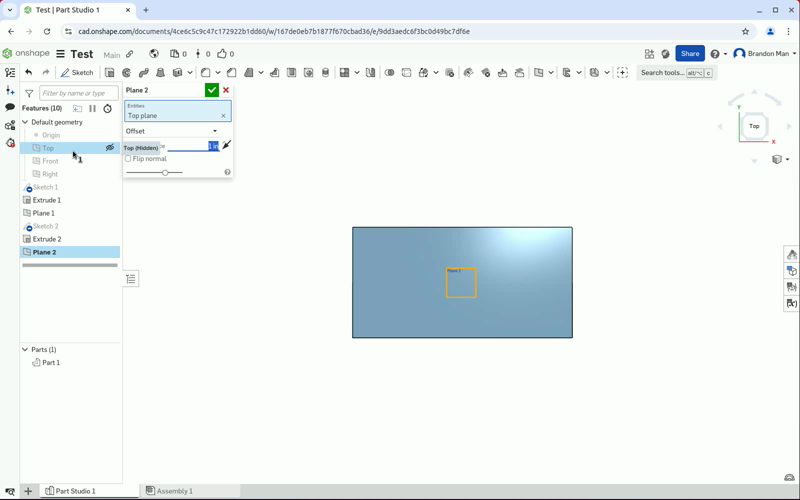
text(5.792)
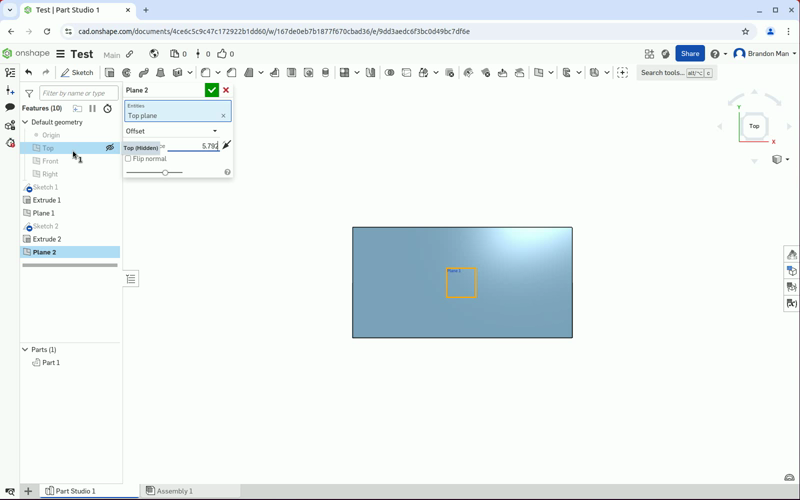
key(enter, 2)
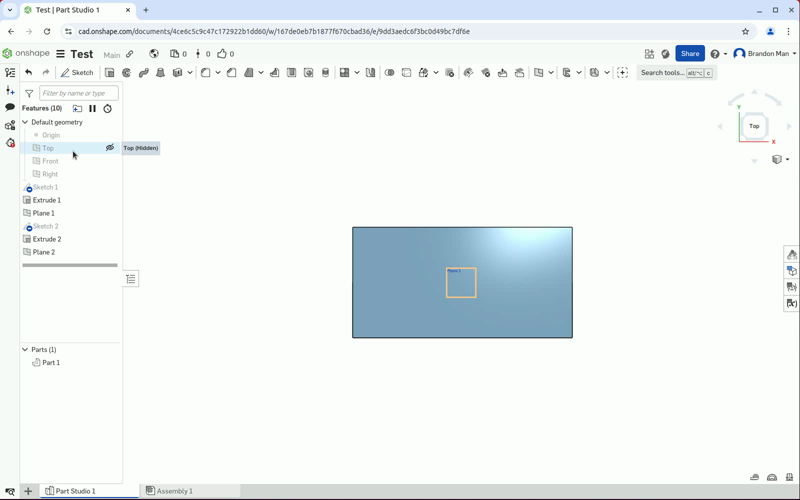
key(shift+s)
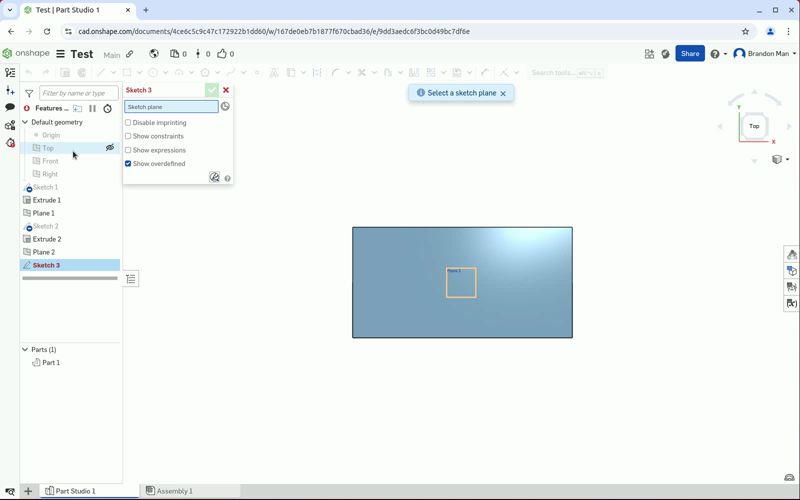
mouse_move(73, 254)
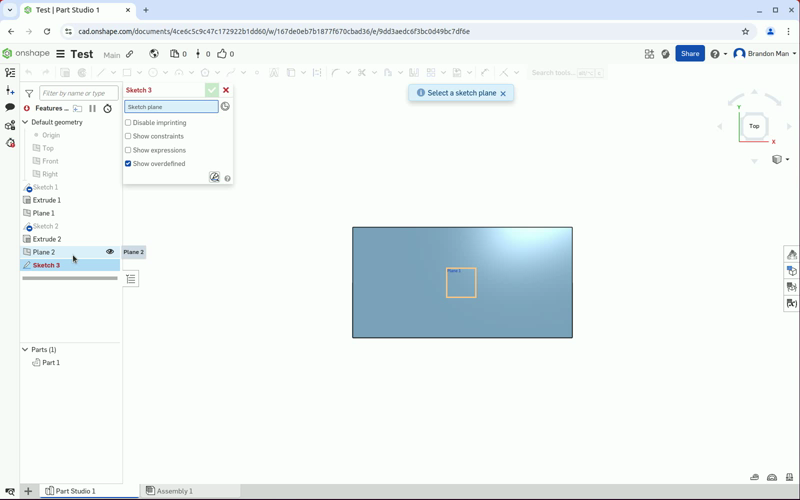
click(73, 254)
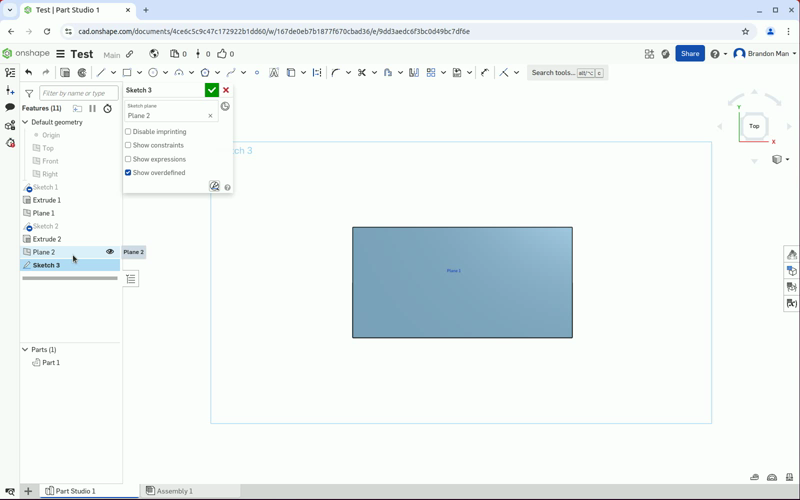
mouse_move(73, 352)
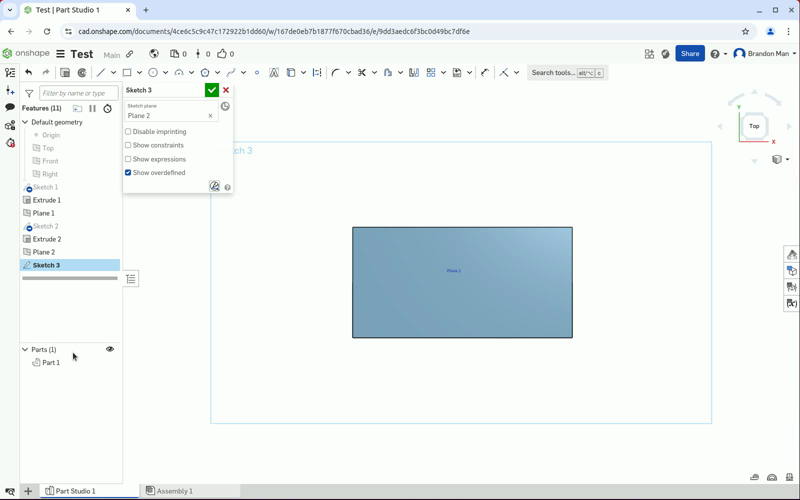
key(y)
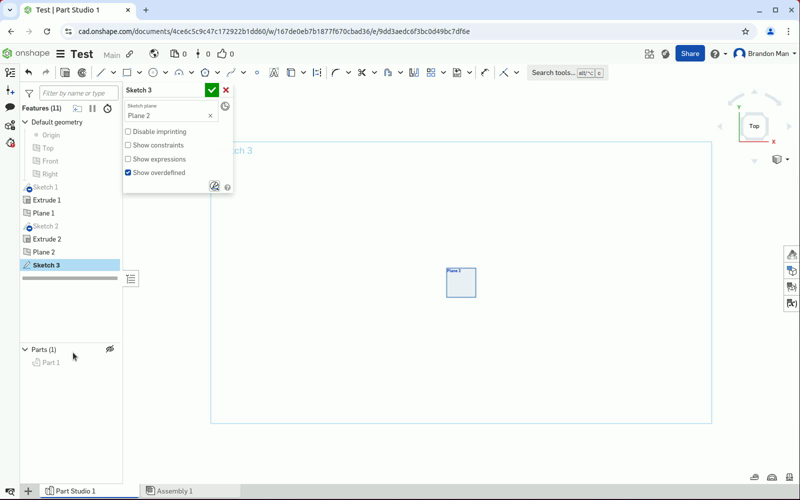
key(l)
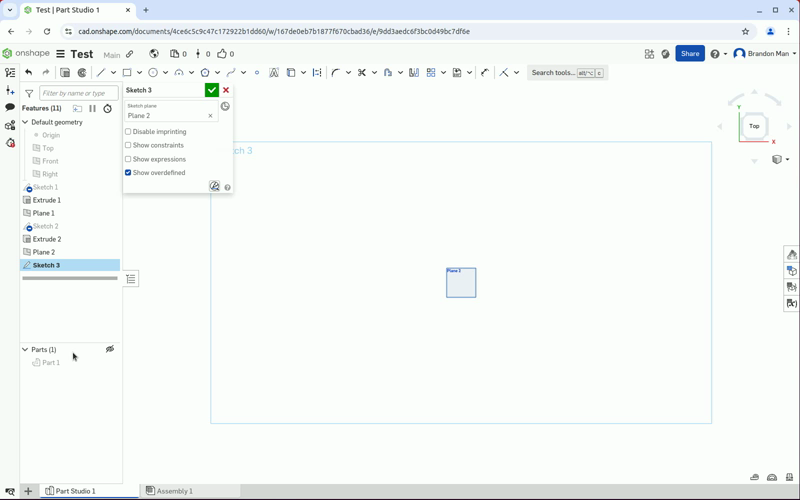
key_down(shift)
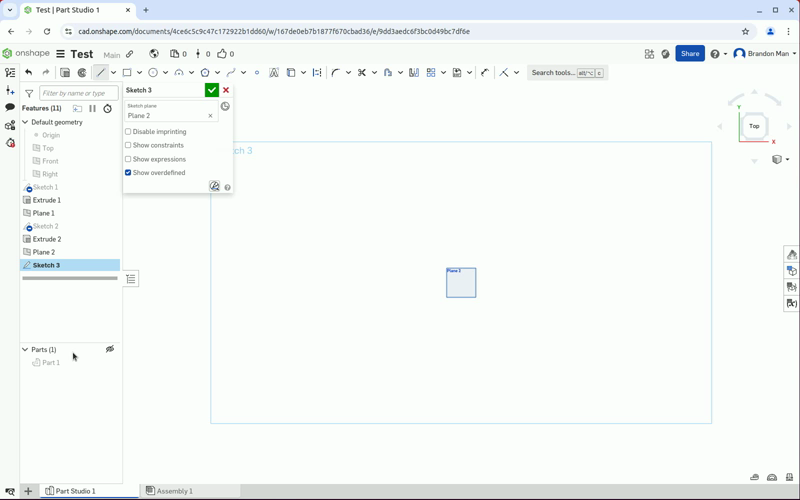
mouse_move(407, 337)
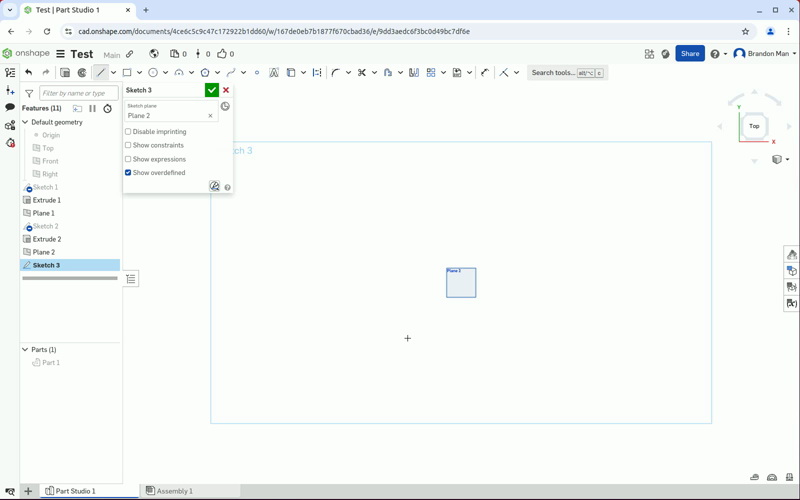
click(407, 337)
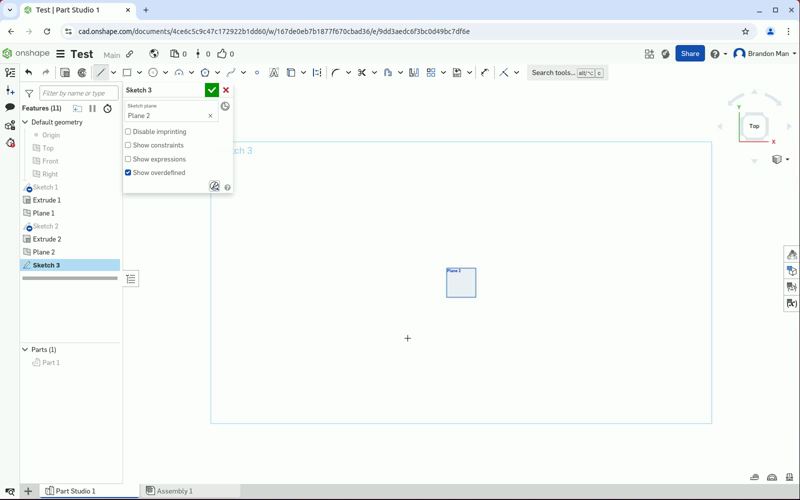
key_up(shift)
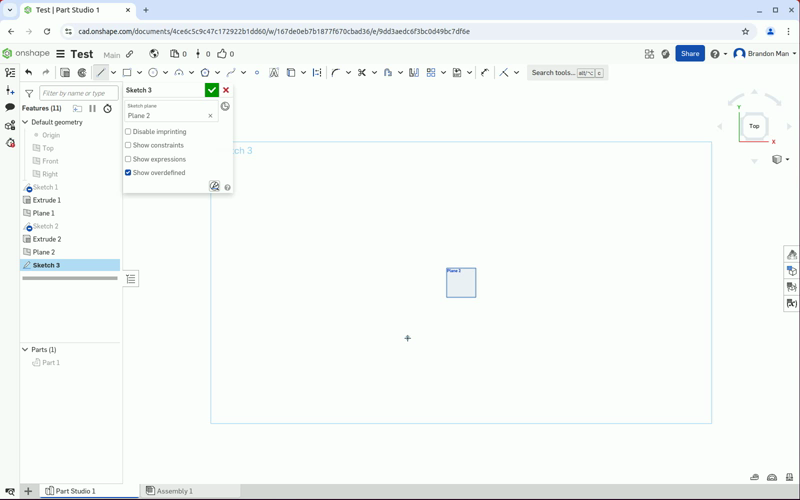
key_down(shift)
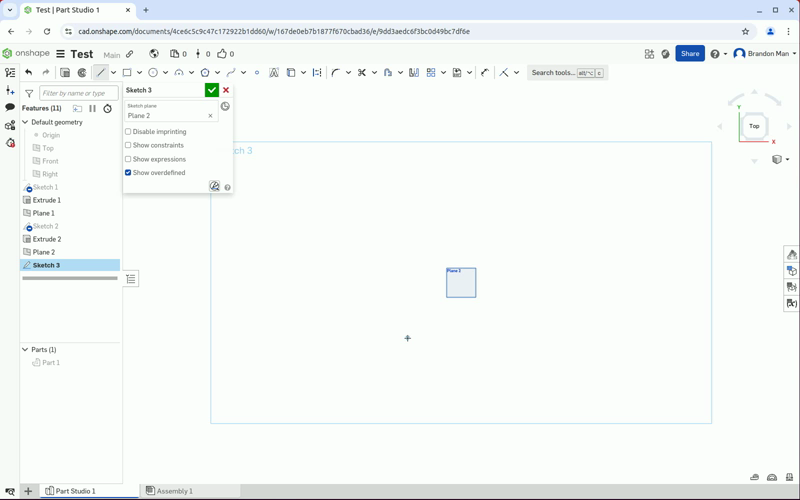
mouse_move(518, 337)
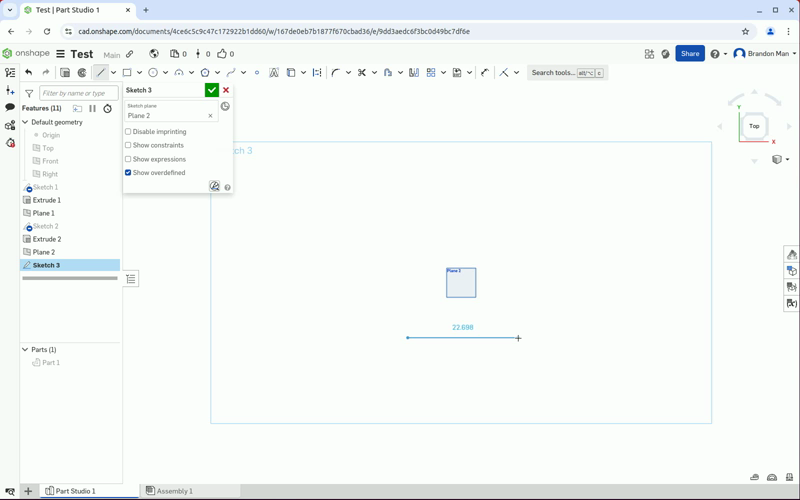
click(518, 337)
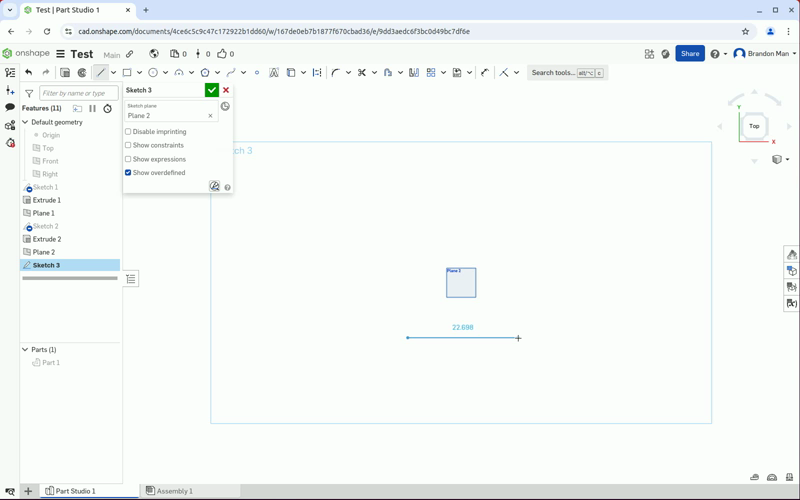
key_up(shift)
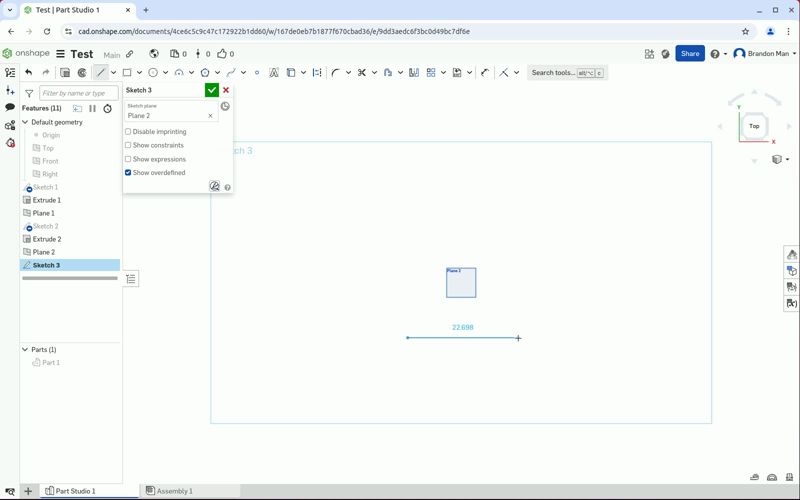
key_down(shift)
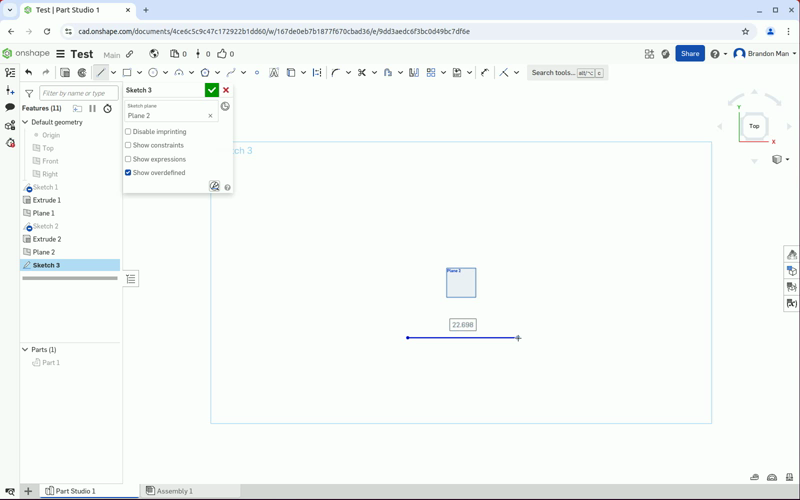
mouse_move(548, 337)
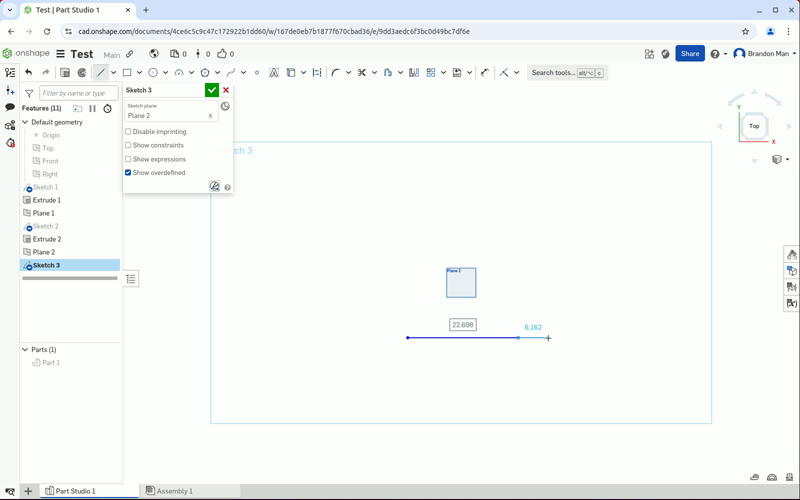
mouse_move(518, 310)
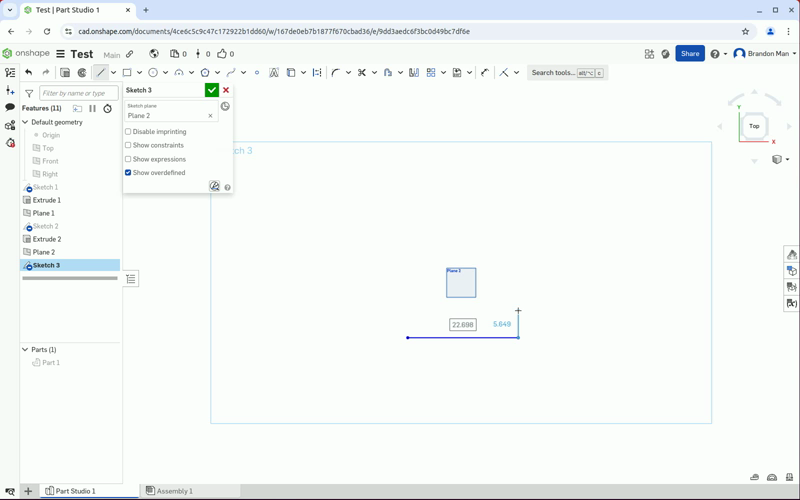
click(518, 310)
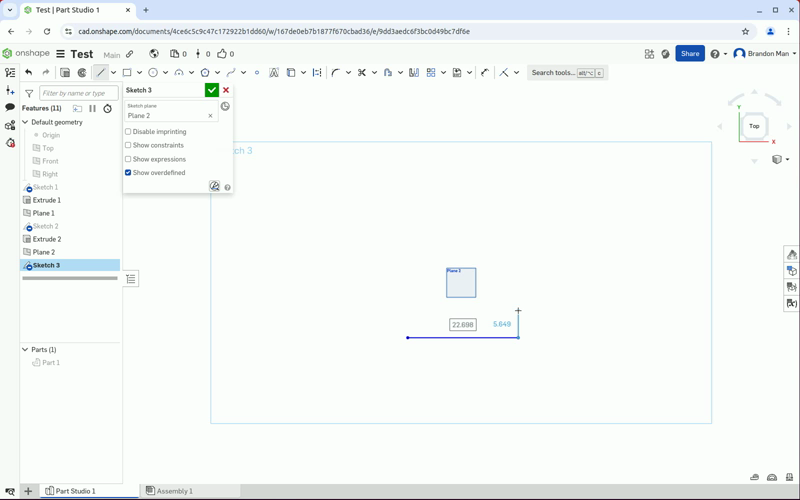
key_up(shift)
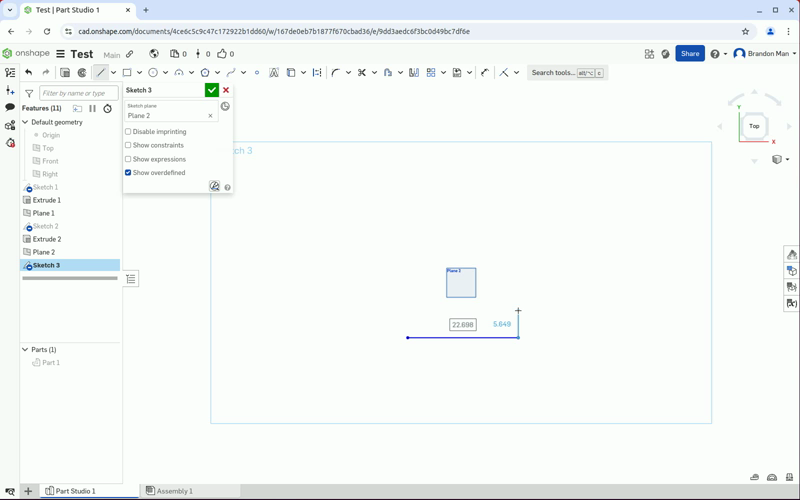
key_down(shift)
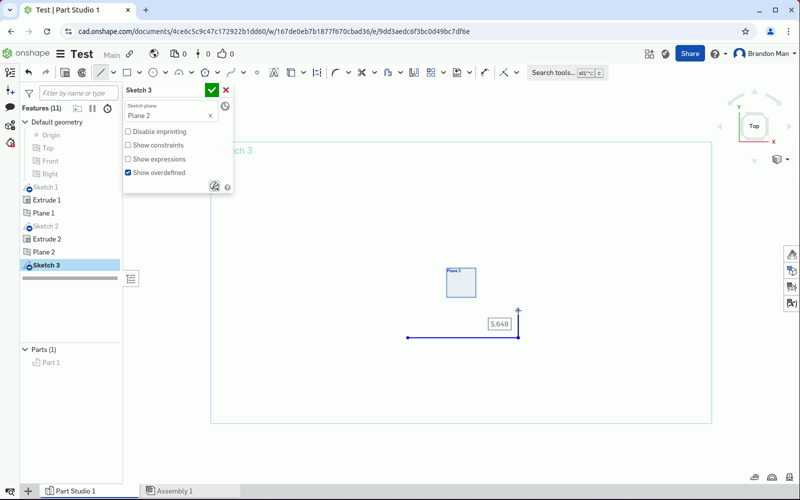
mouse_move(407, 310)
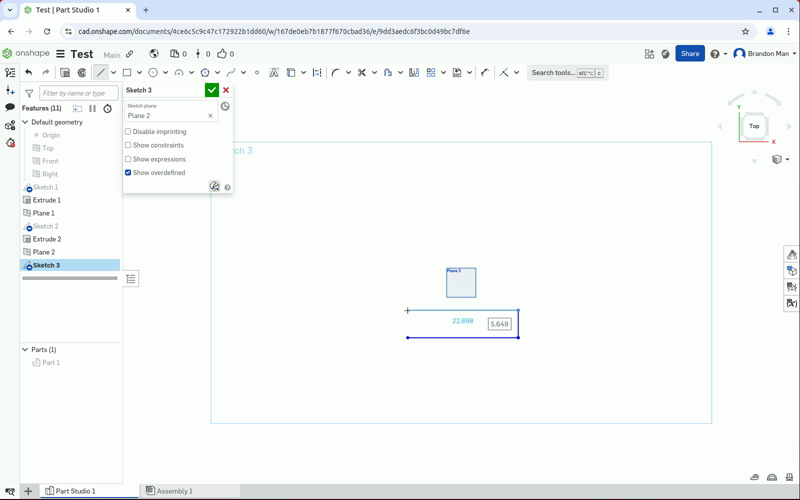
click(407, 310)
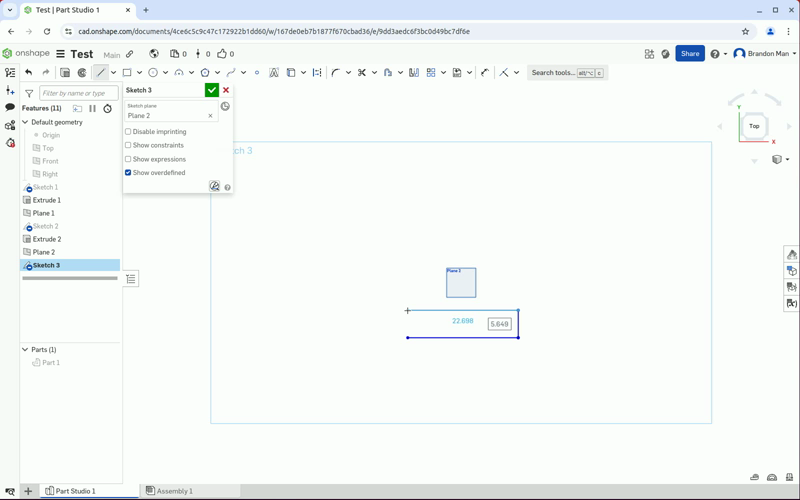
key_up(shift)
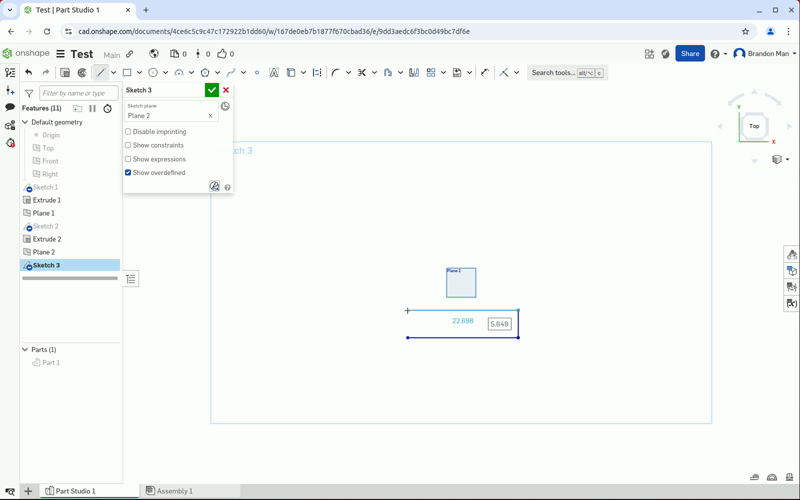
mouse_move(437, 310)
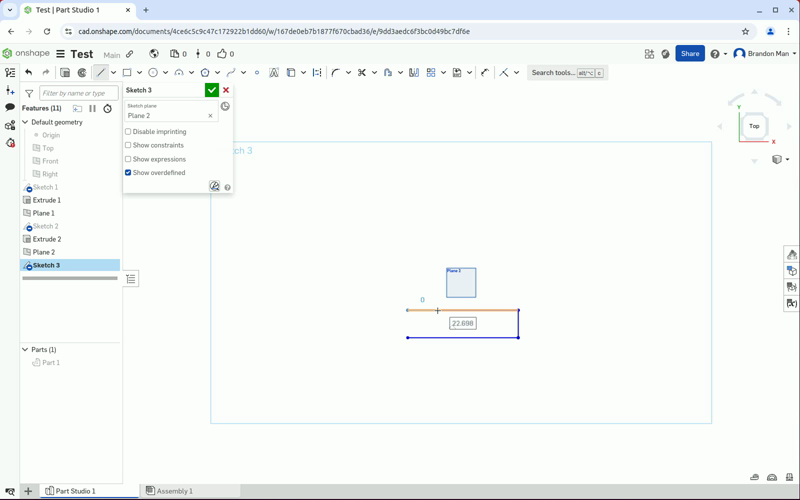
key_down(shift)
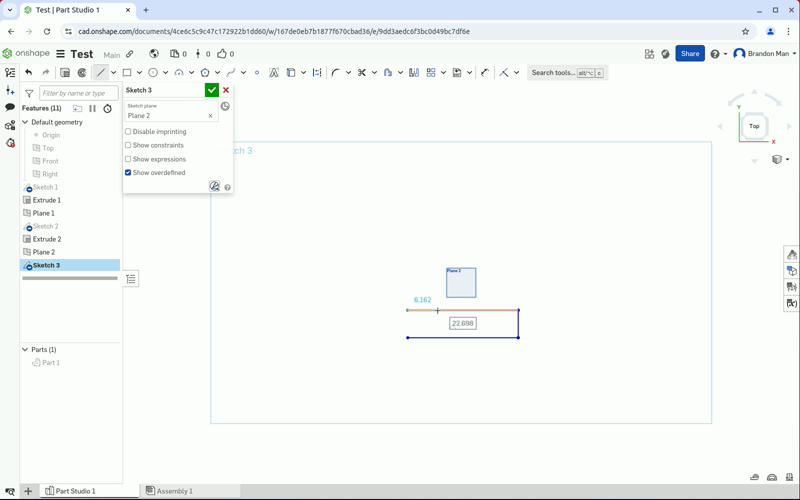
mouse_move(407, 337)
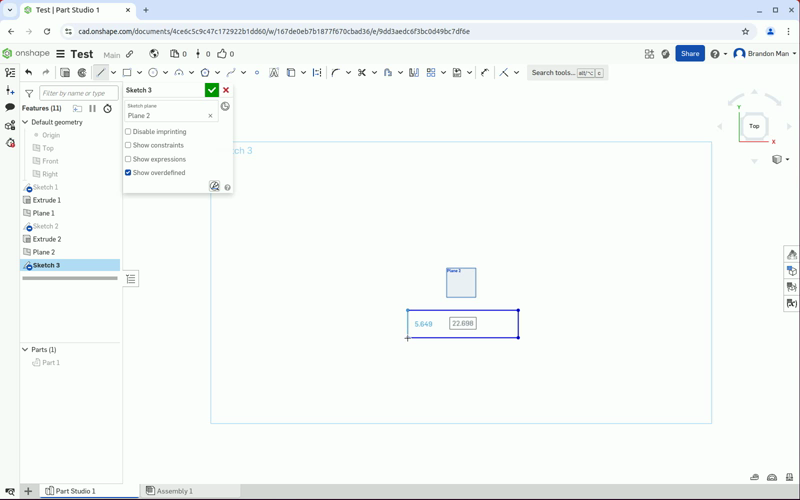
key_up(shift)
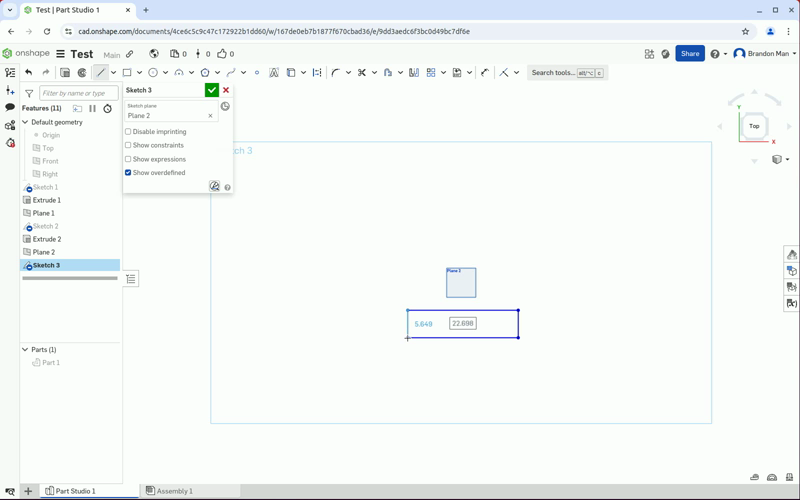
click(407, 337)
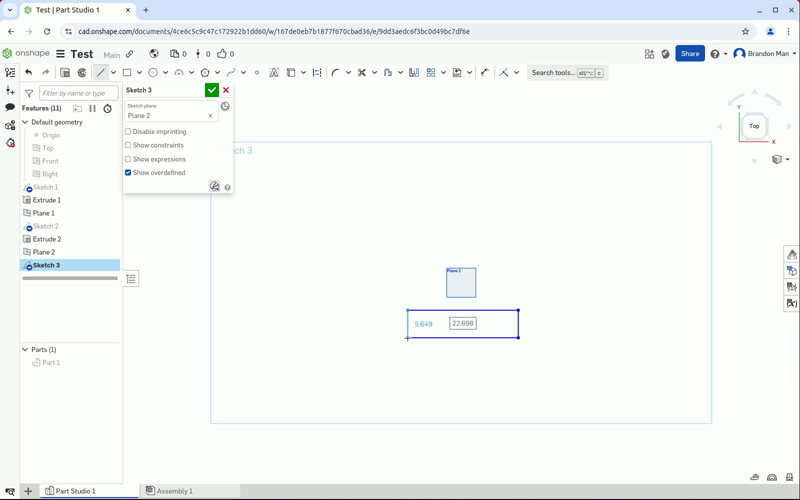
key(esc)
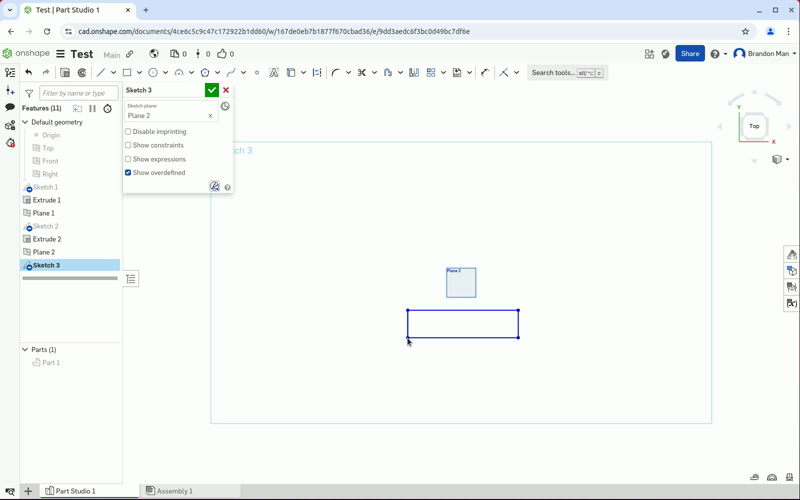
mouse_move(514, 326)
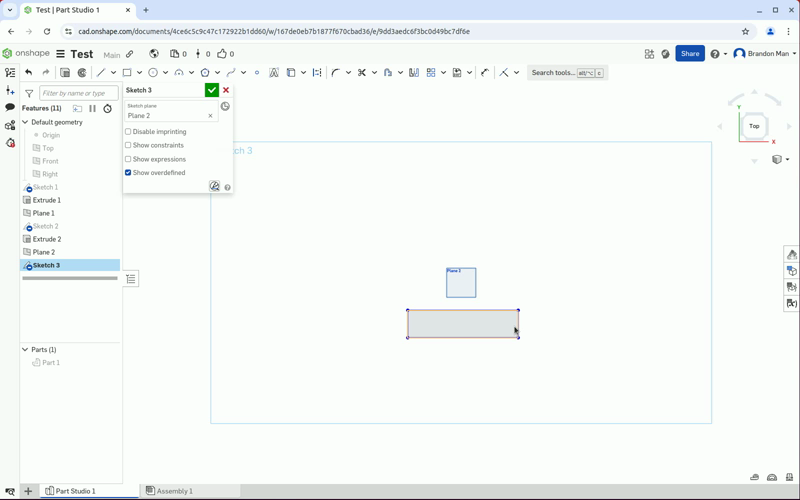
click(514, 326)
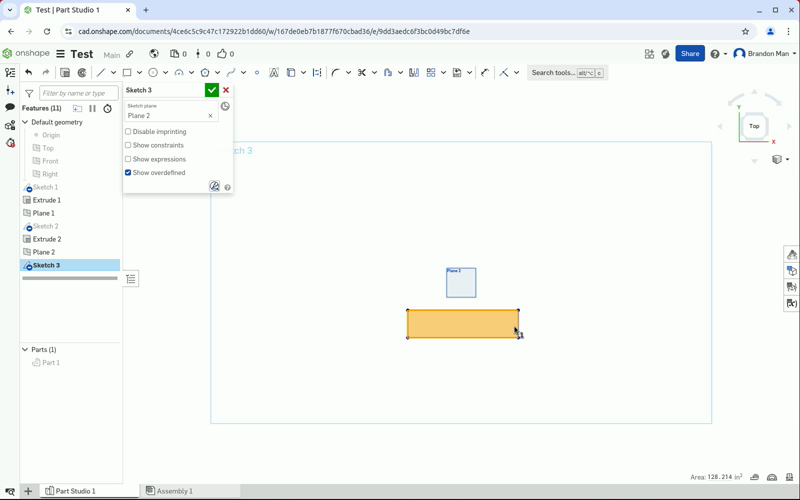
mouse_move(73, 352)
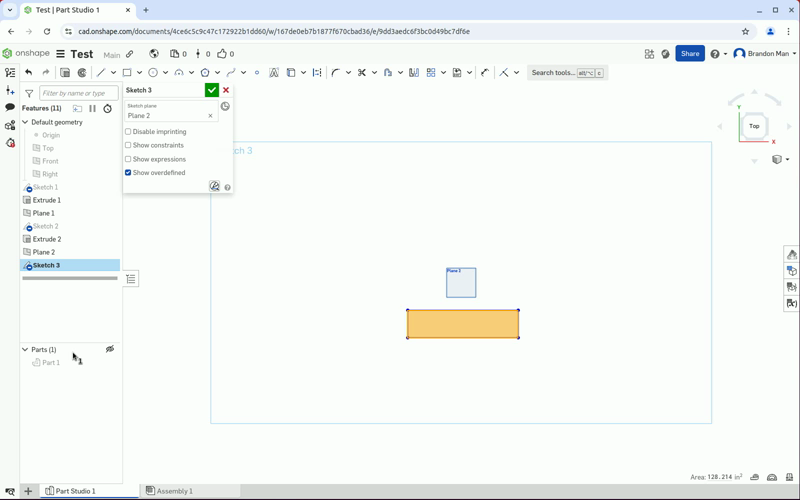
key(shift+y)
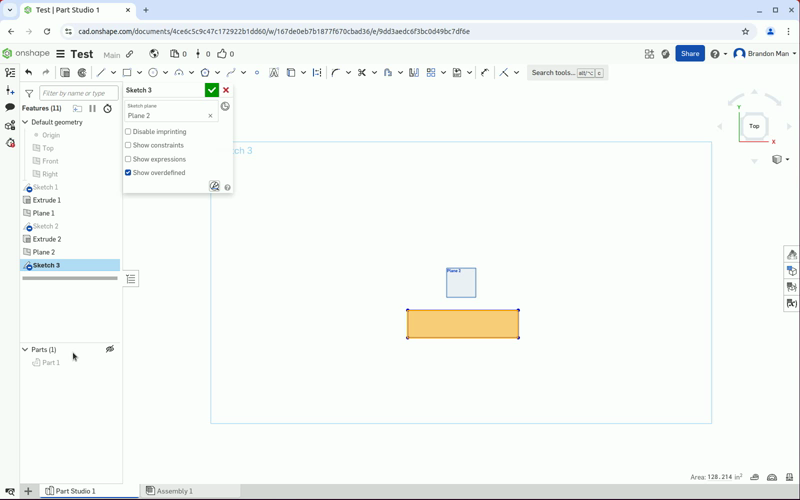
key(shift+e)
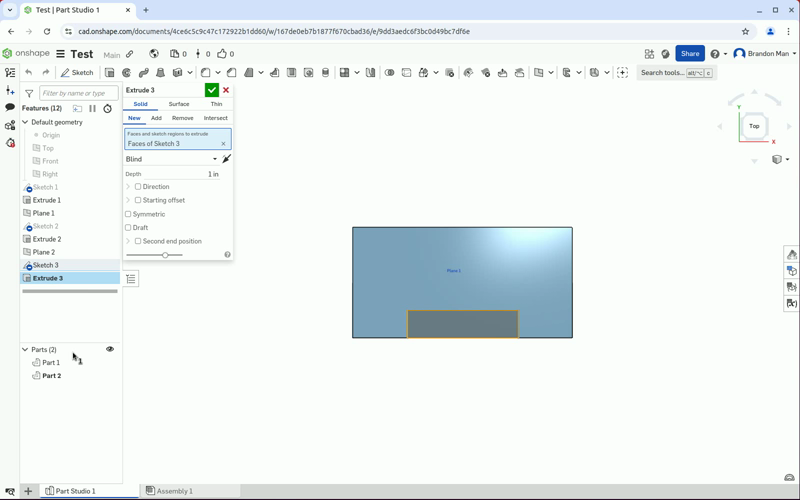
mouse_move(143, 106)
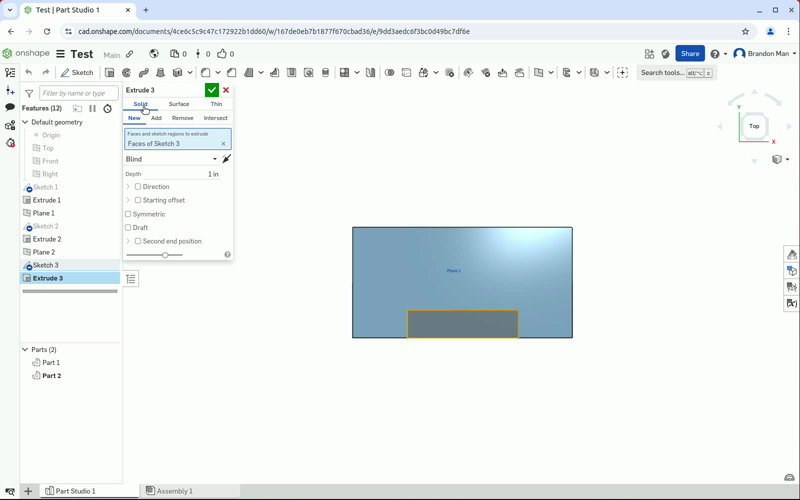
click(143, 106)
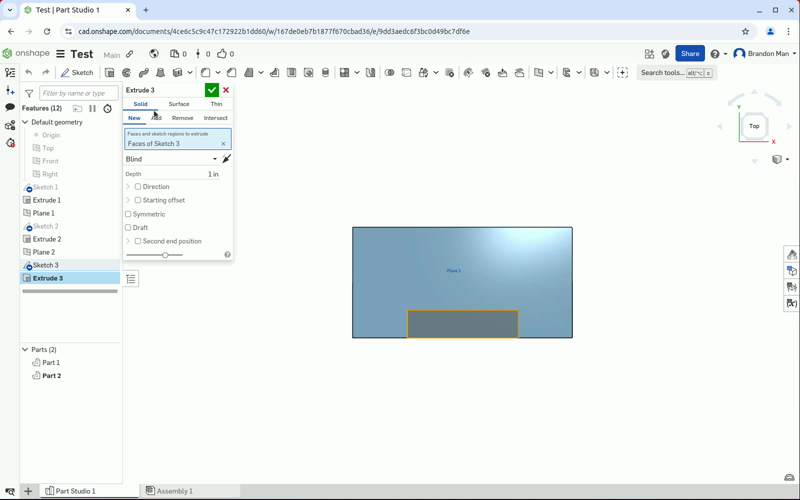
mouse_move(186, 120)
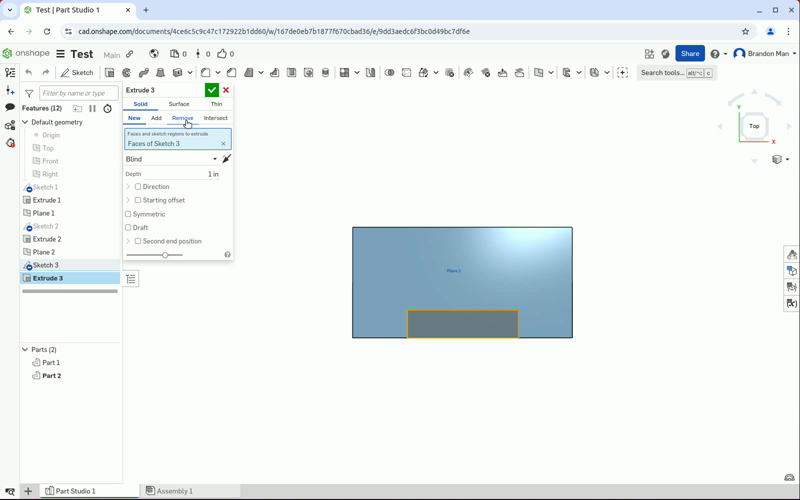
click(186, 120)
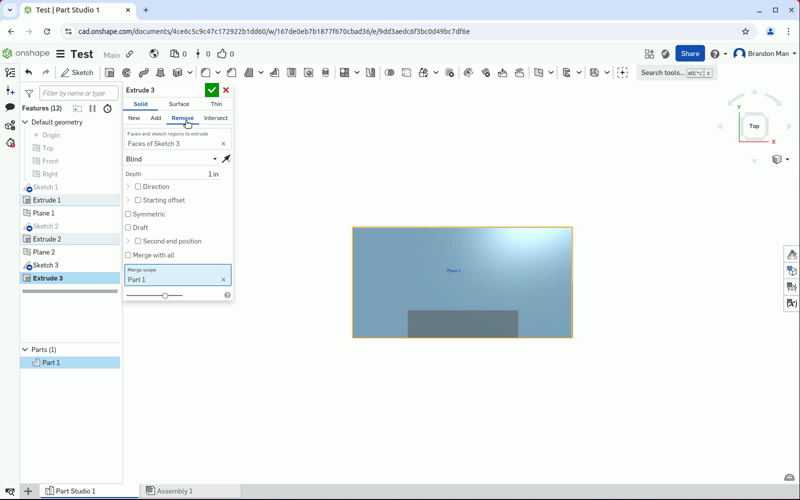
key(tab, 4)
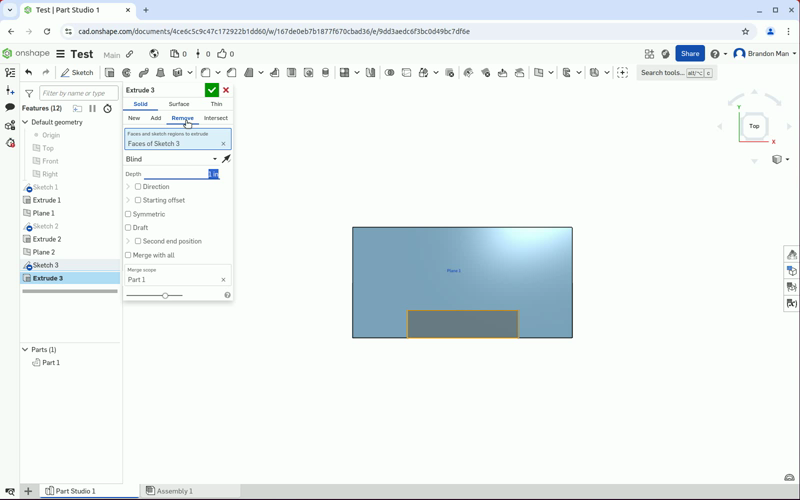
text(5.777)
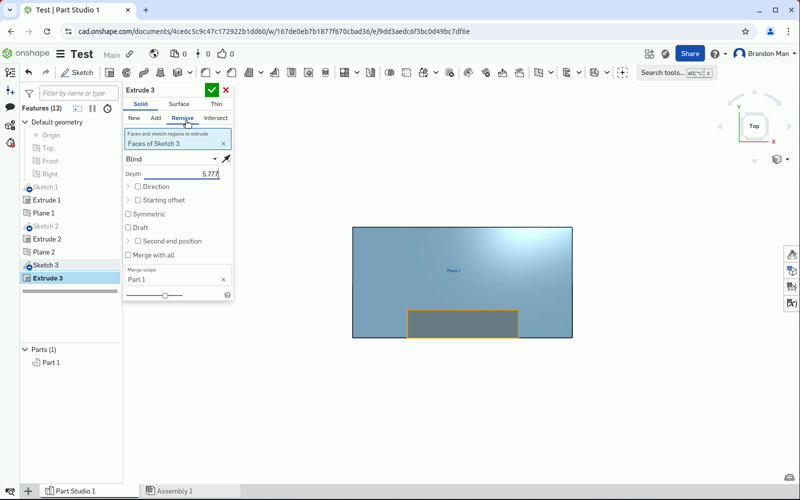
key(tab, 6)
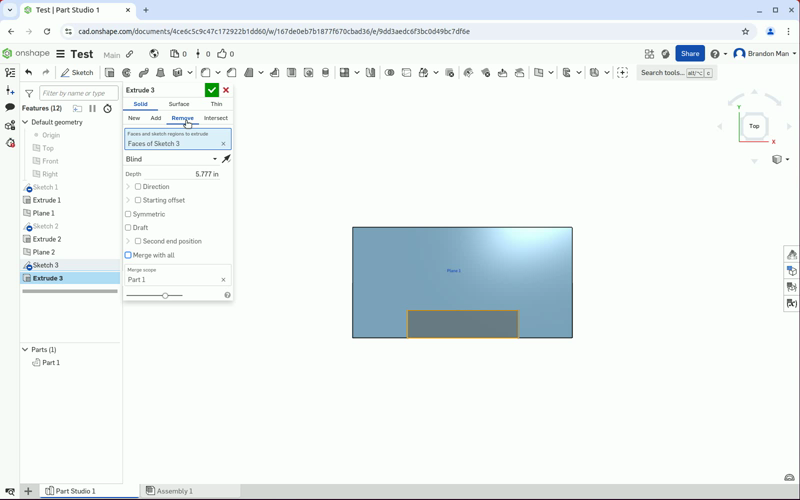
key(space)
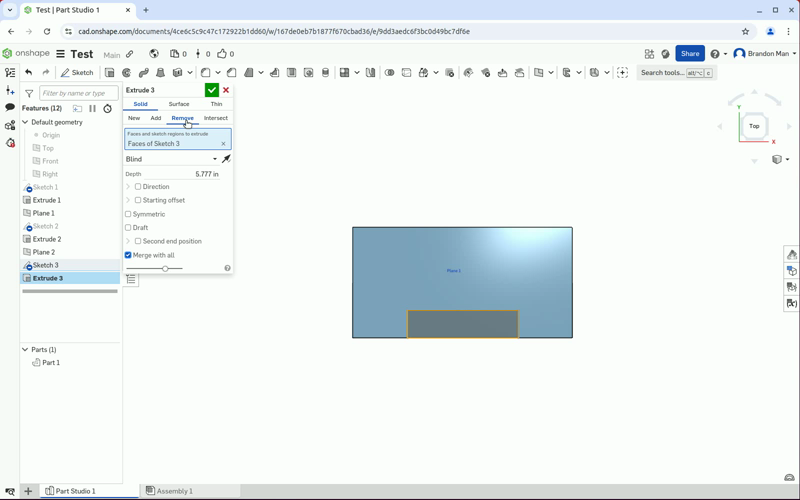
key(enter)
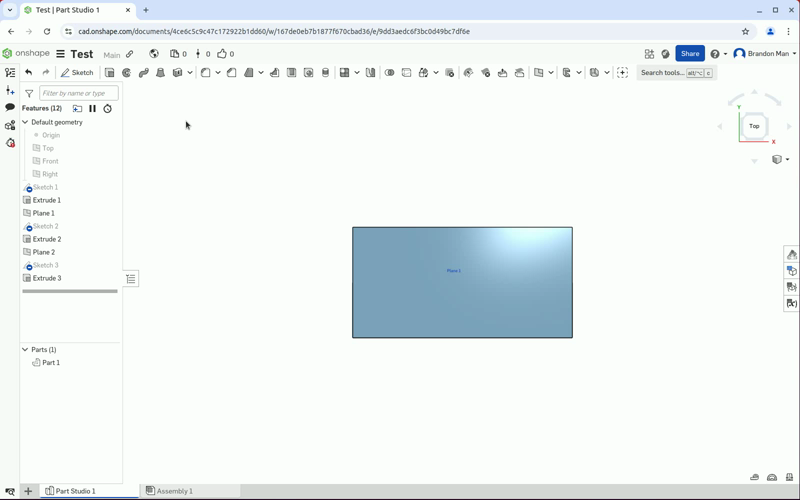
key(shift+h)
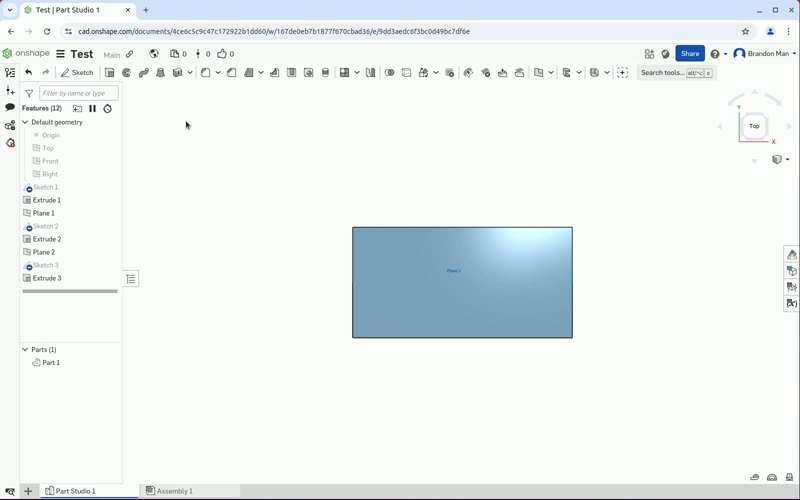
key(shift+h)
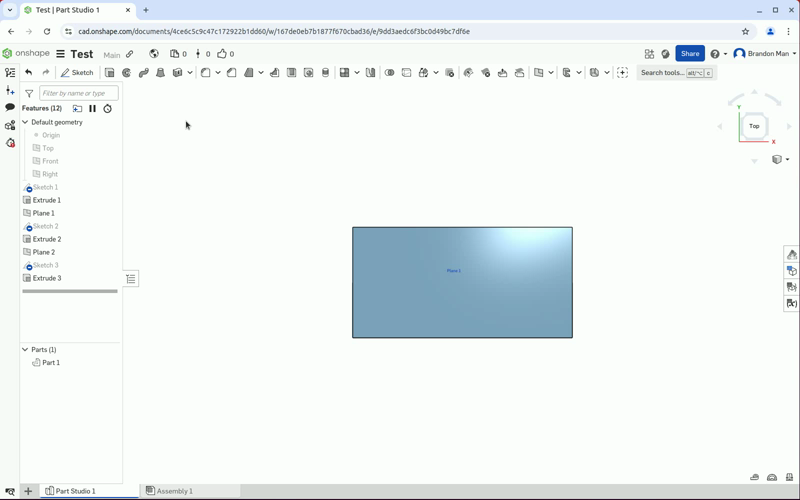
mouse_move(73, 189)
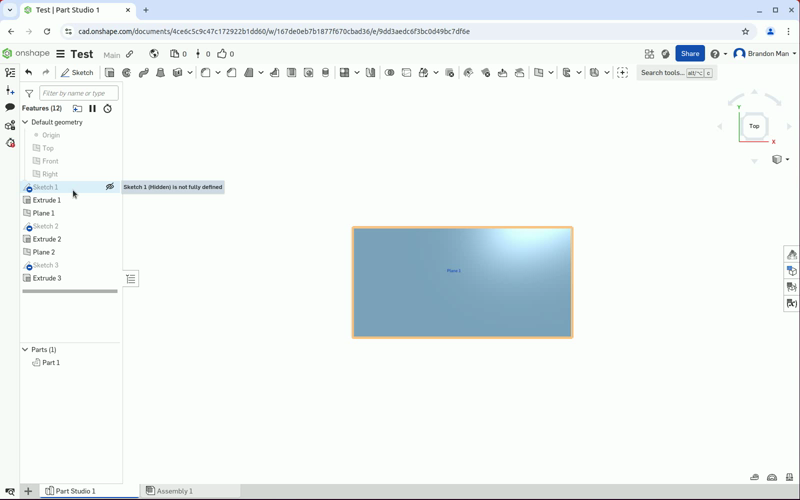
click(73, 189)
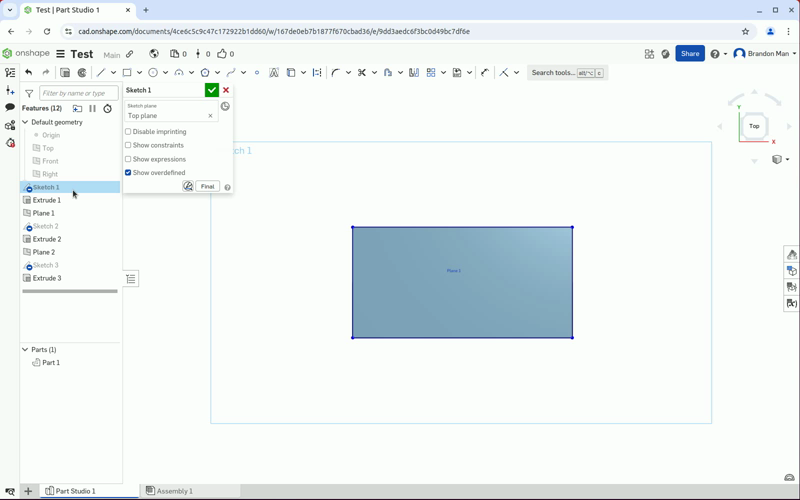
mouse_move(229, 92)
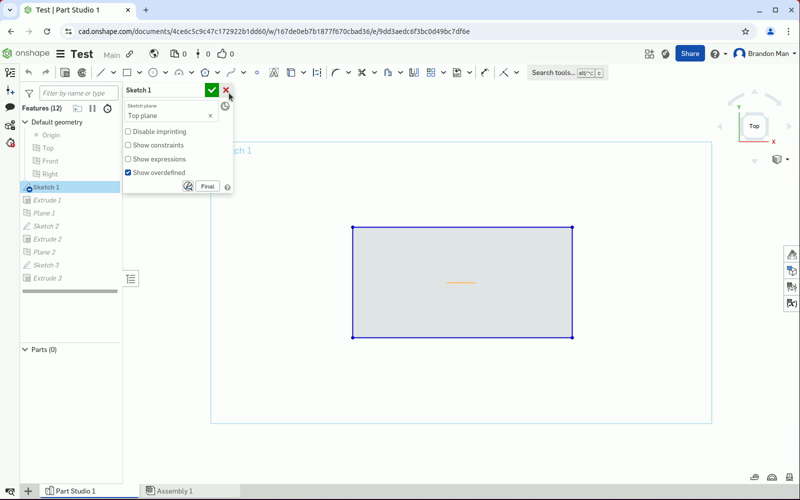
click(229, 92)
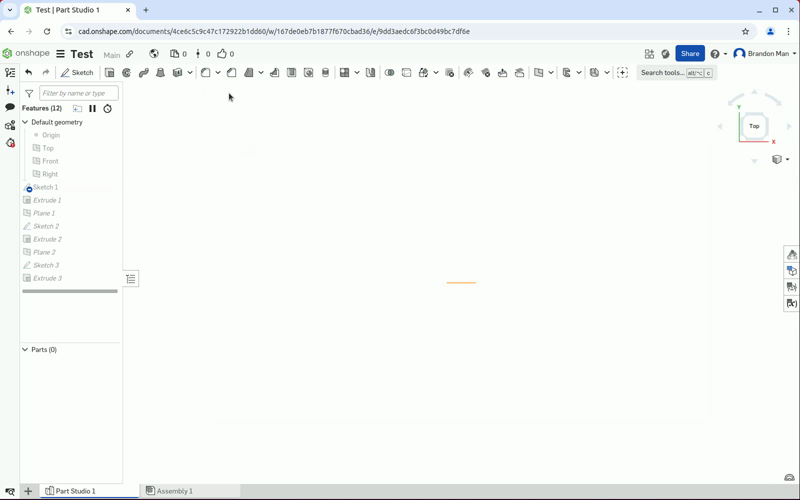
key(shift+s)
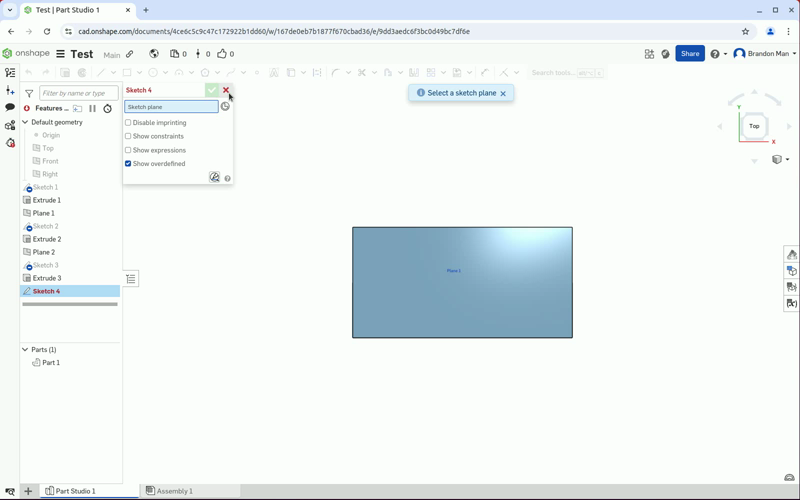
mouse_move(73, 215)
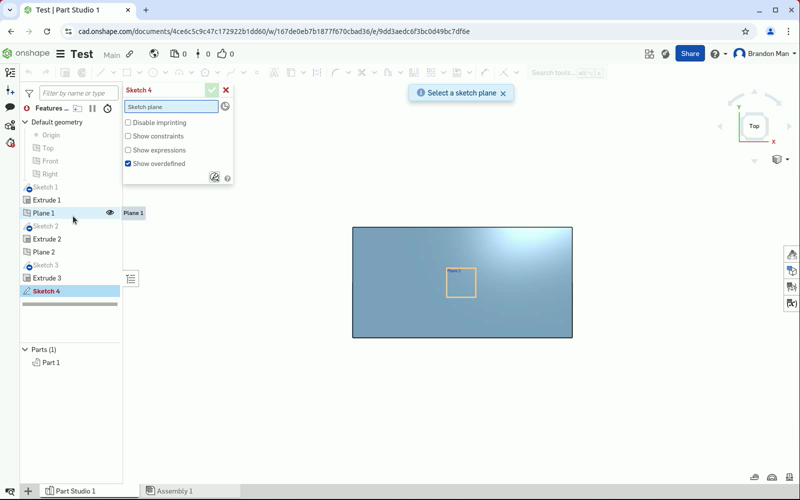
click(73, 215)
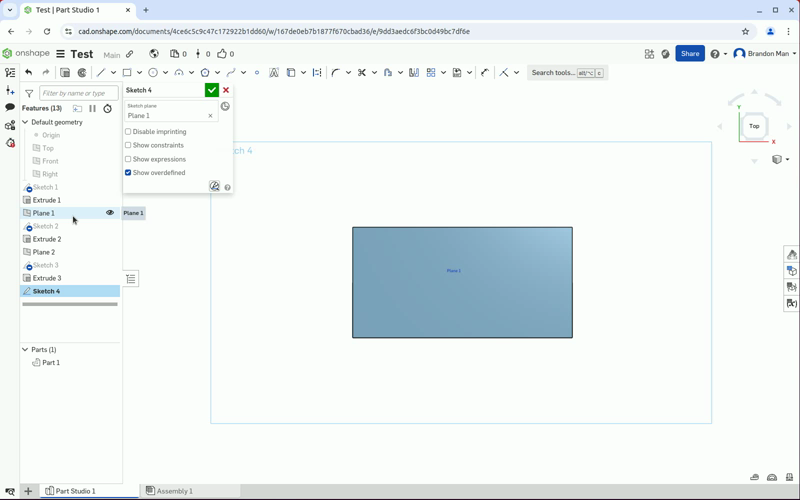
mouse_move(73, 352)
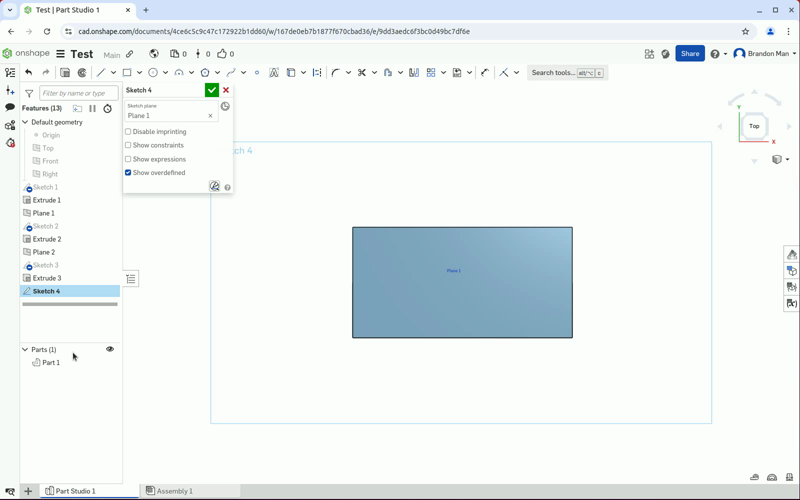
key(y)
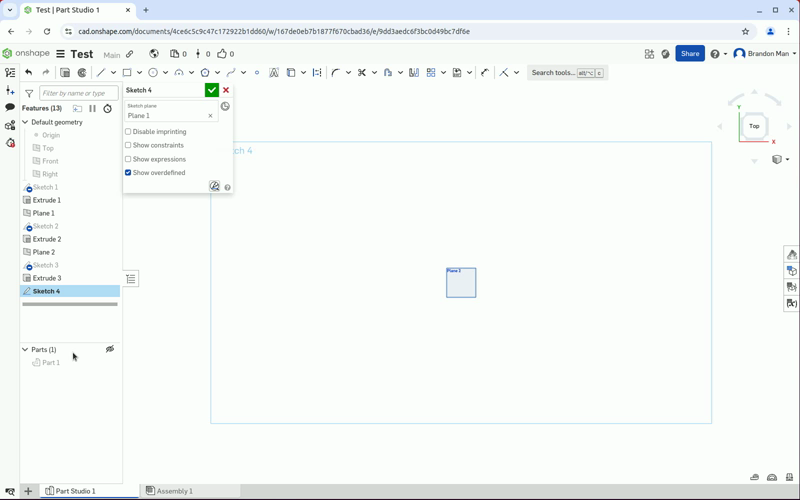
key(l)
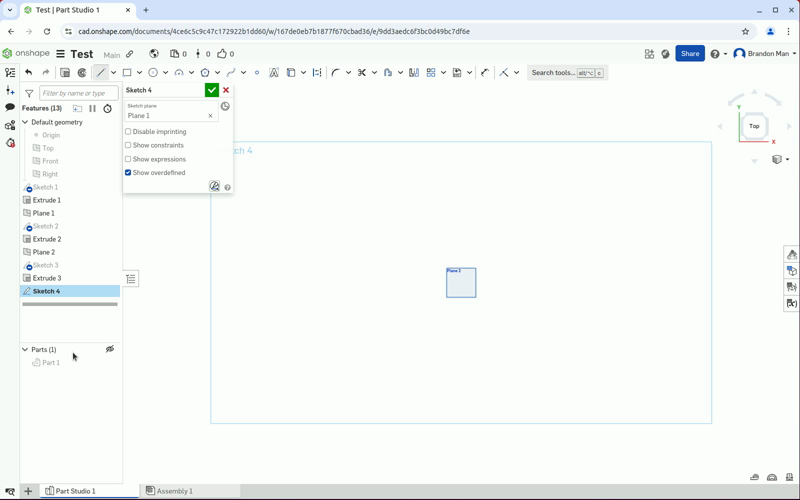
key_down(shift)
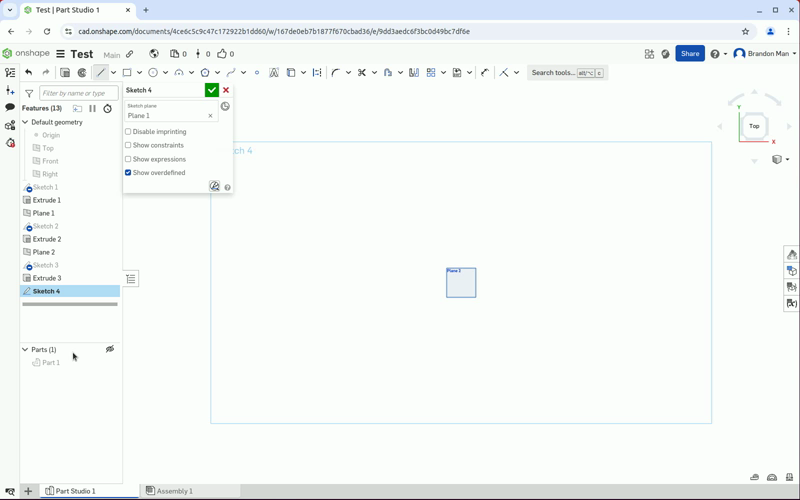
mouse_move(407, 282)
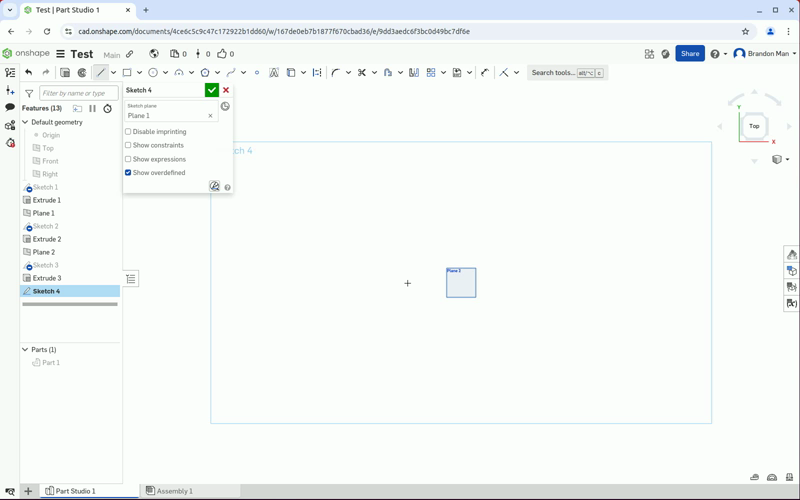
click(407, 282)
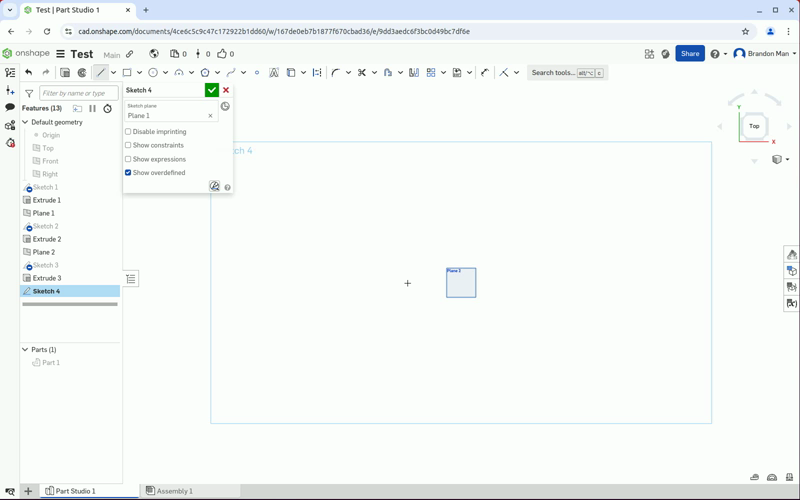
key_up(shift)
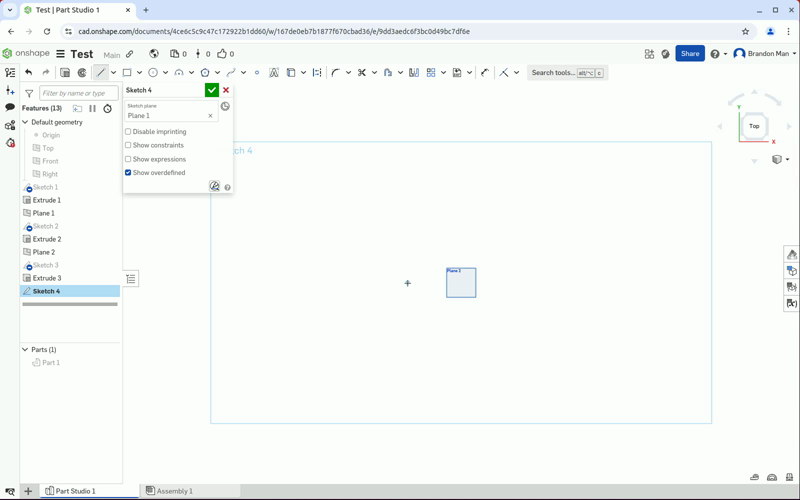
key_down(shift)
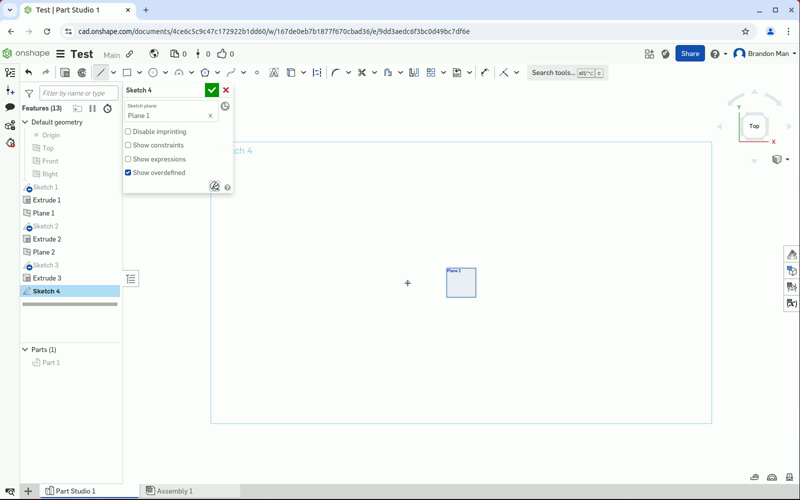
mouse_move(518, 282)
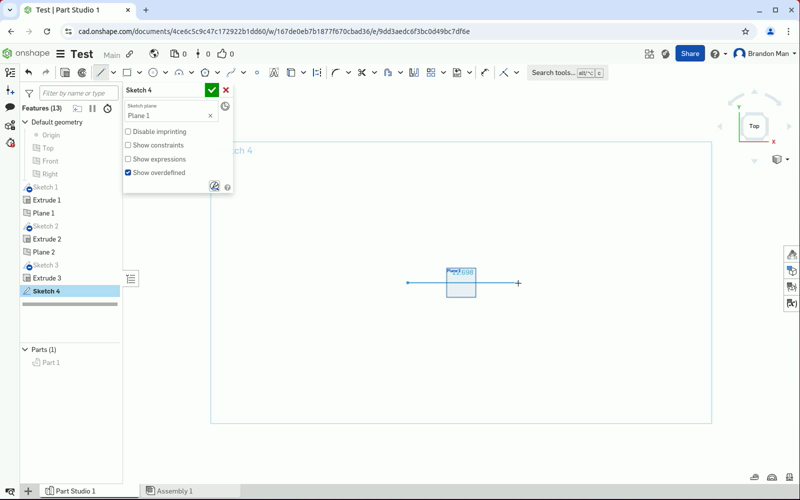
click(518, 282)
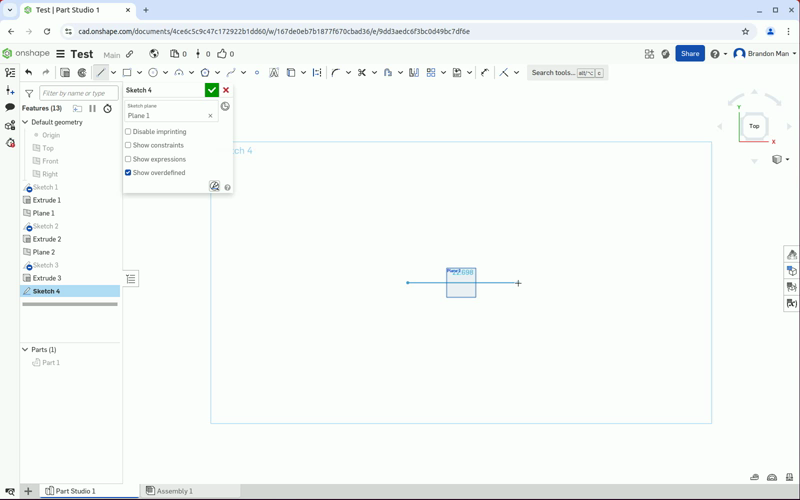
key_up(shift)
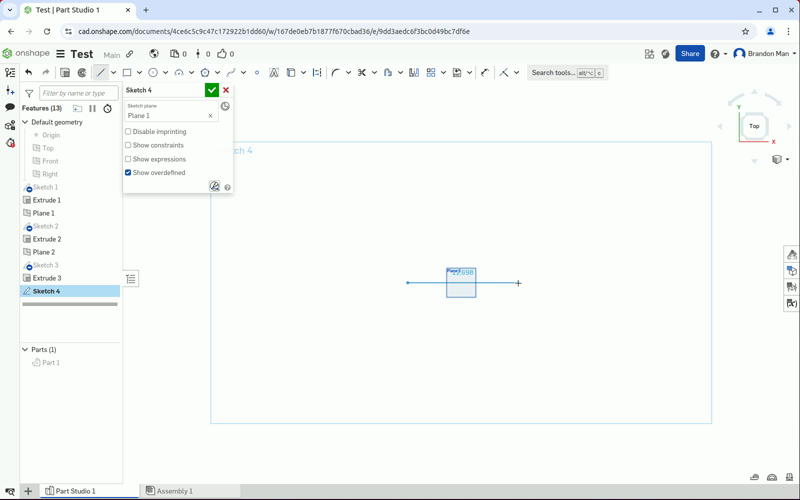
key_down(shift)
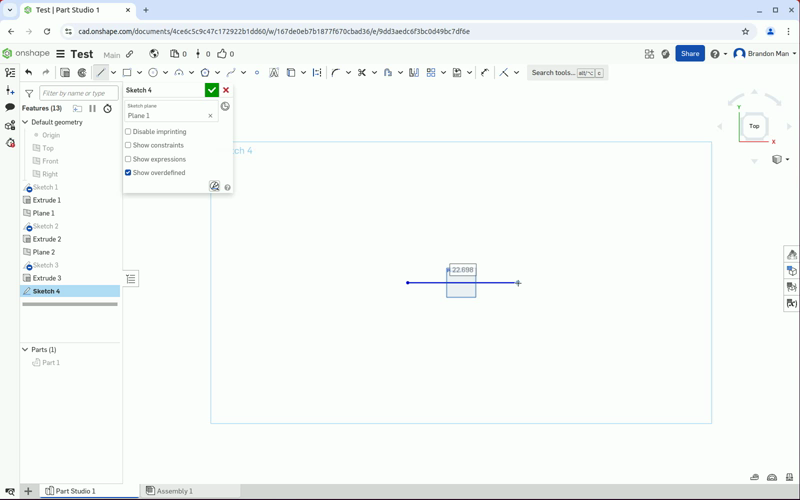
mouse_move(548, 282)
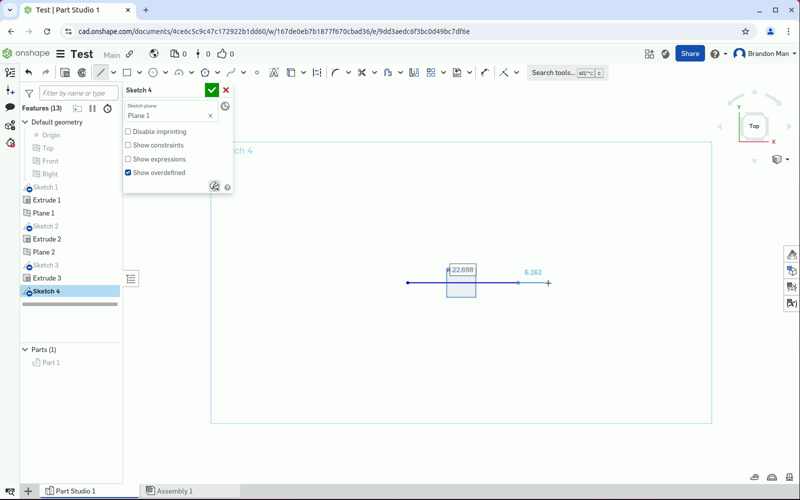
mouse_move(518, 227)
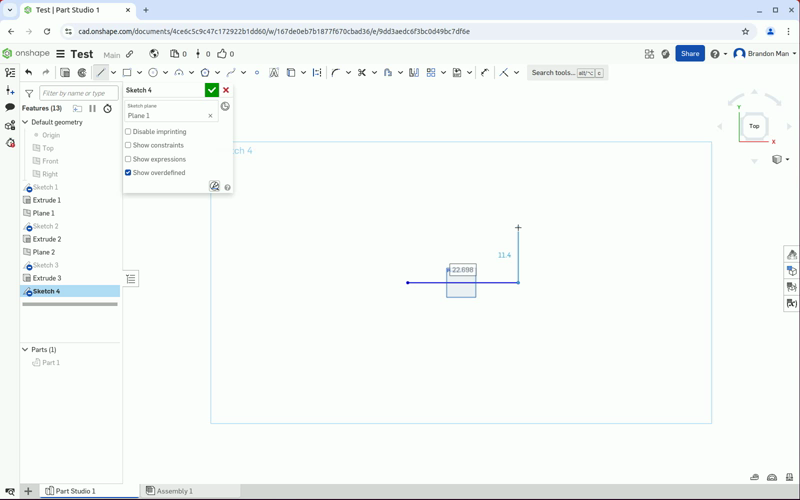
click(518, 227)
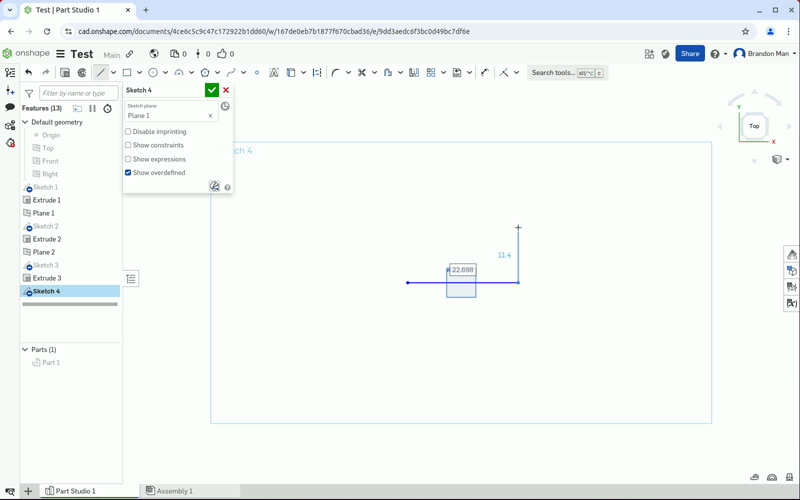
key_up(shift)
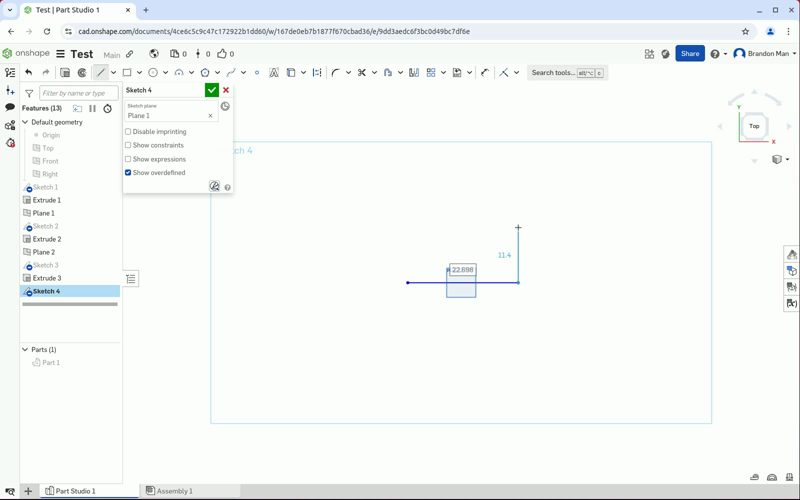
key_down(shift)
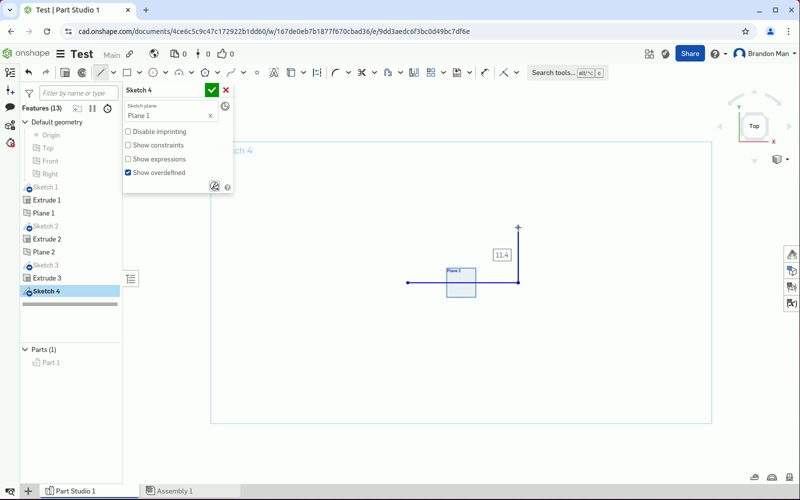
mouse_move(407, 227)
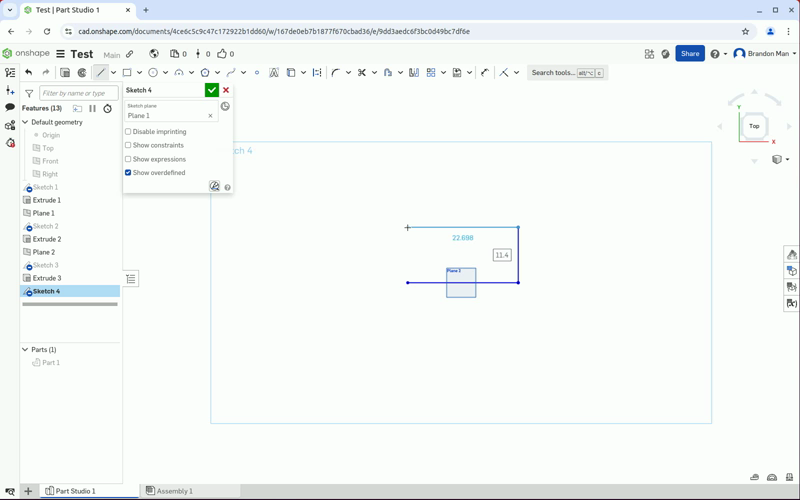
click(407, 227)
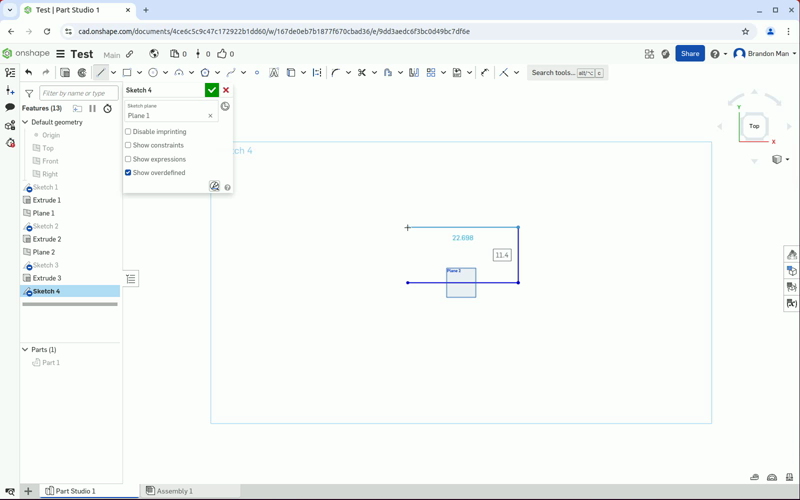
key_up(shift)
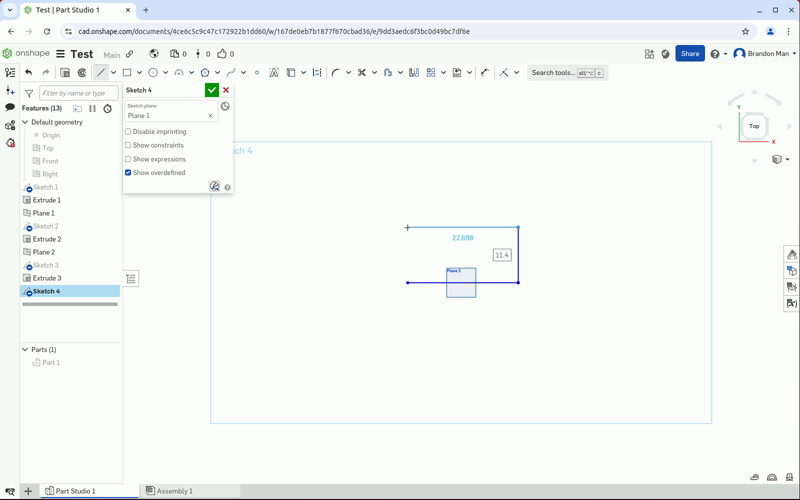
mouse_move(437, 227)
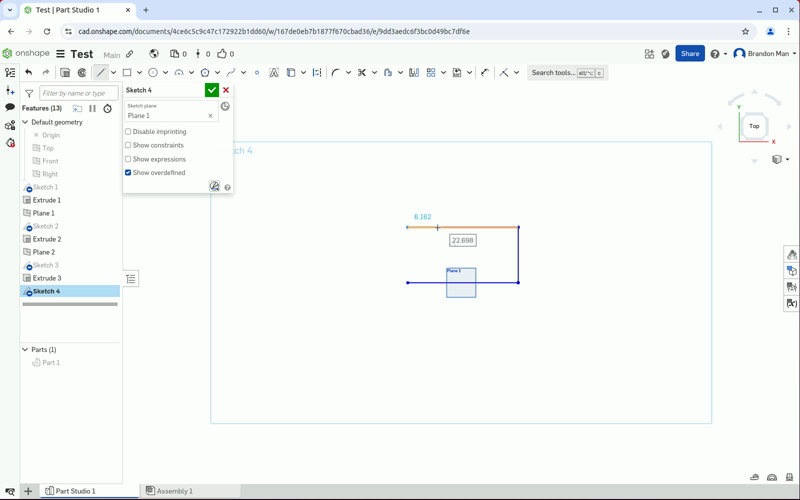
key_down(shift)
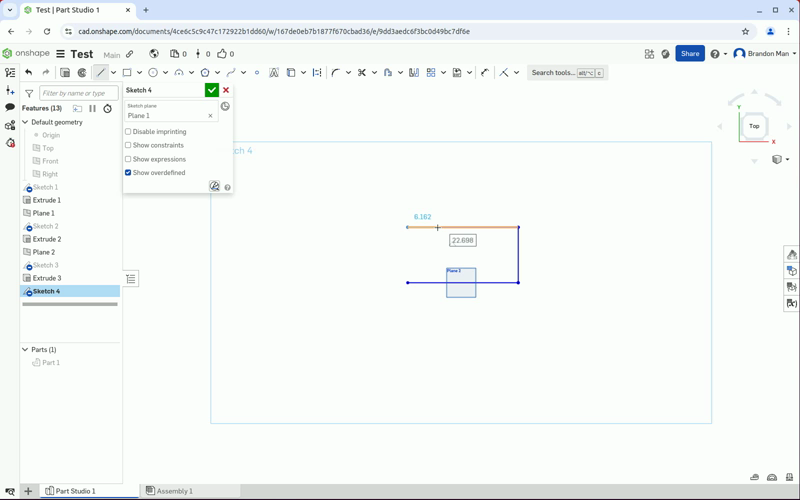
mouse_move(407, 282)
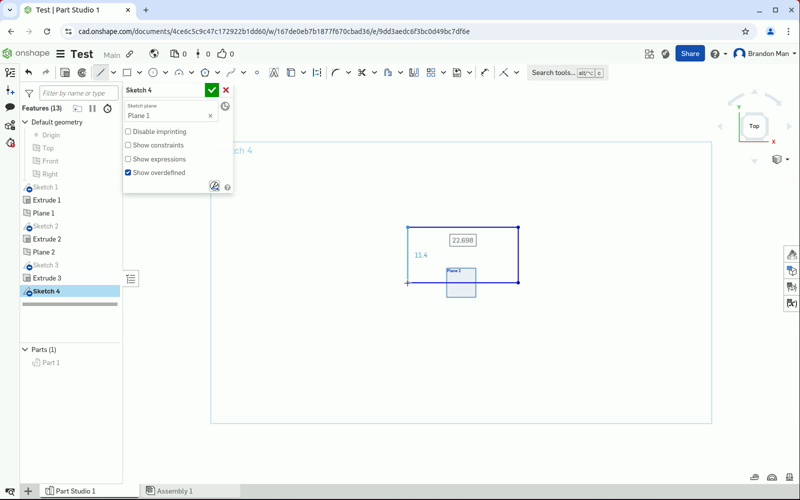
key_up(shift)
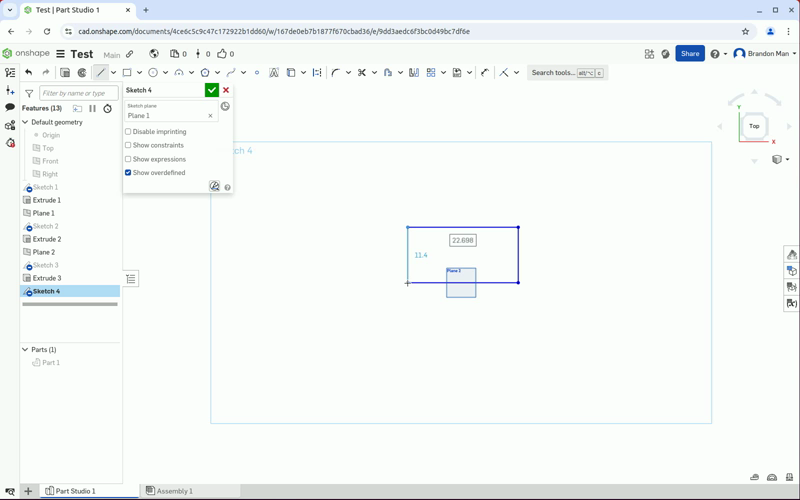
click(407, 282)
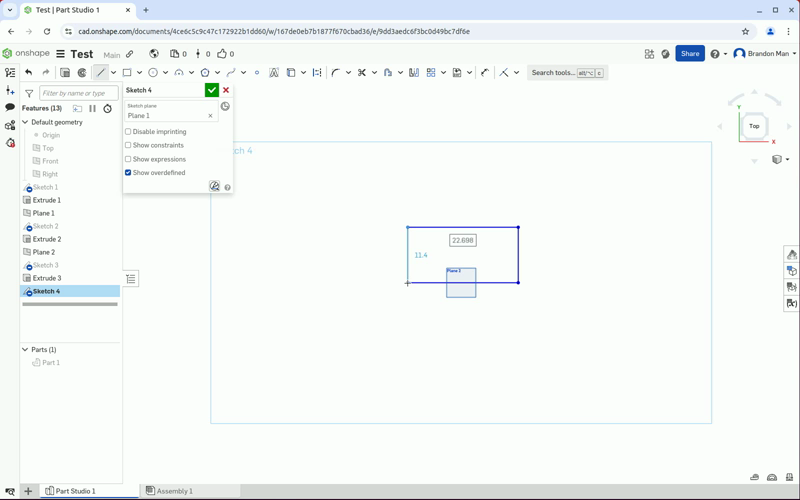
key(esc)
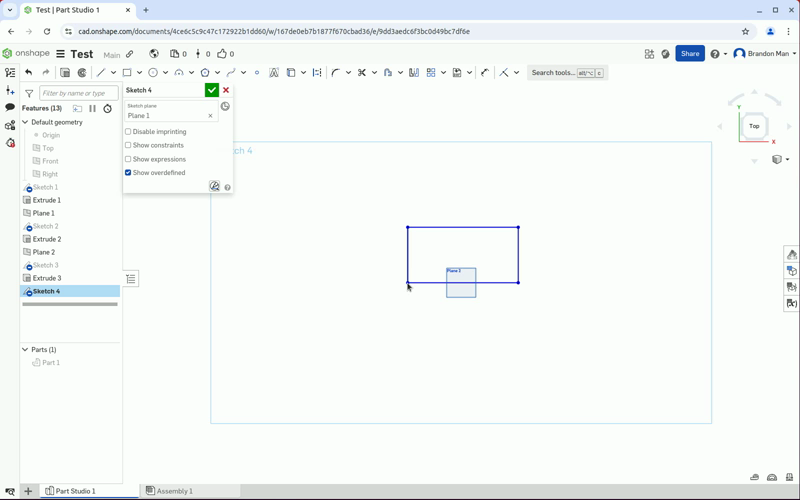
mouse_move(424, 270)
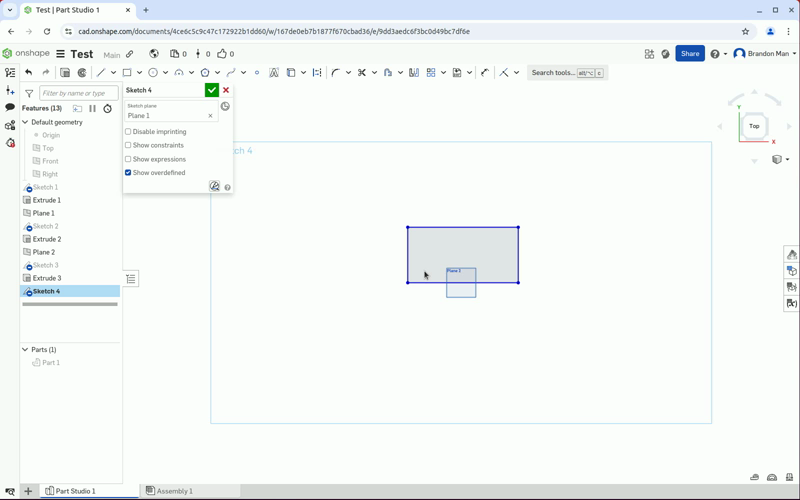
click(424, 270)
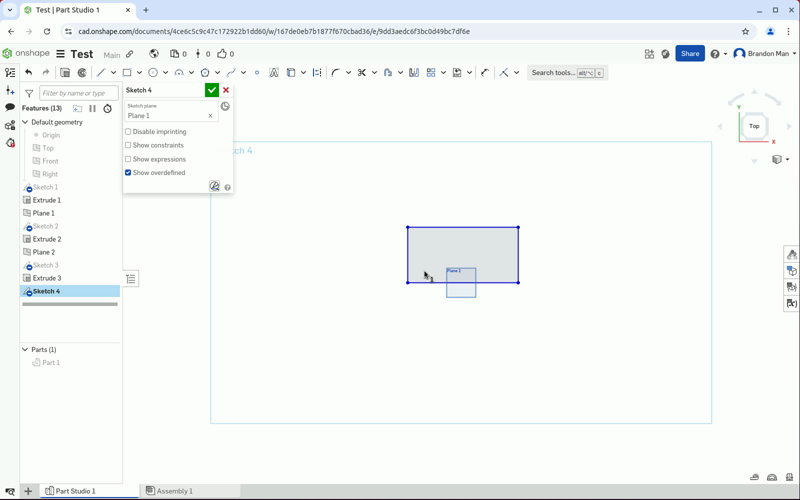
mouse_move(73, 352)
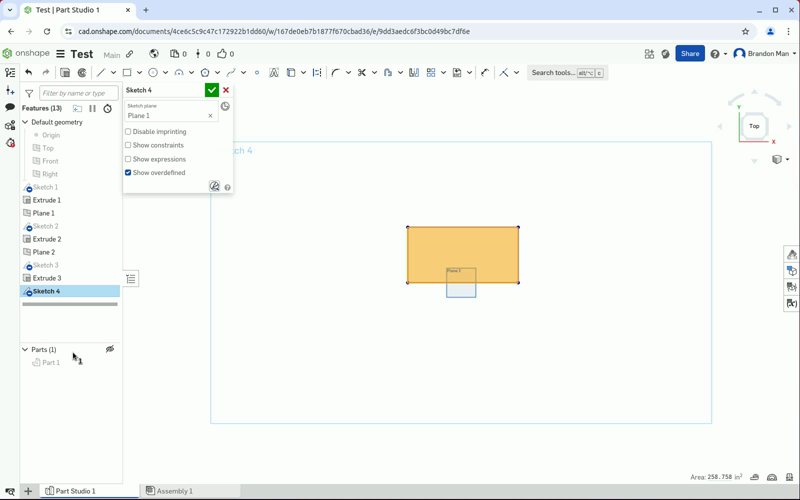
key(shift+y)
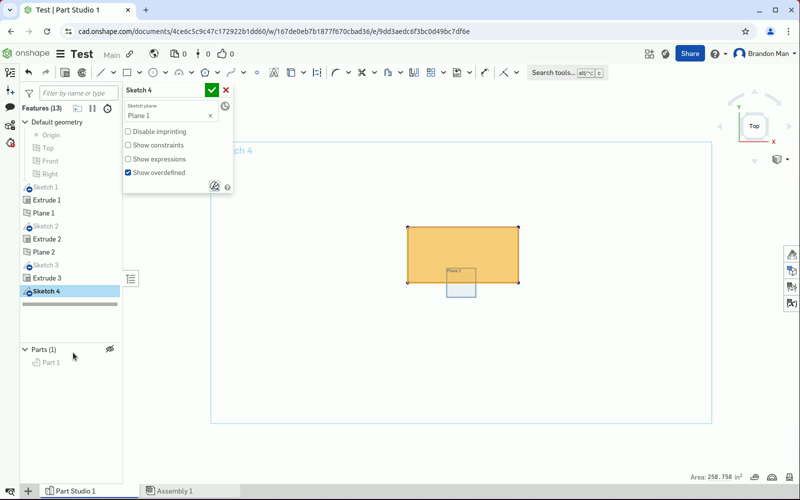
key(shift+e)
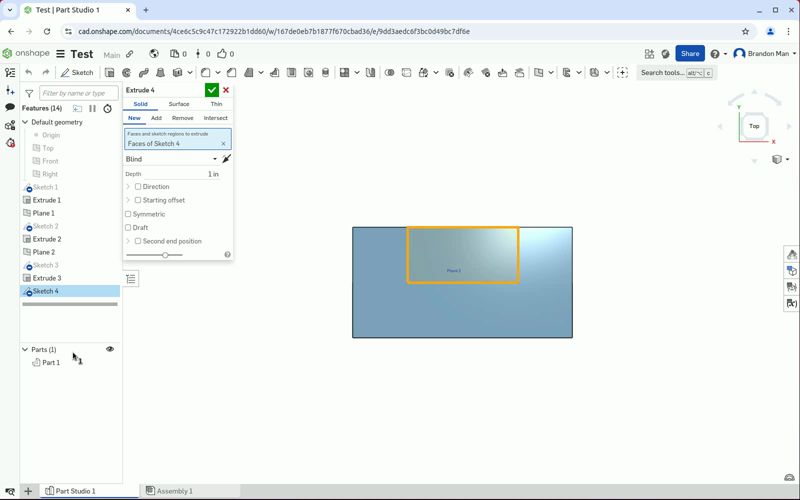
mouse_move(143, 106)
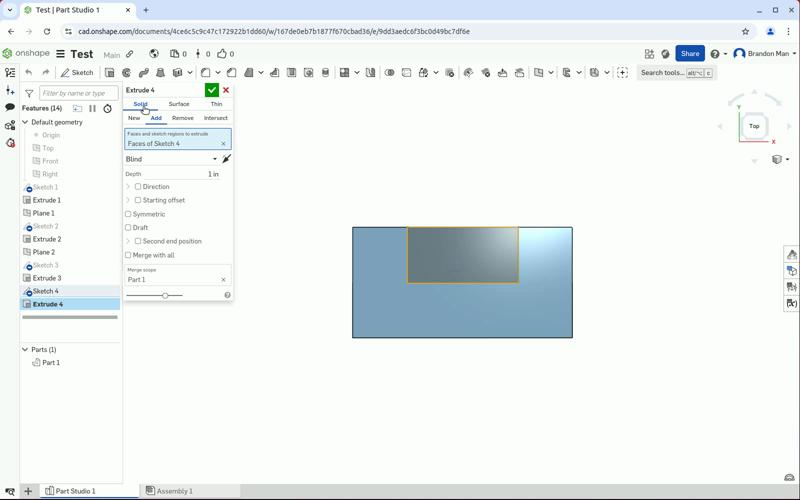
click(143, 106)
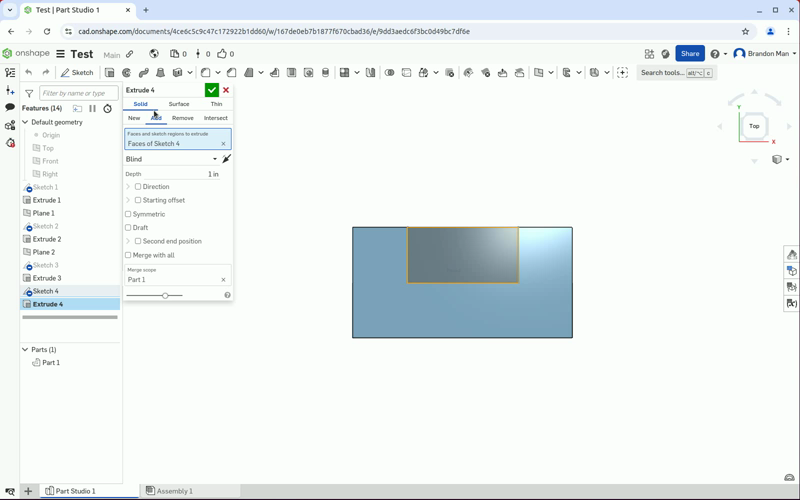
mouse_move(186, 120)
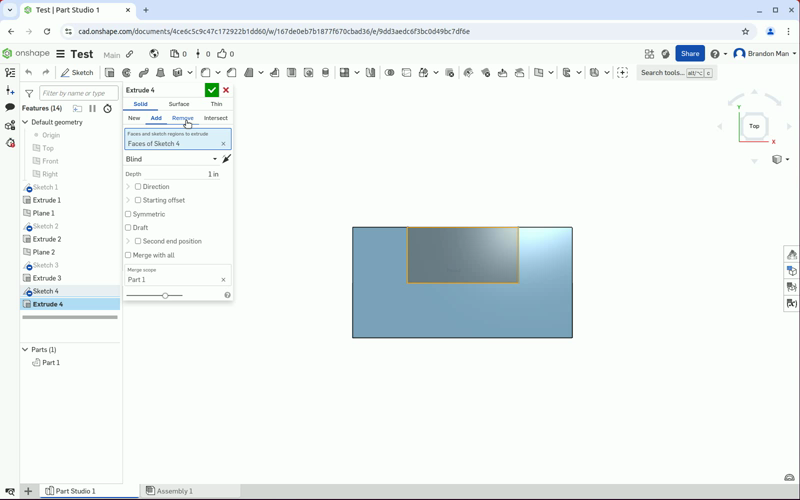
click(186, 120)
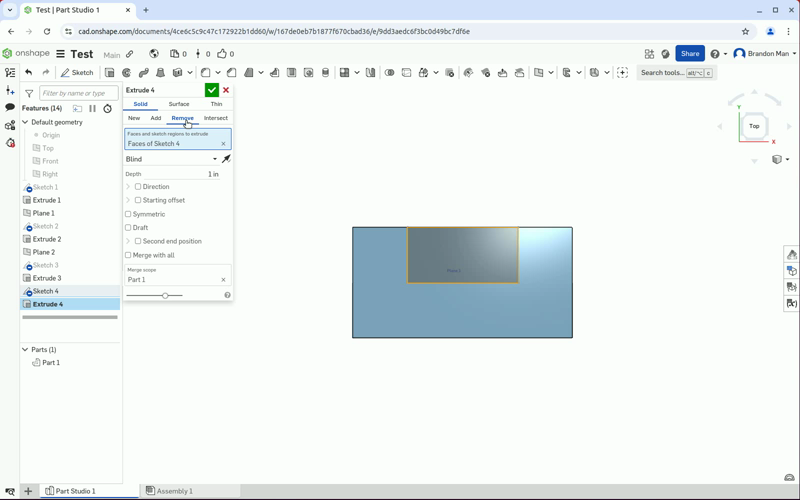
key(tab, 4)
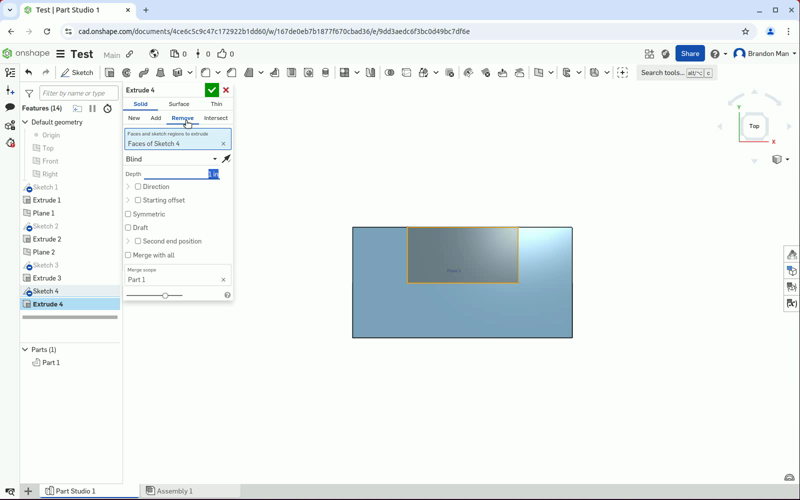
text(5.777)
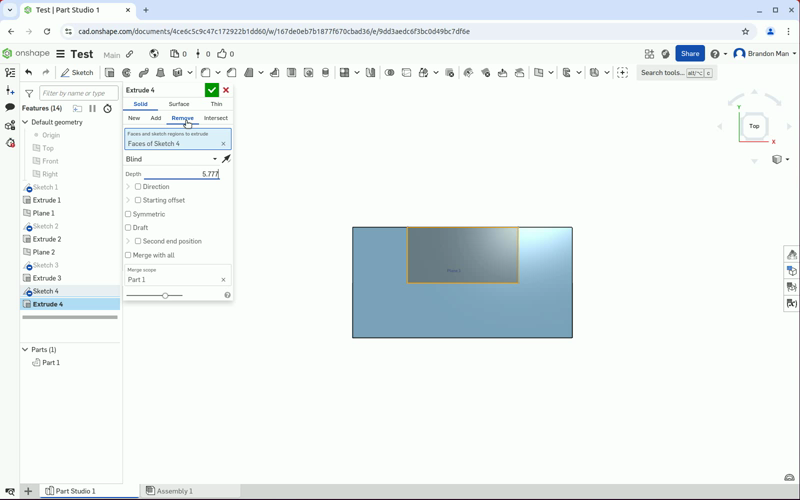
key(tab, 6)
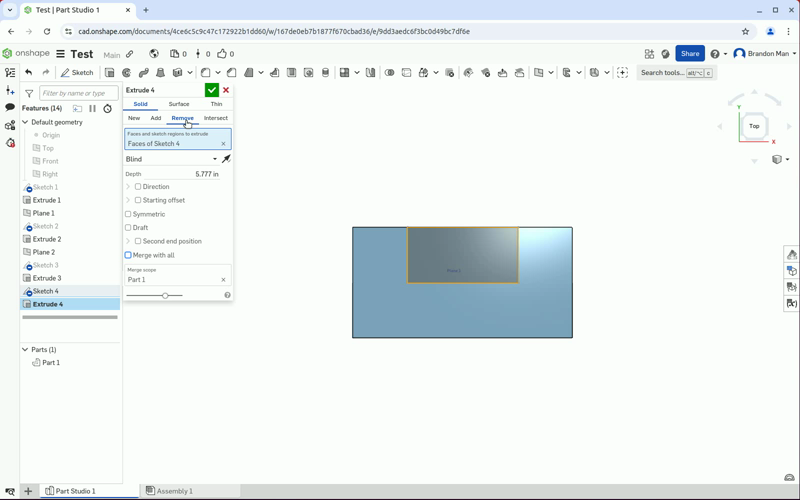
key(space)
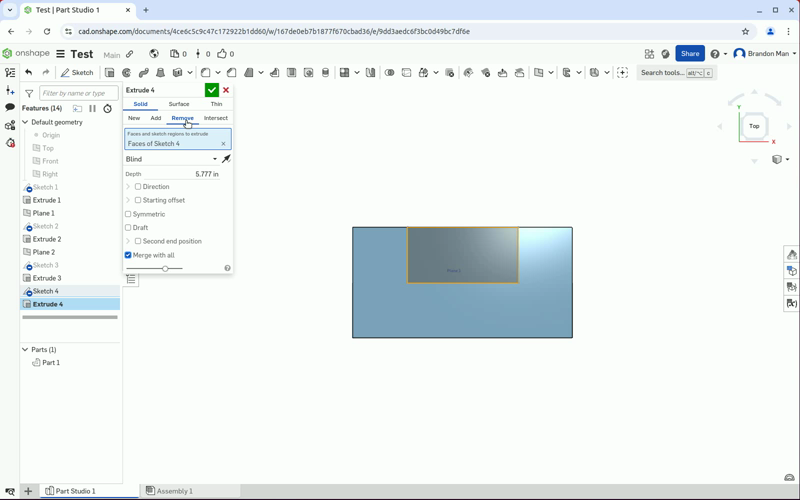
key(enter)
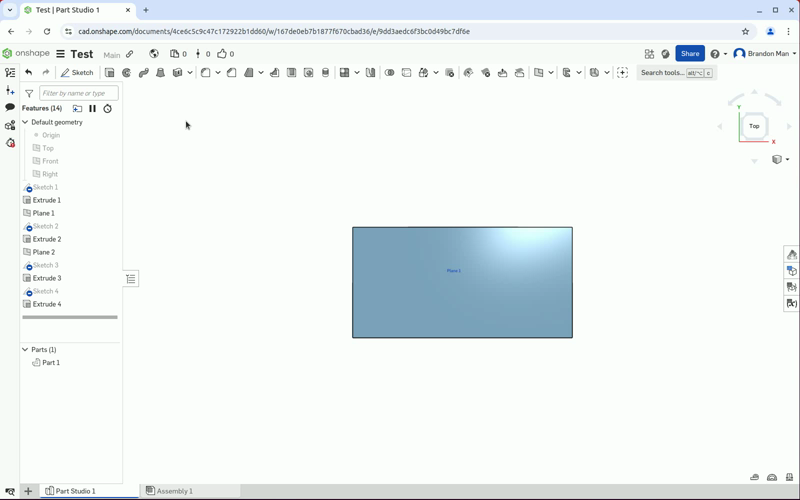
key(shift+h)
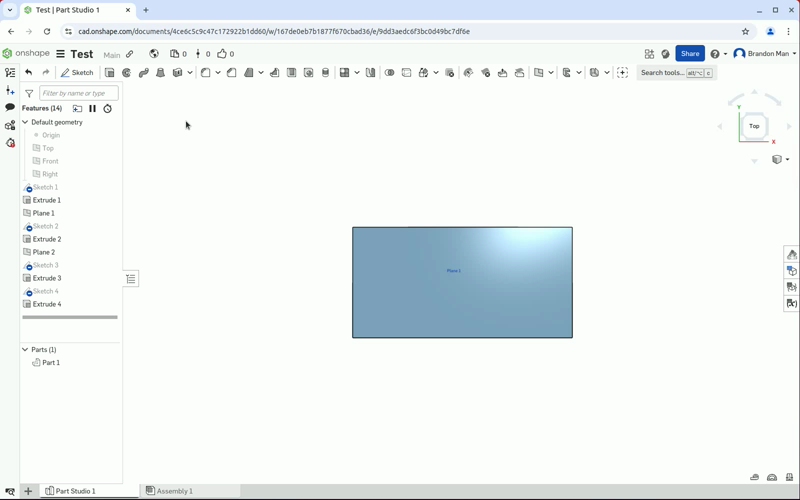
key(shift+h)
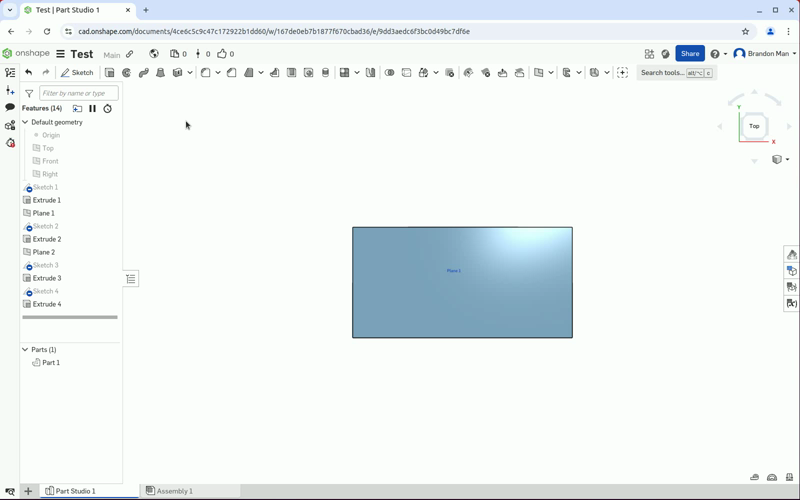
mouse_move(73, 189)
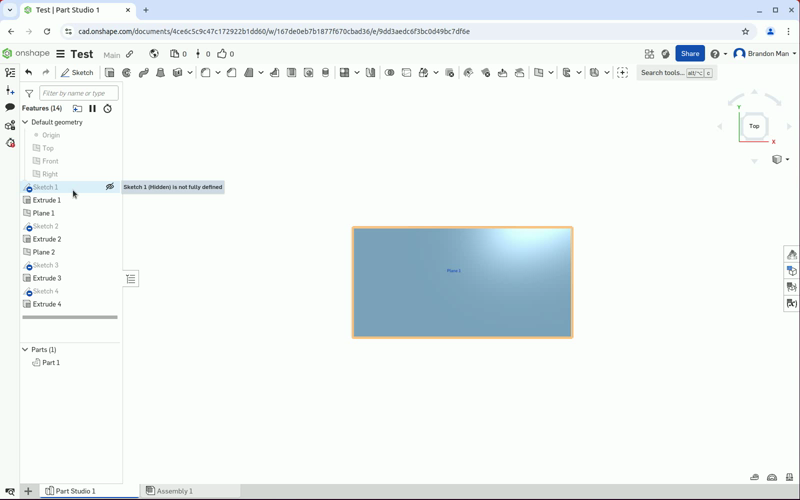
click(73, 189)
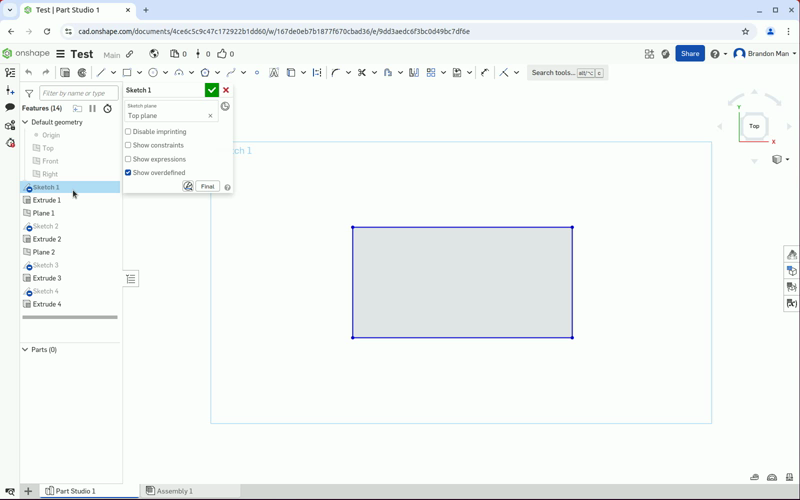
mouse_move(229, 92)
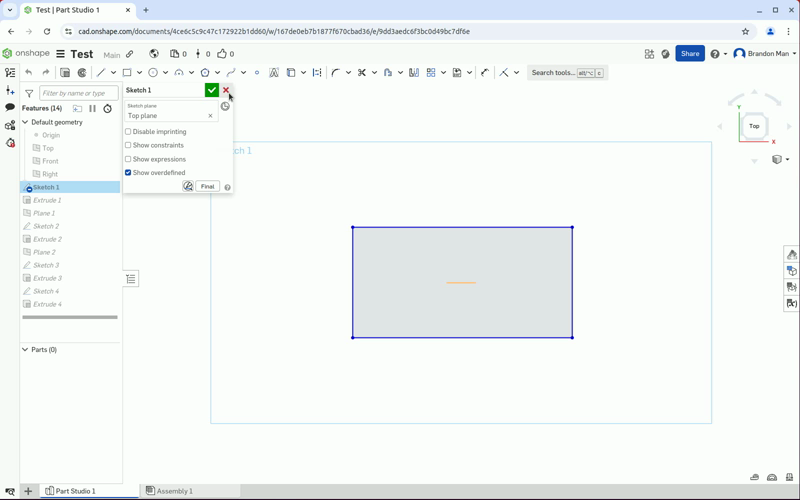
click(229, 92)
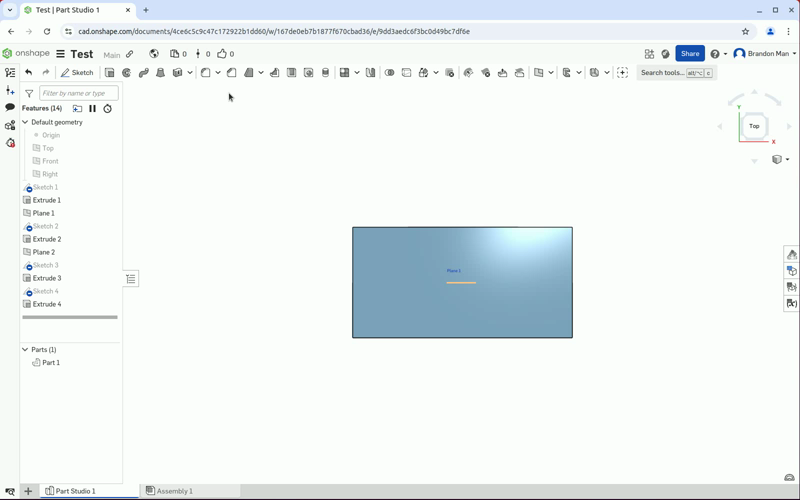
mouse_move(73, 352)
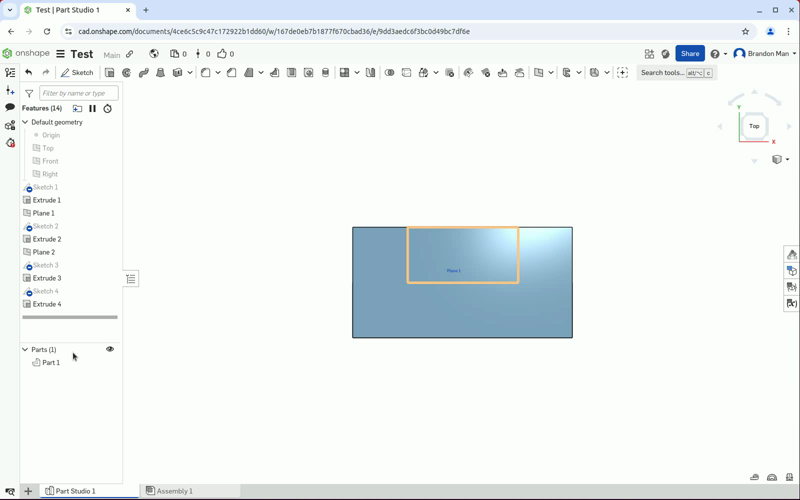
key(y)
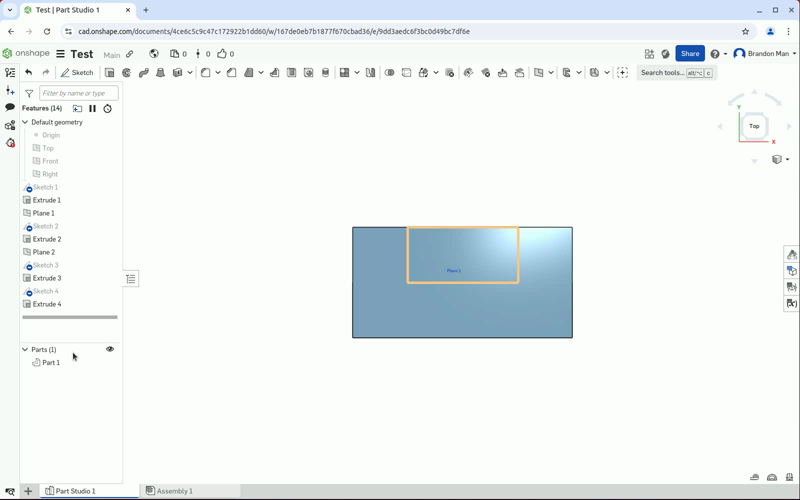
key(shift+p)
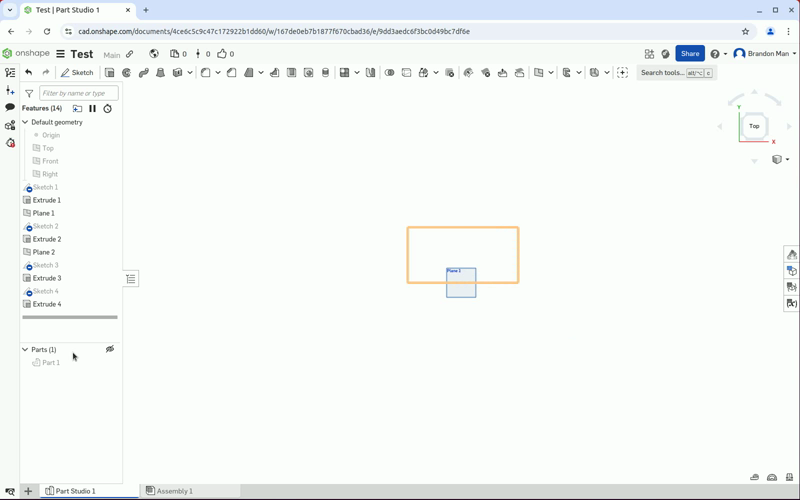
key(space)
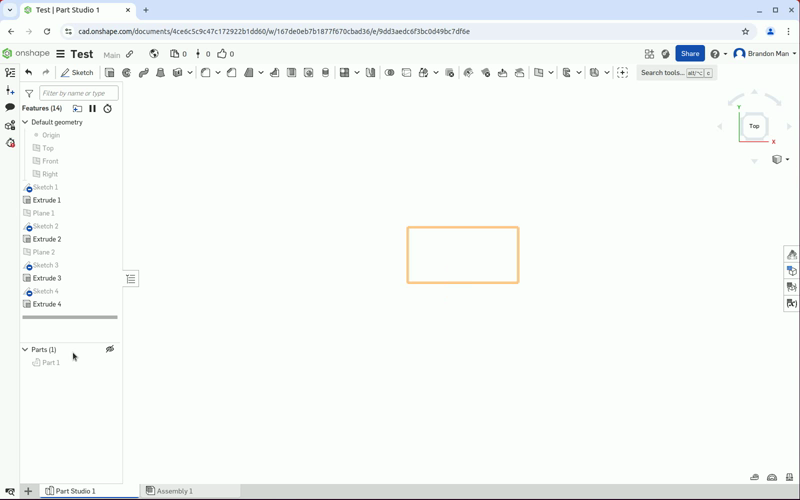
key_down(shift)
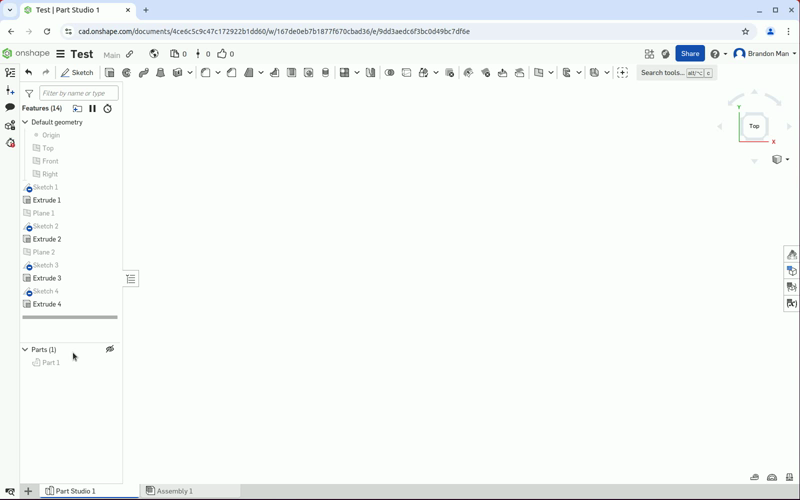
key(up)
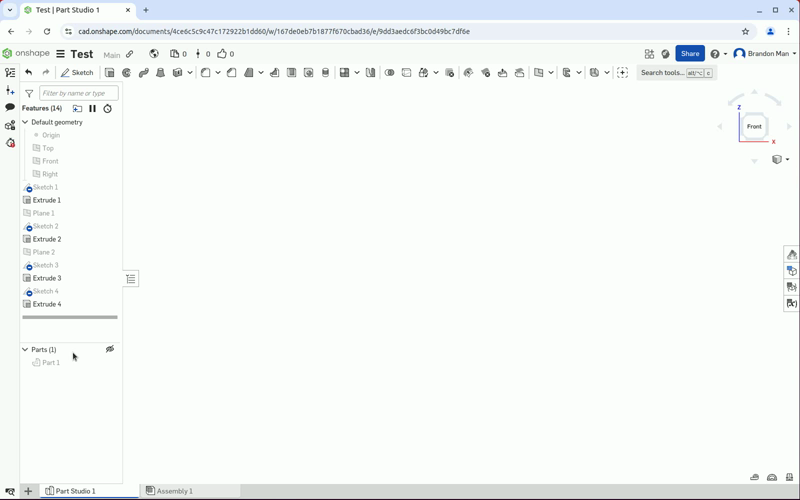
key_up(shift)
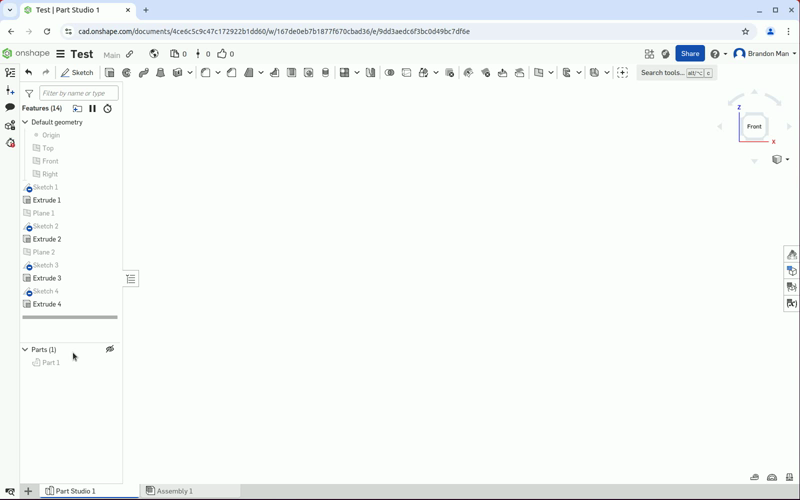
mouse_move(73, 352)
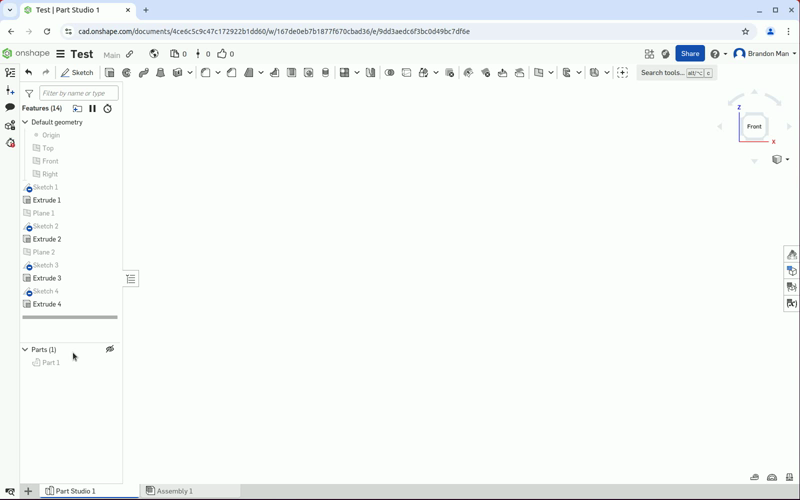
key(shift+y)
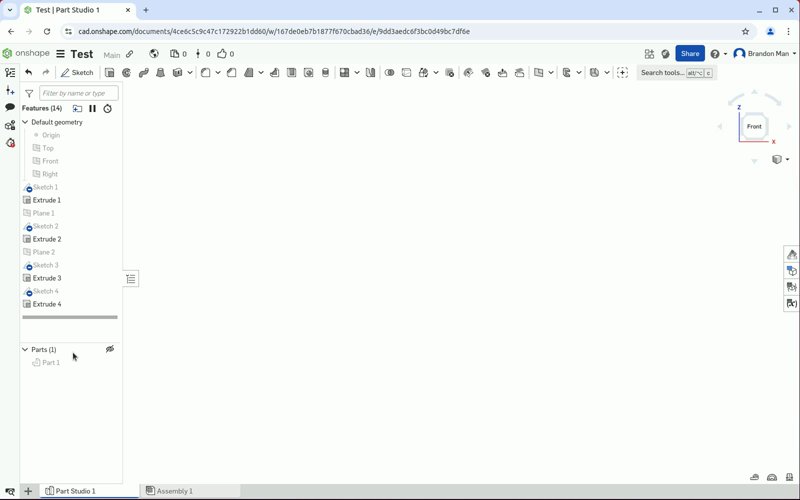
key(shift+s)
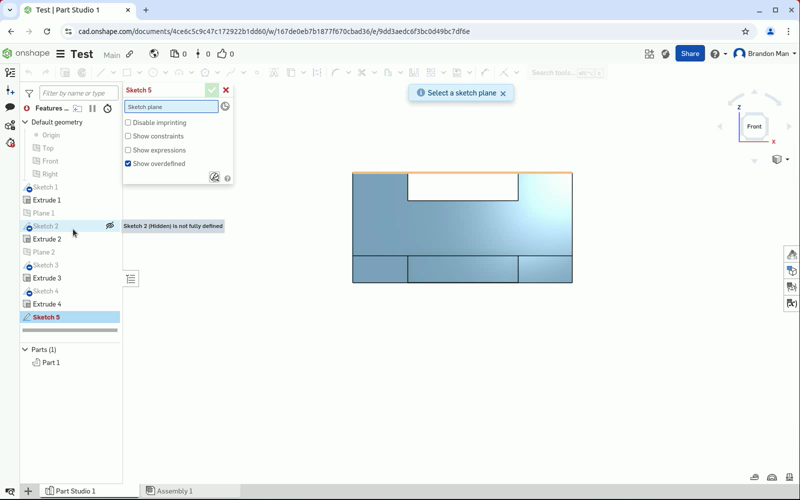
scroll(3)
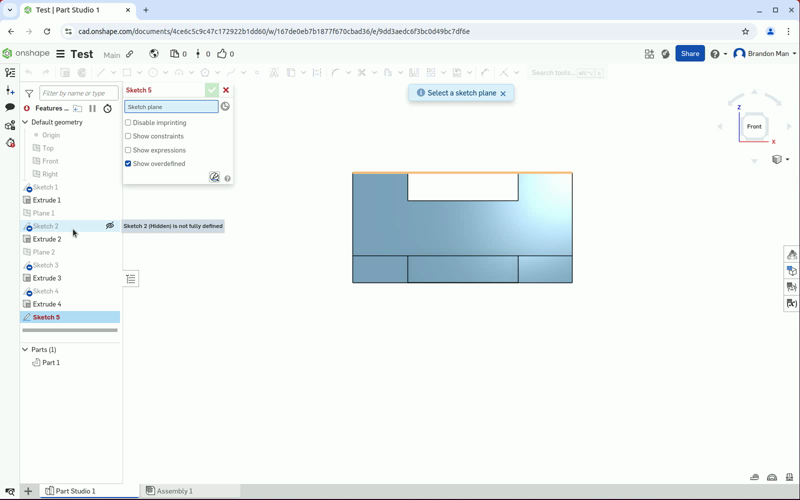
mouse_move(73, 163)
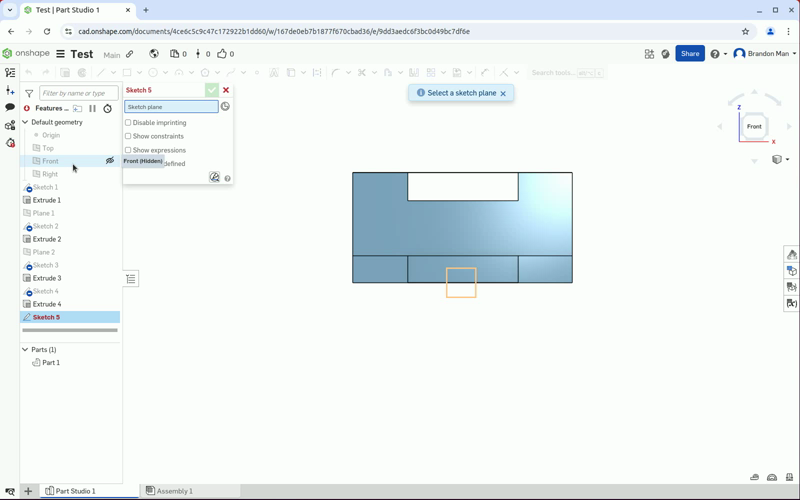
click(73, 163)
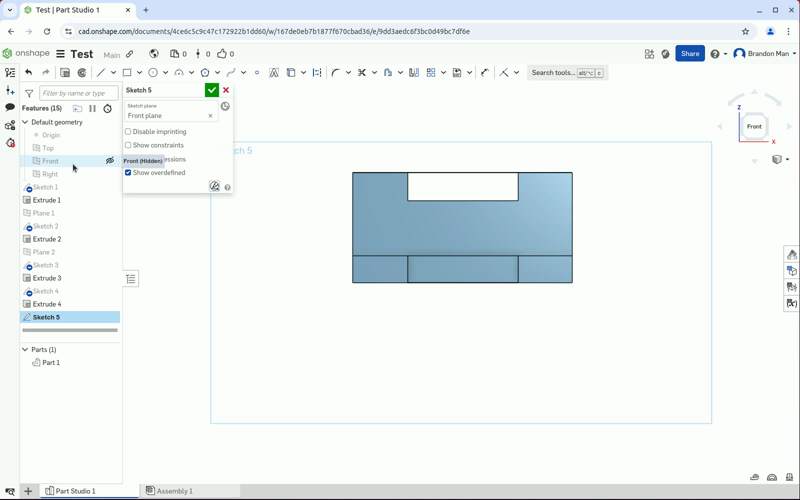
mouse_move(73, 352)
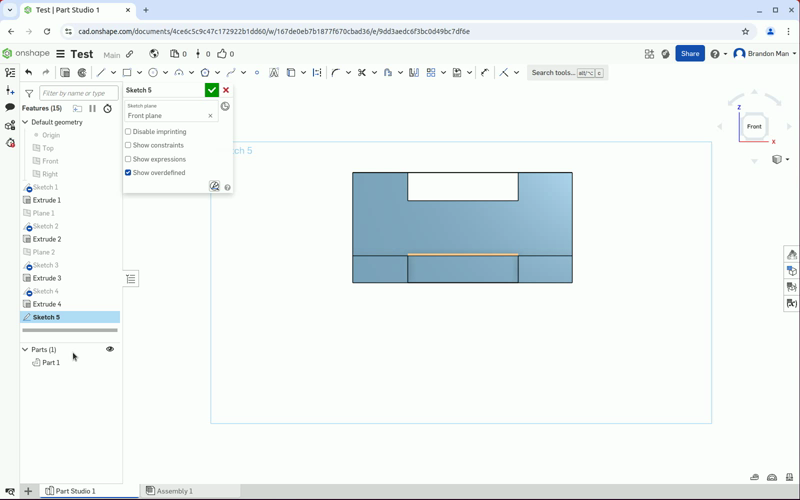
key(y)
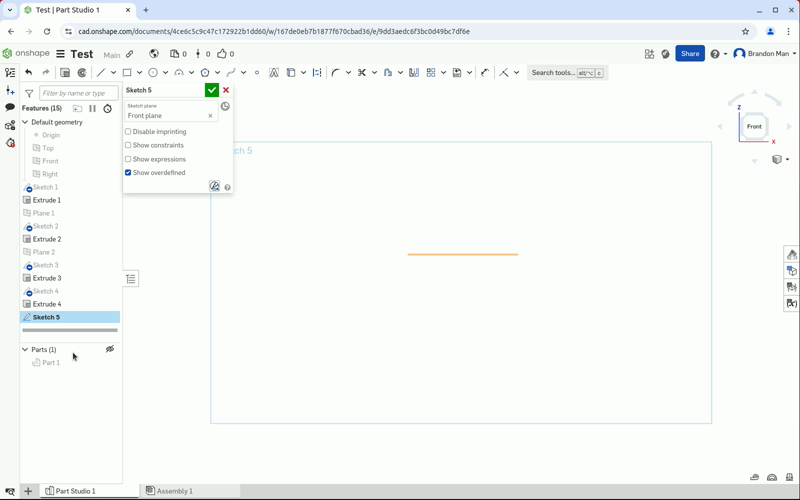
key(l)
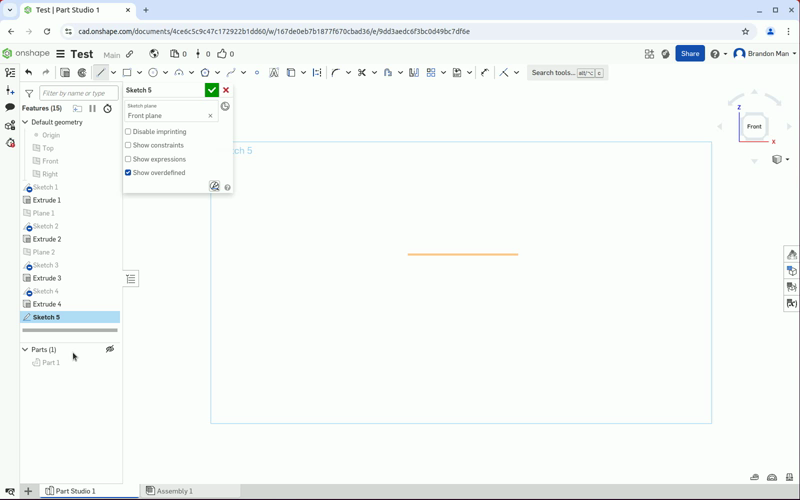
key_down(shift)
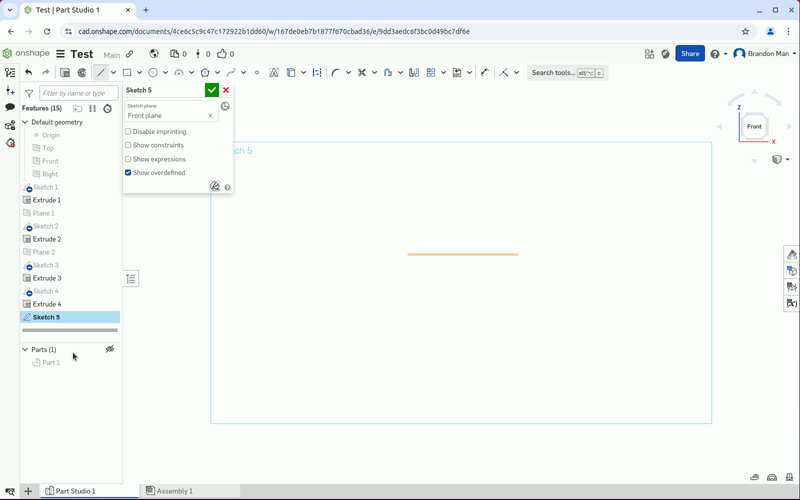
mouse_move(545, 172)
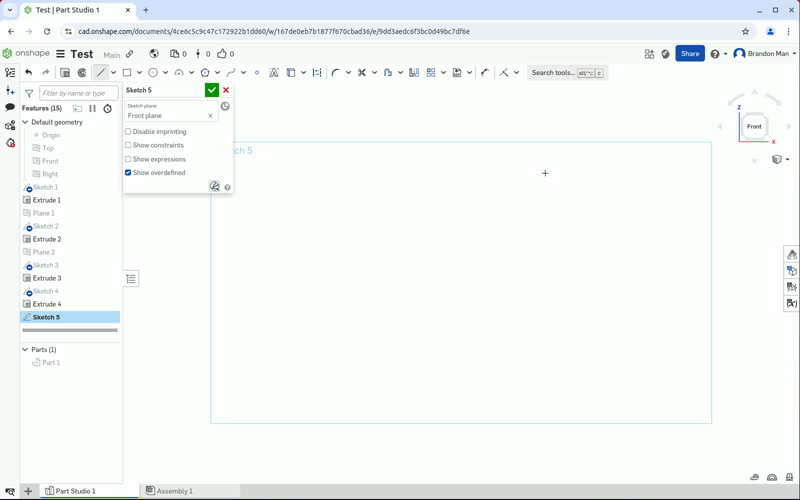
click(545, 172)
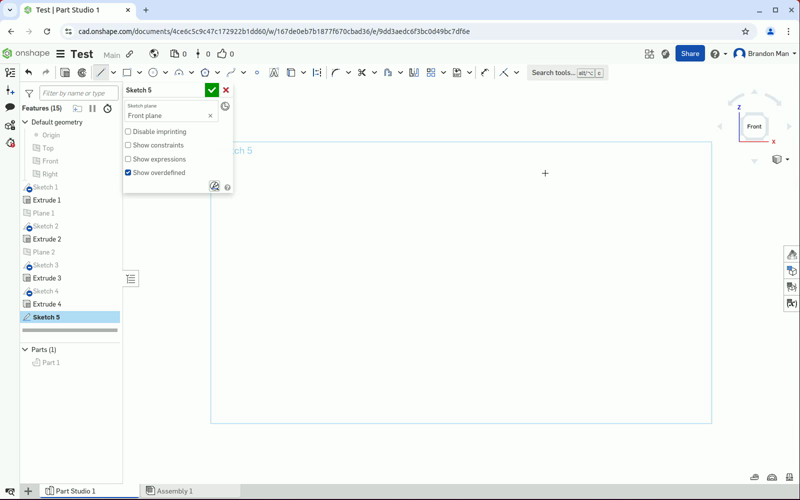
key_up(shift)
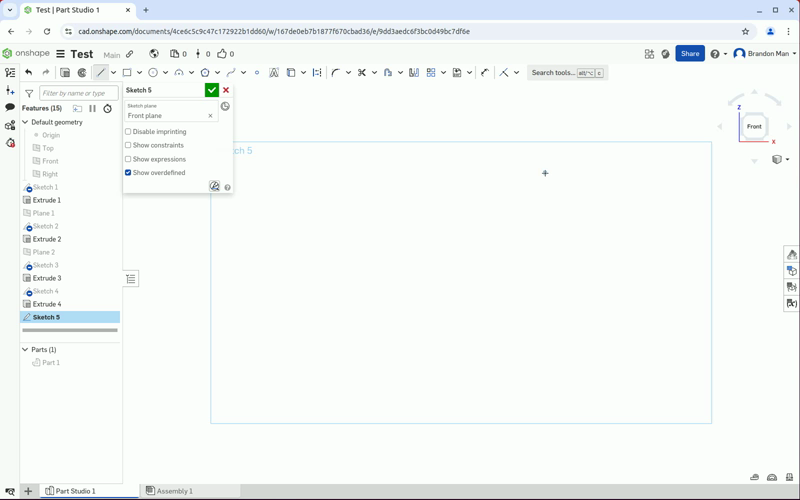
key_down(shift)
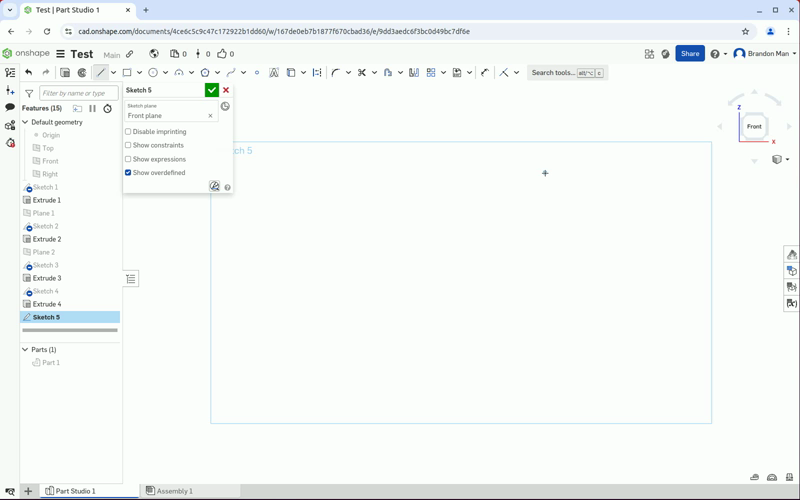
mouse_move(575, 172)
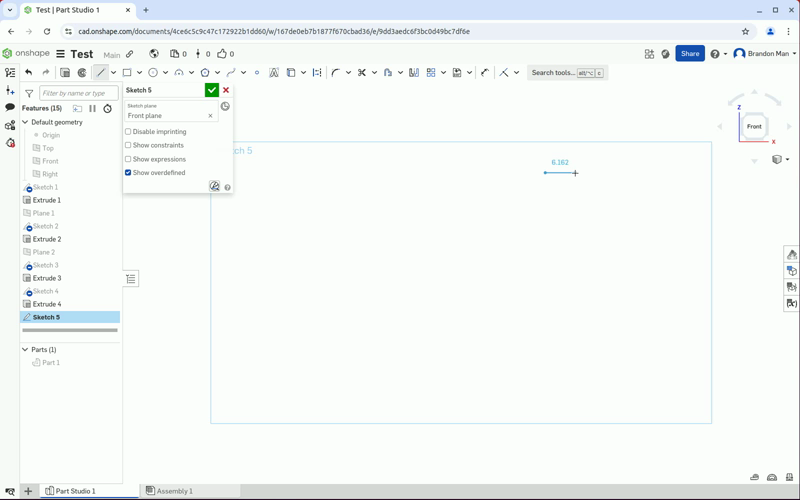
mouse_move(574, 201)
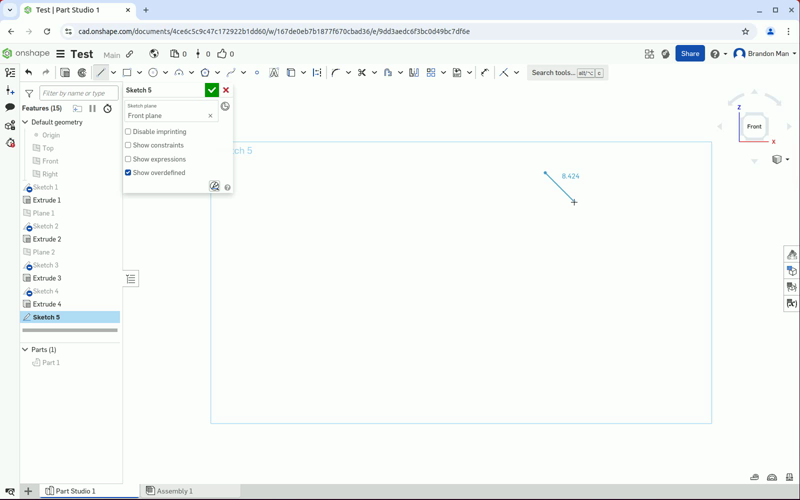
click(574, 201)
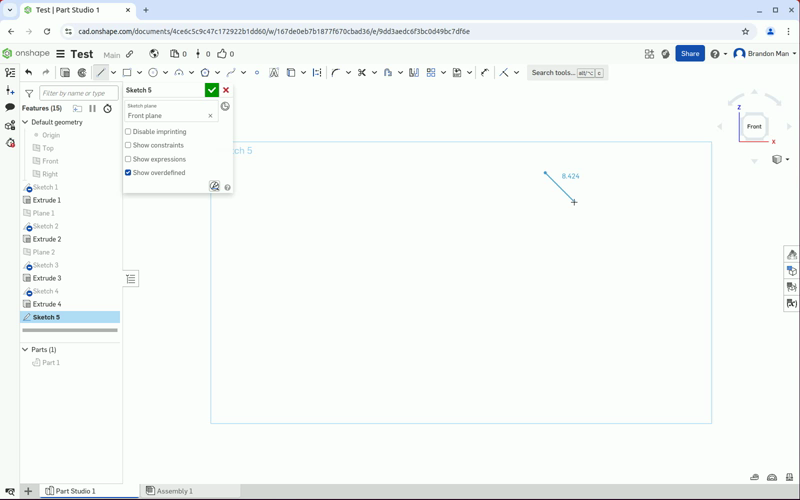
key_up(shift)
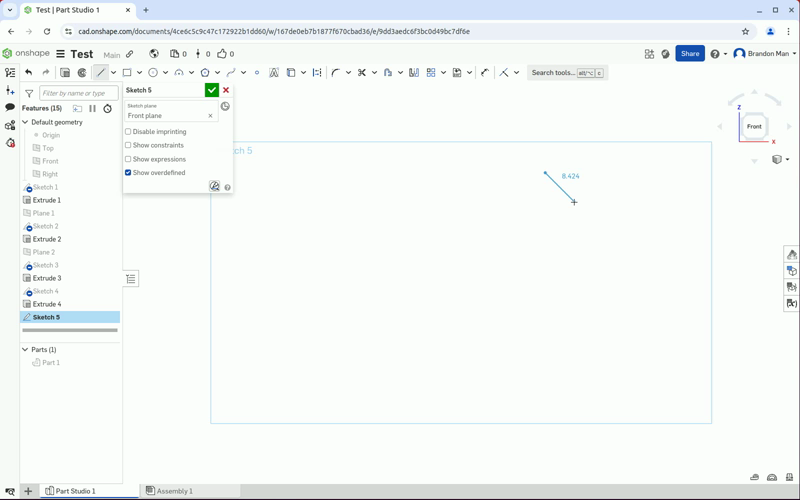
key_down(shift)
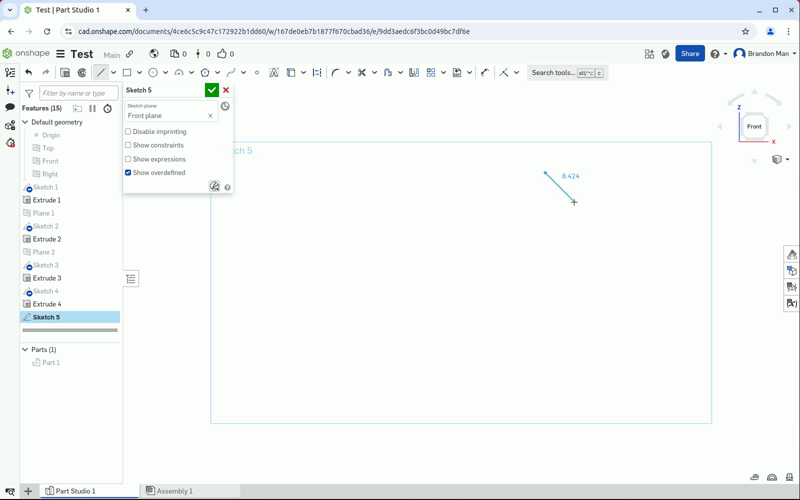
mouse_move(589, 201)
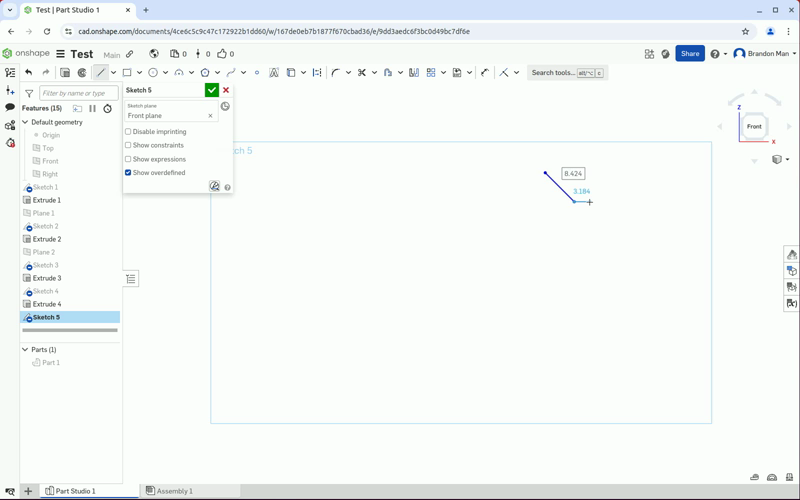
mouse_move(574, 172)
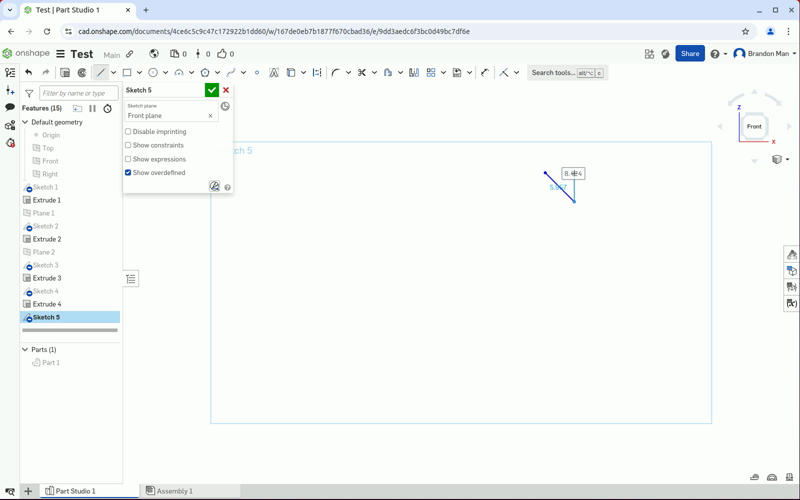
click(574, 172)
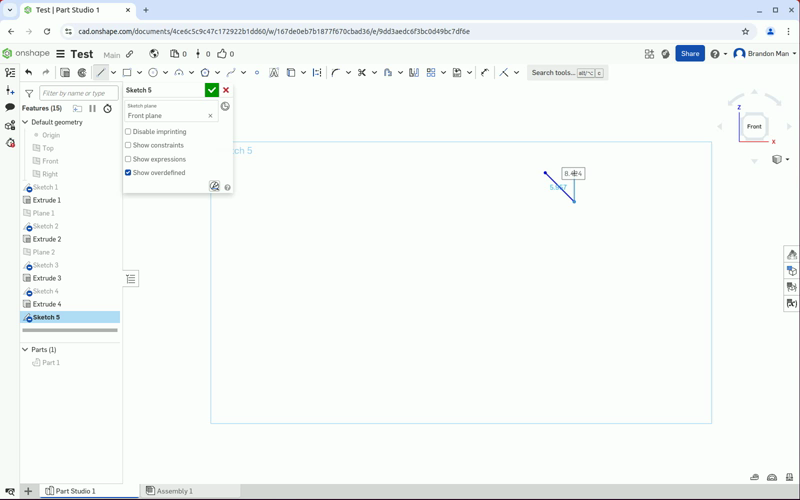
key_up(shift)
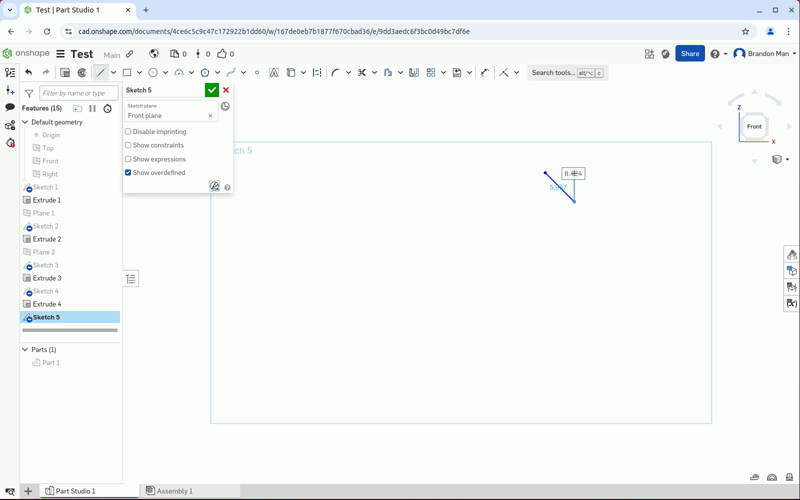
mouse_move(589, 172)
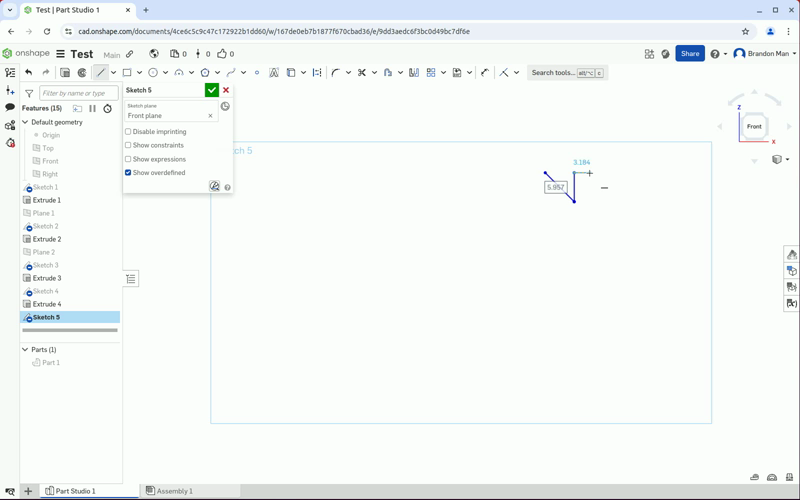
key_down(shift)
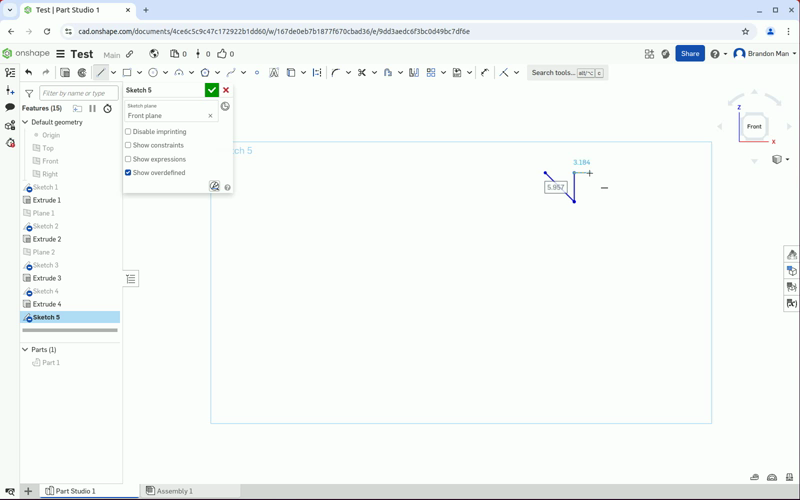
mouse_move(545, 172)
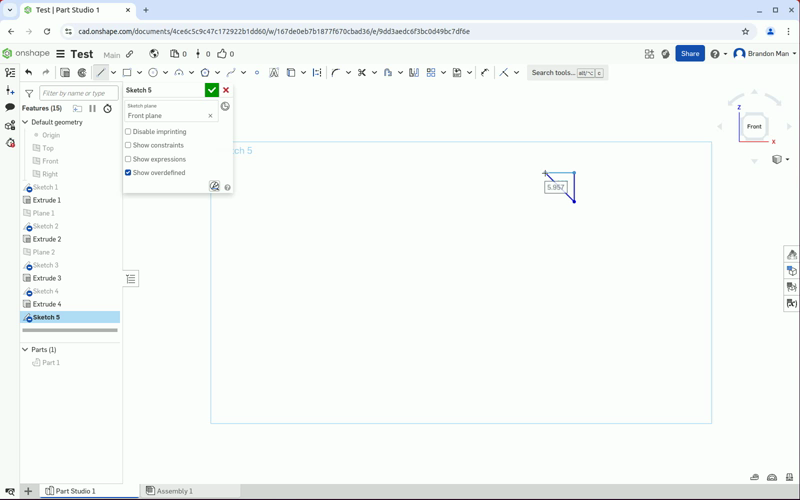
key_up(shift)
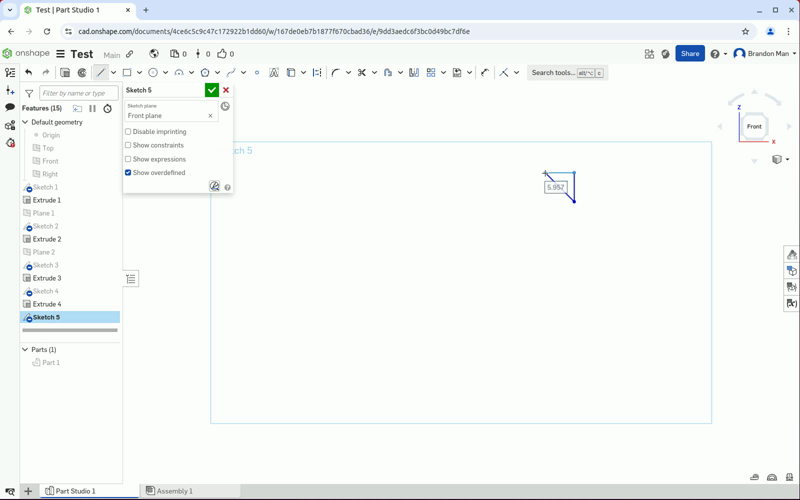
click(545, 172)
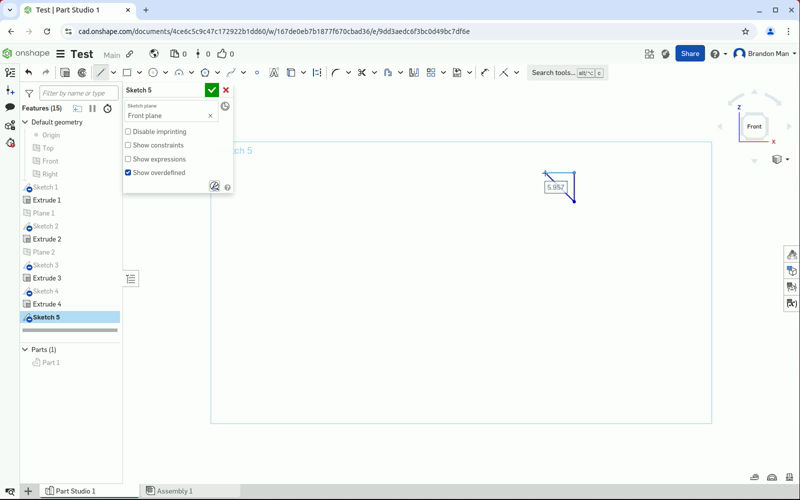
key(esc)
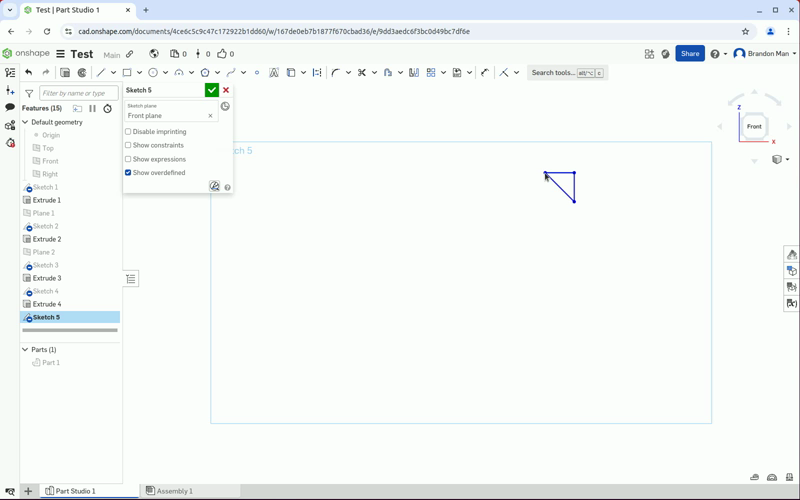
mouse_move(565, 182)
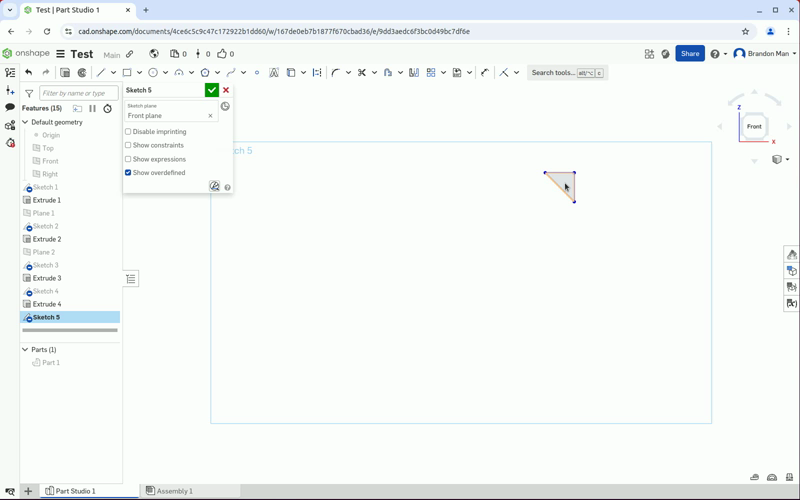
scroll(6)
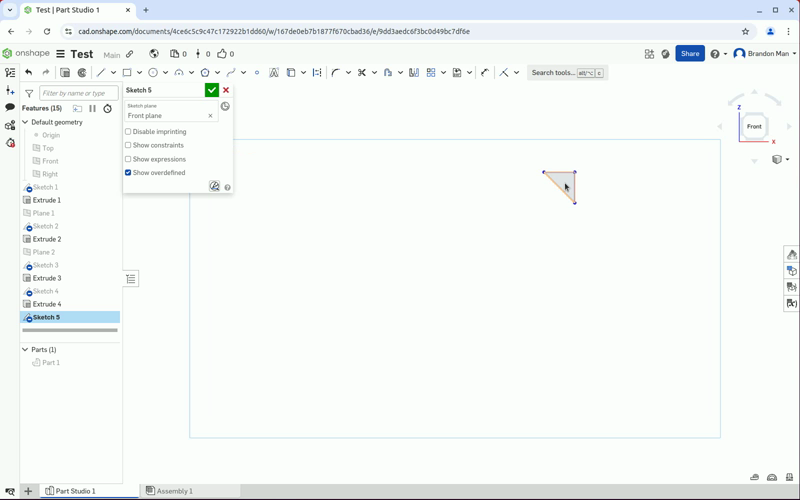
scroll(6)
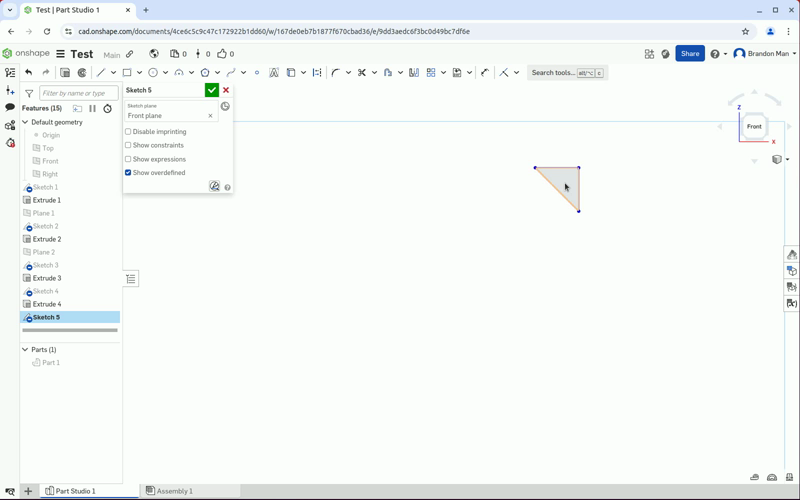
scroll(6)
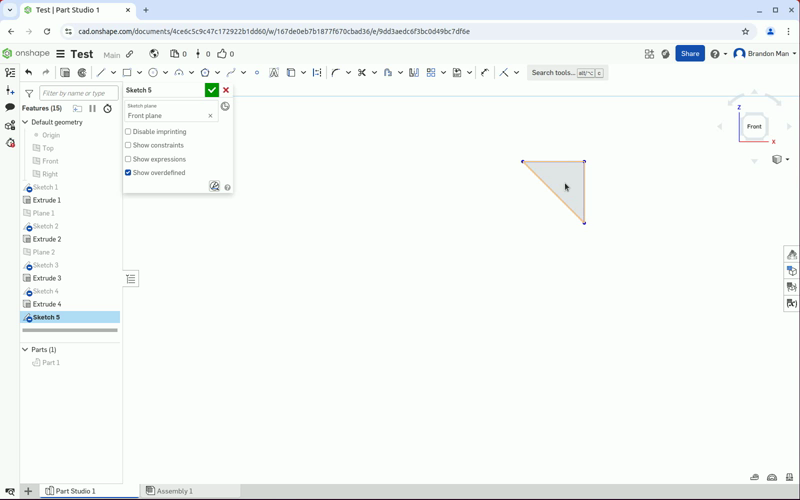
scroll(6)
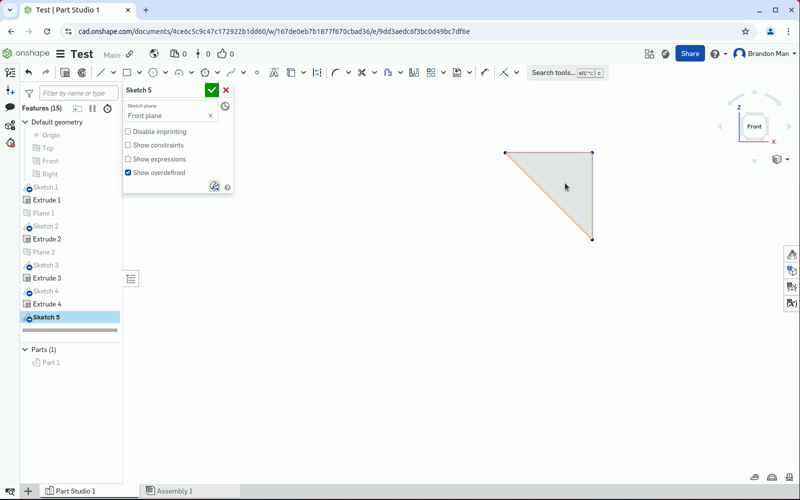
scroll(6)
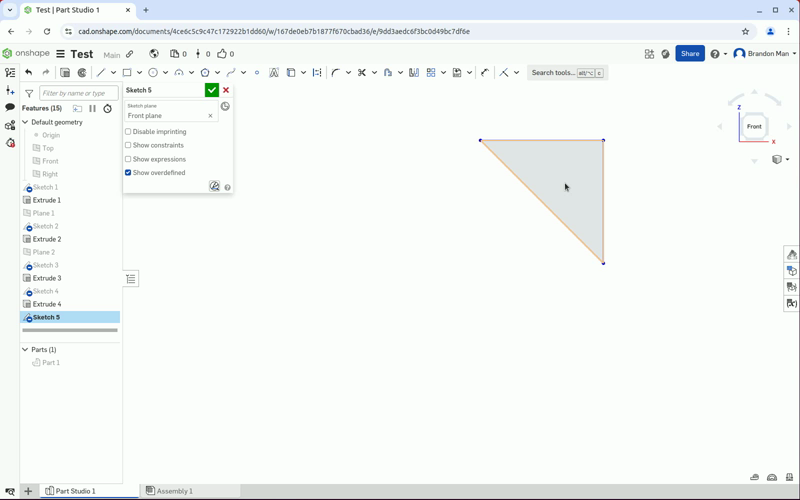
scroll(6)
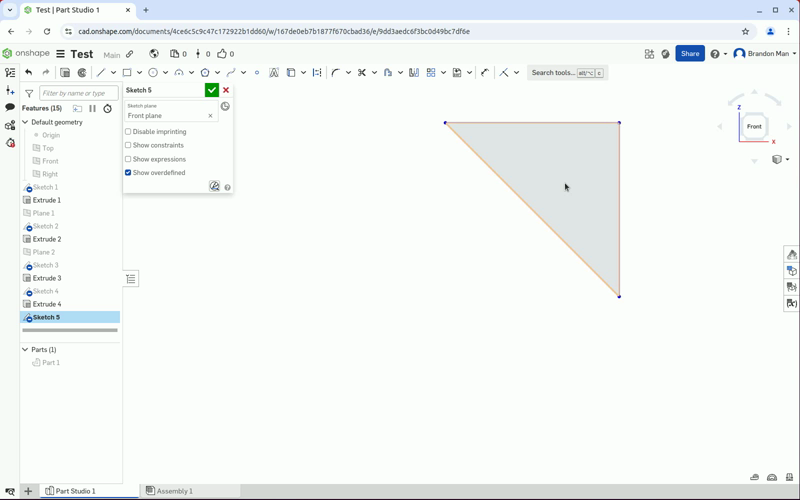
scroll(6)
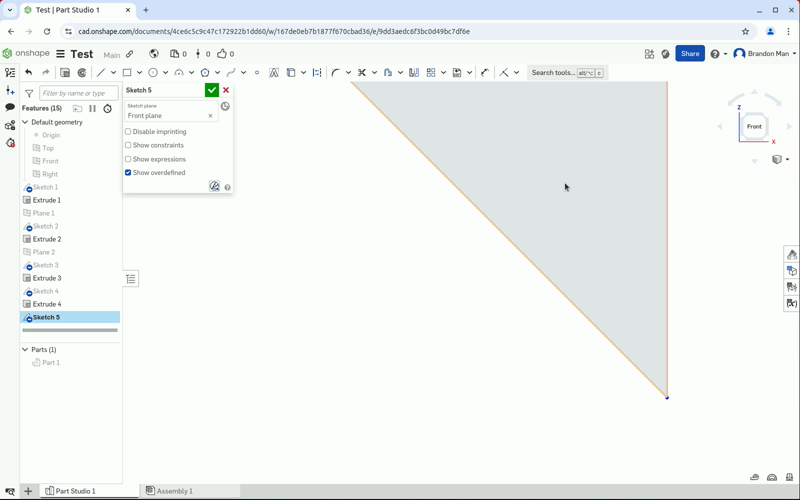
click(565, 182)
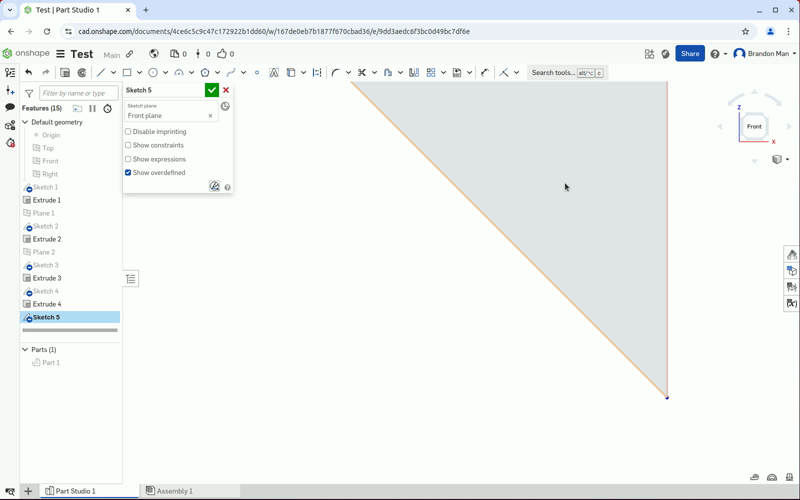
scroll(-6)
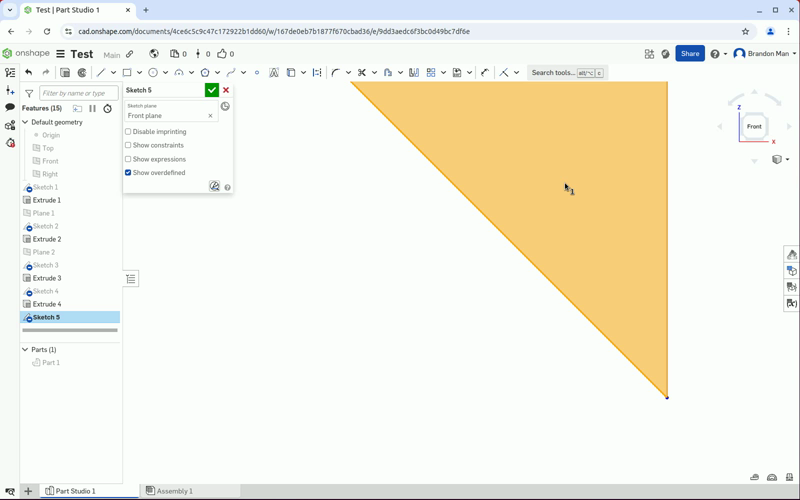
scroll(-6)
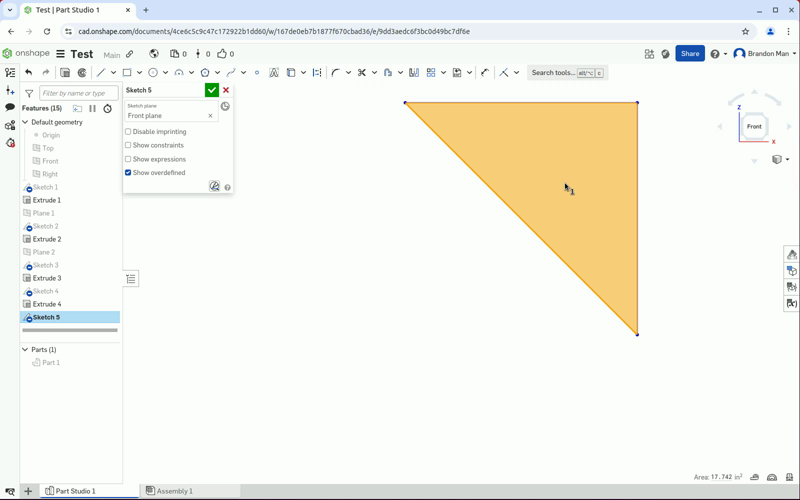
scroll(-6)
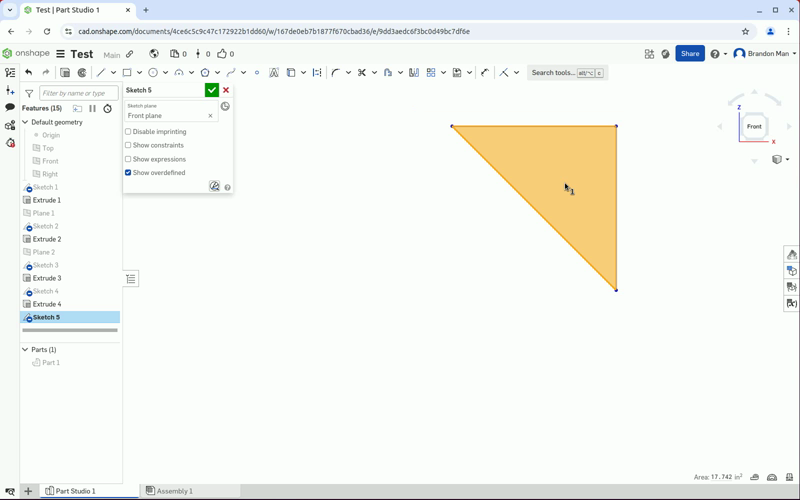
scroll(-6)
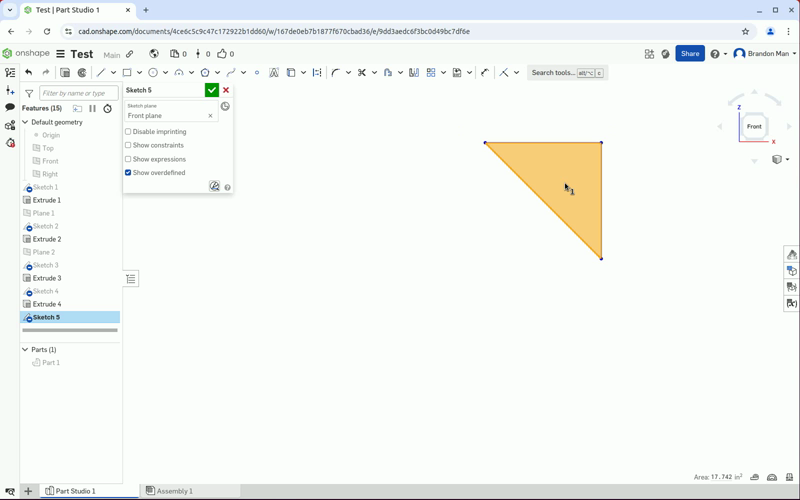
scroll(-6)
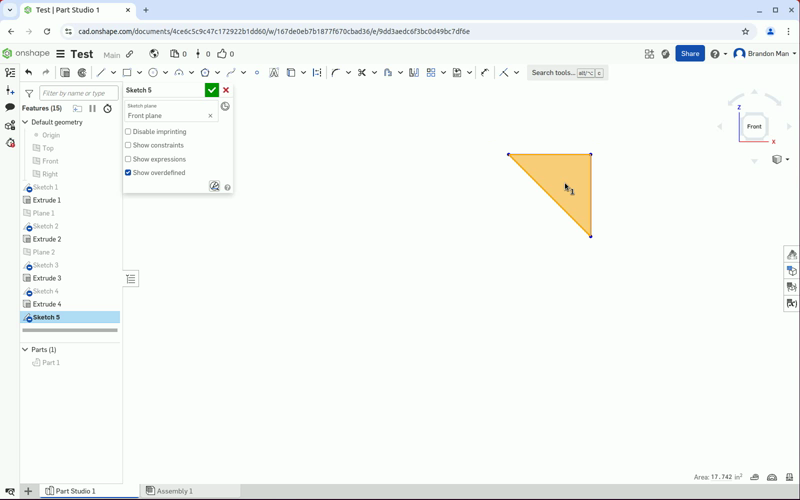
scroll(-6)
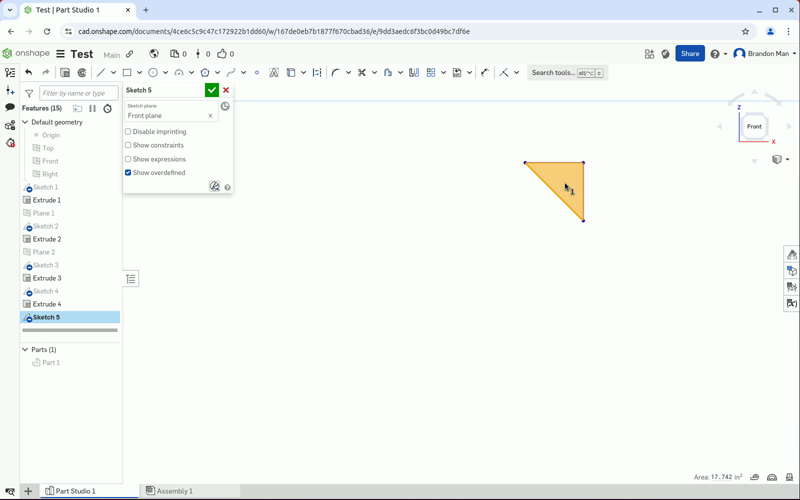
scroll(-6)
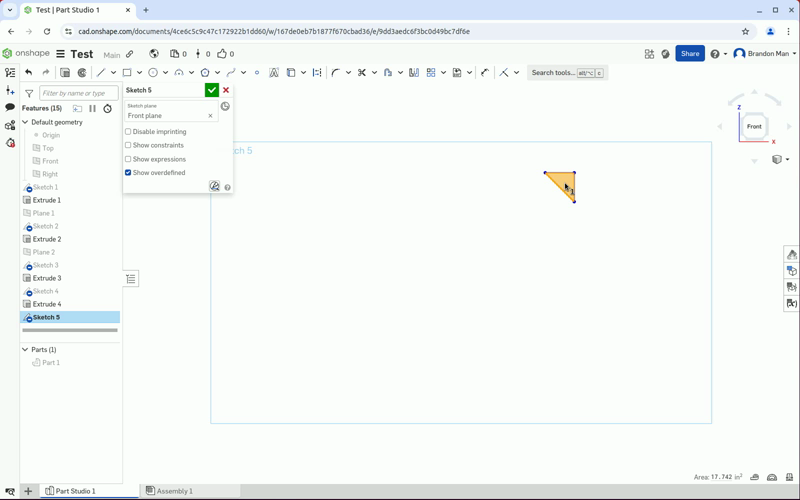
mouse_move(73, 352)
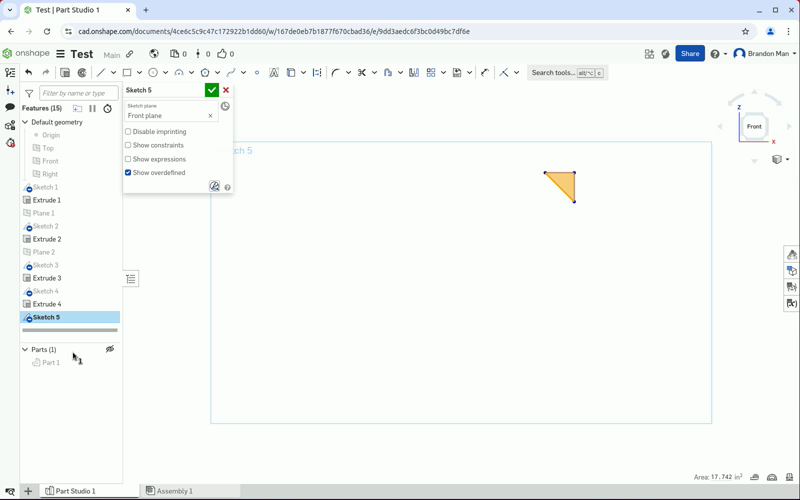
key(shift+y)
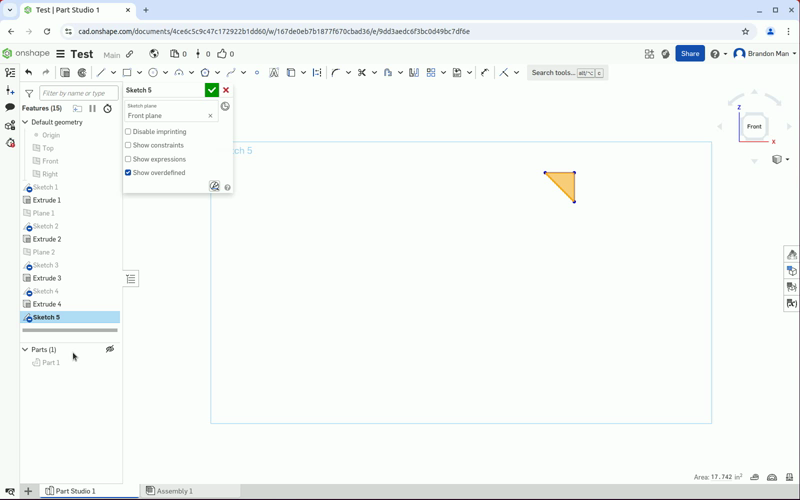
key(shift+e)
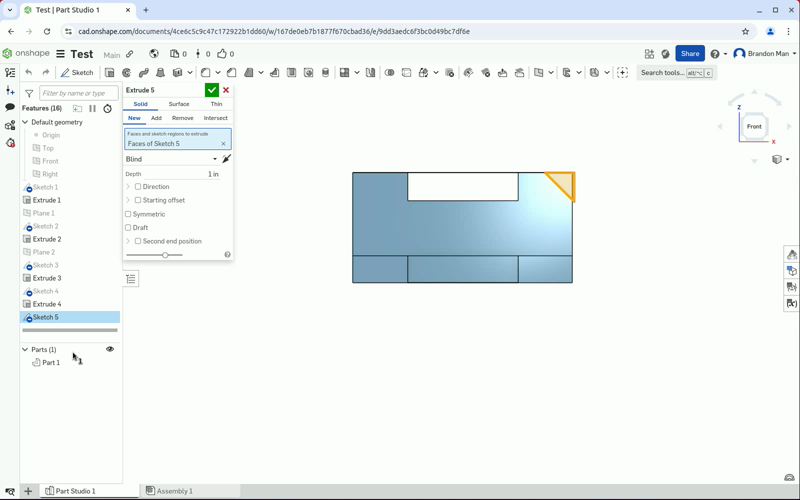
mouse_move(143, 106)
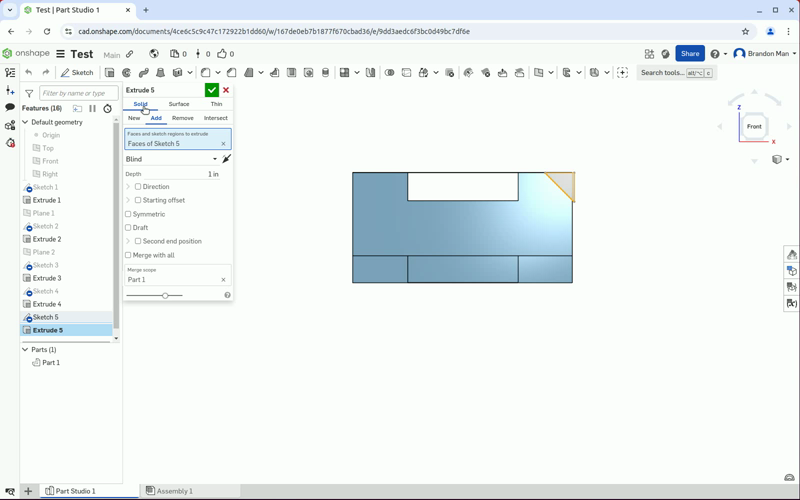
click(143, 106)
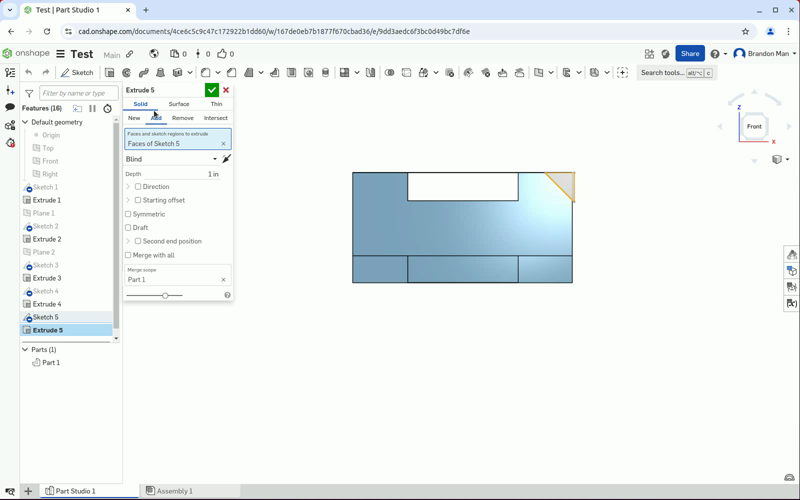
mouse_move(186, 120)
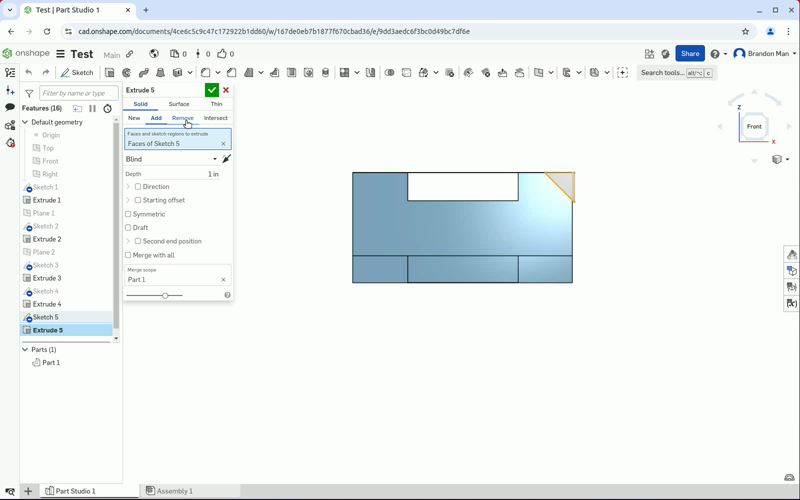
click(186, 120)
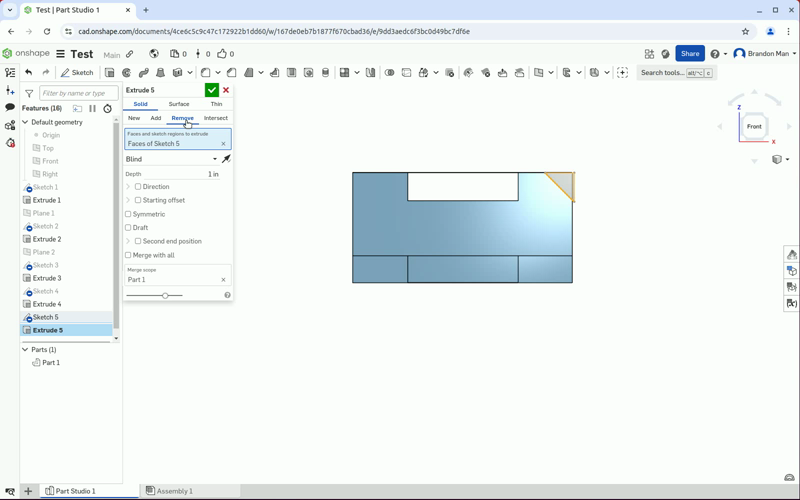
key(tab, 4)
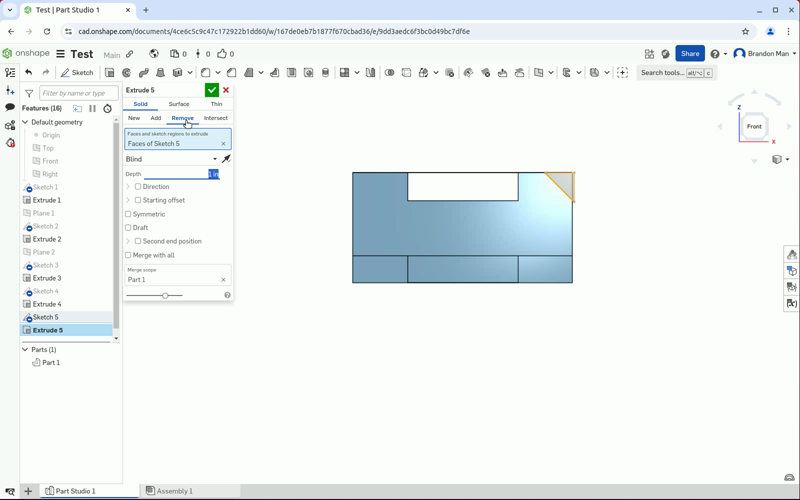
text(11.313)
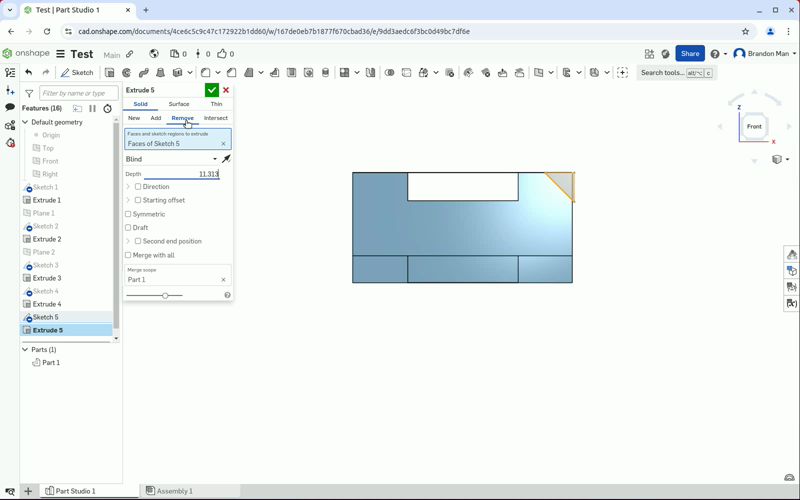
key(tab, 6)
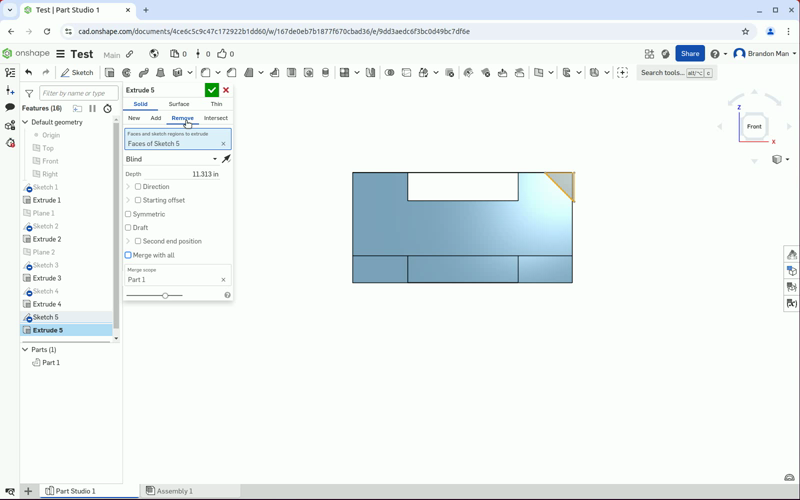
key(space)
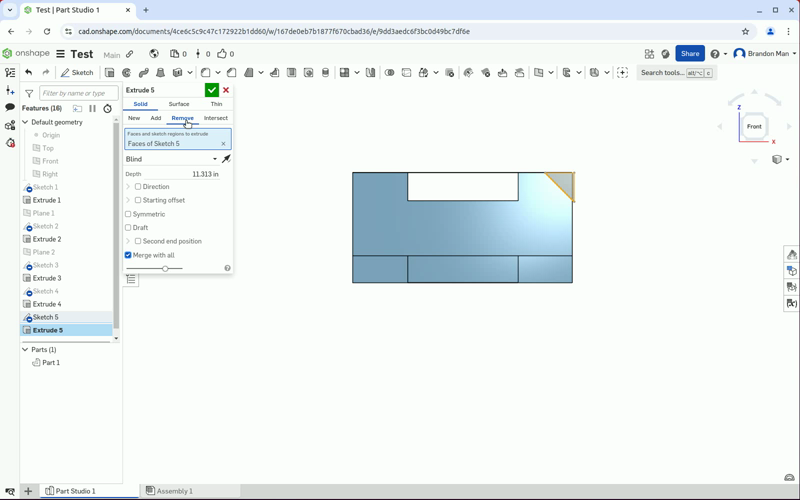
key(enter)
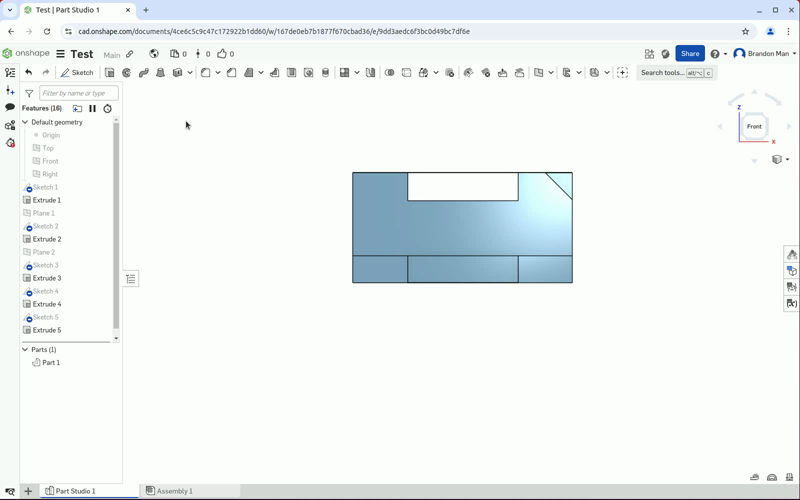
key(shift+h)
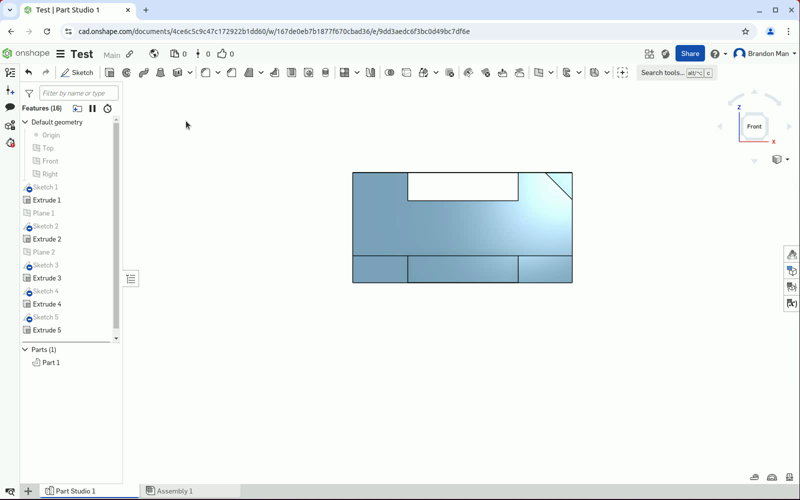
key(shift+h)
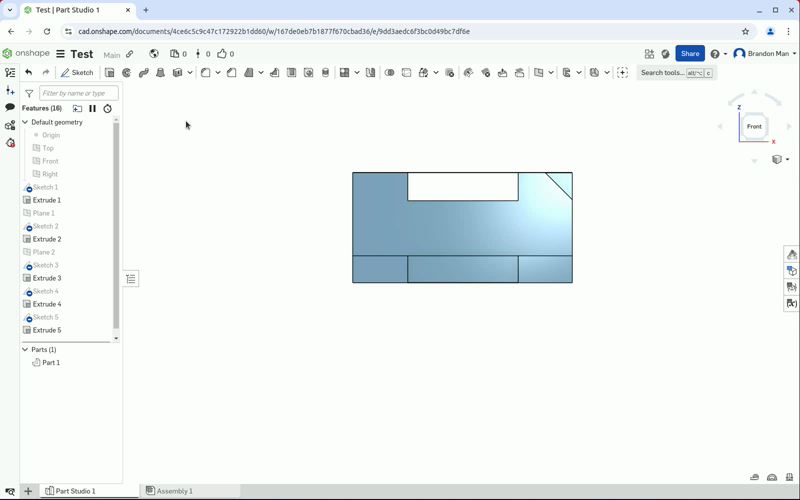
mouse_move(69, 189)
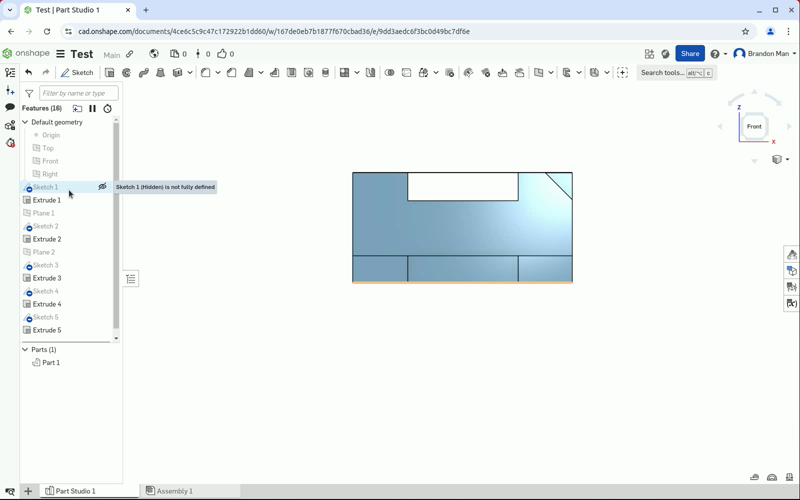
click(69, 189)
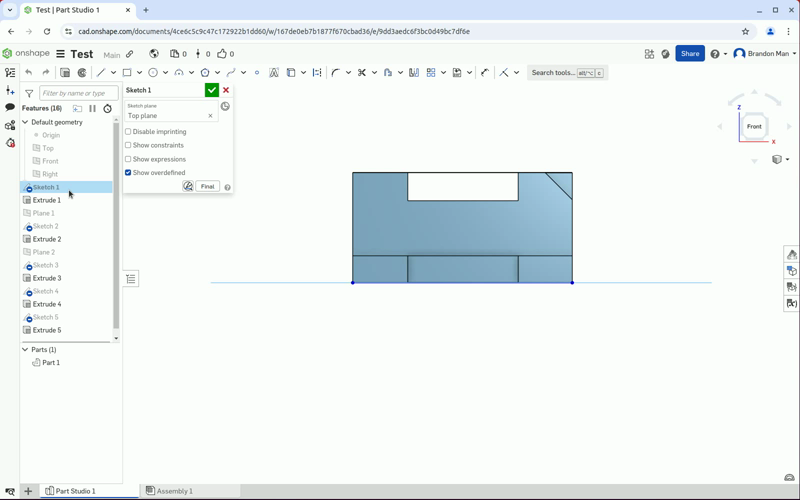
mouse_move(229, 92)
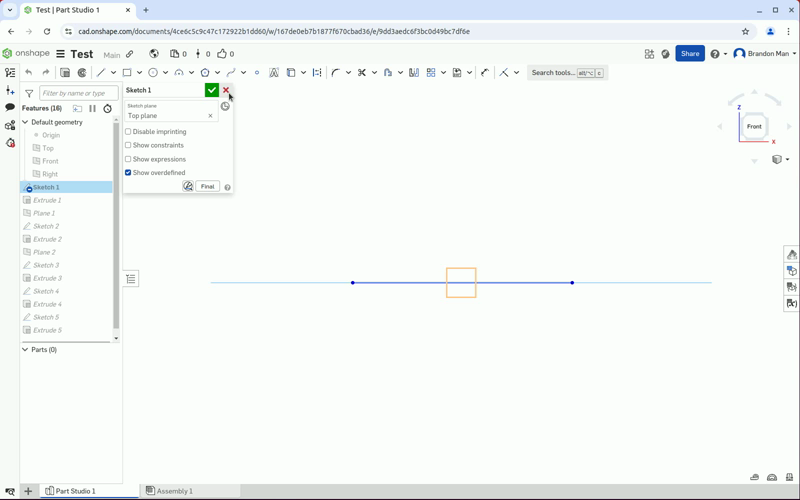
click(229, 92)
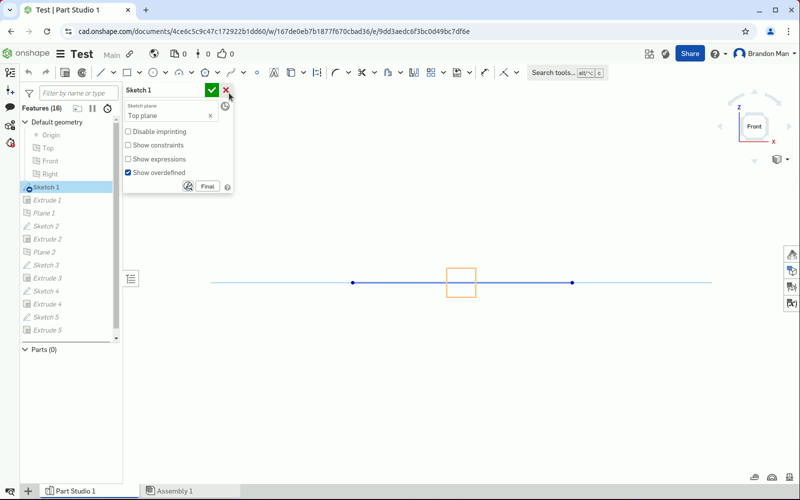
key(shift+s)
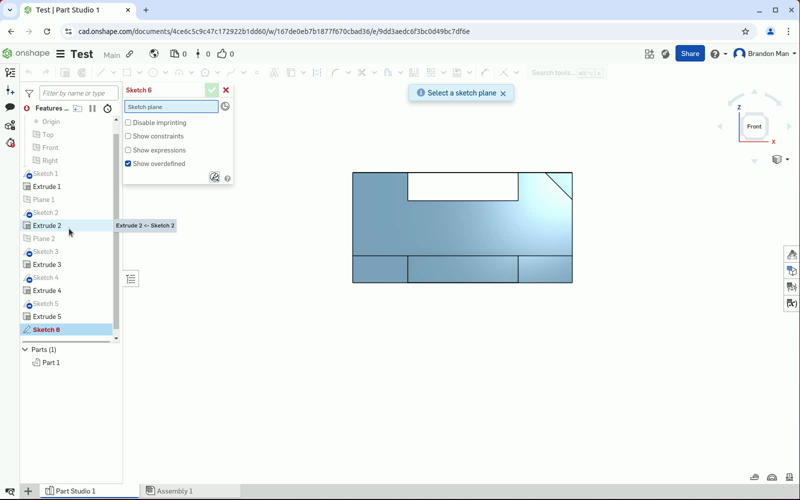
scroll(3)
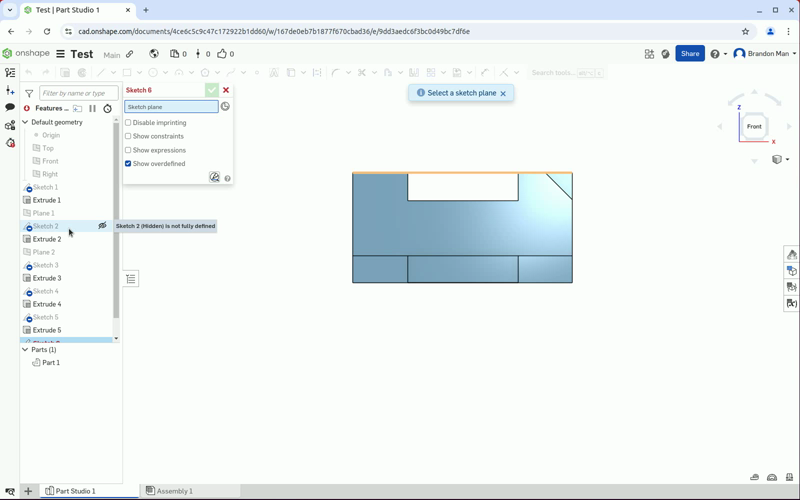
mouse_move(69, 163)
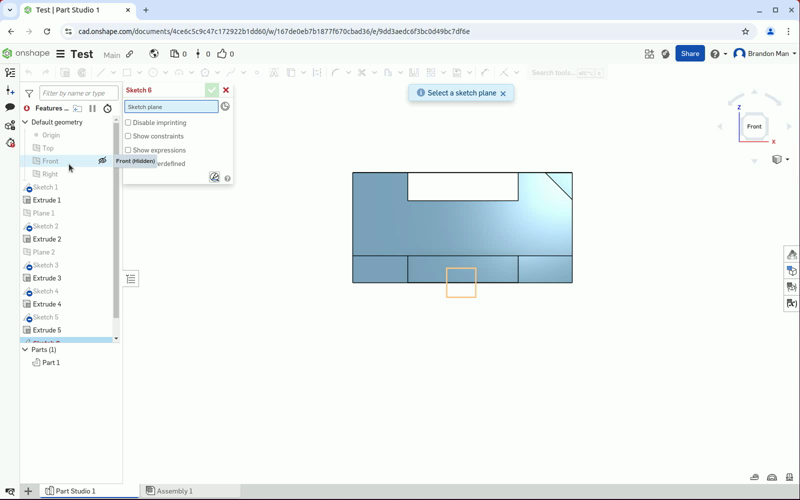
click(69, 163)
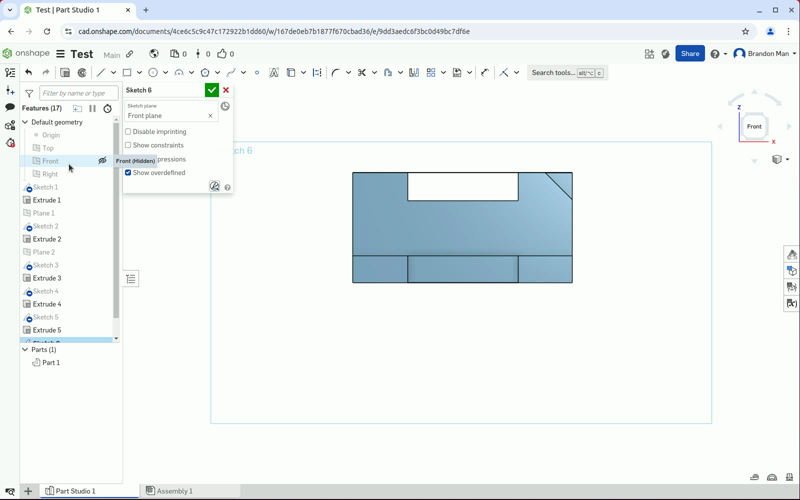
mouse_move(73, 352)
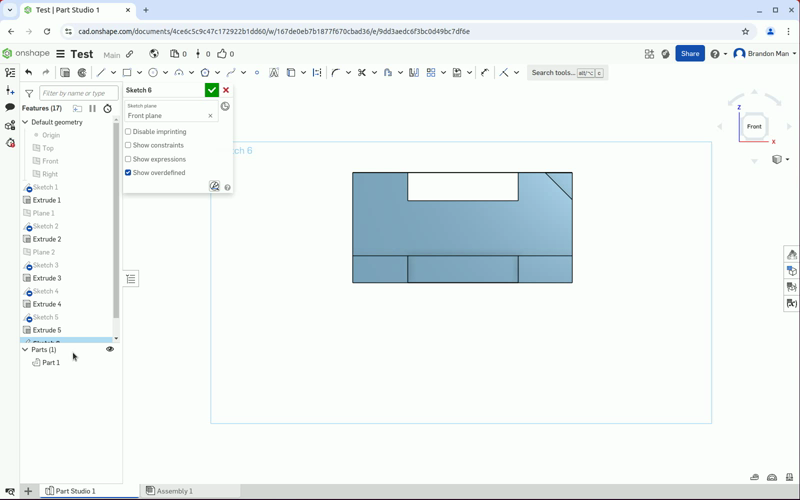
key(y)
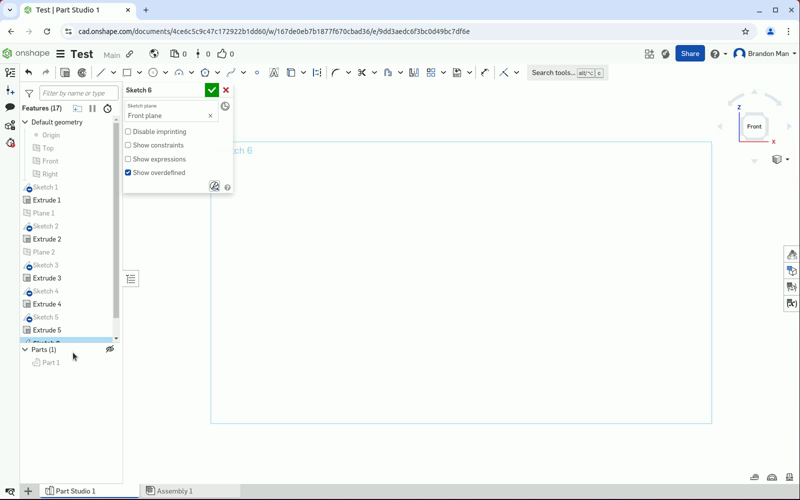
key(l)
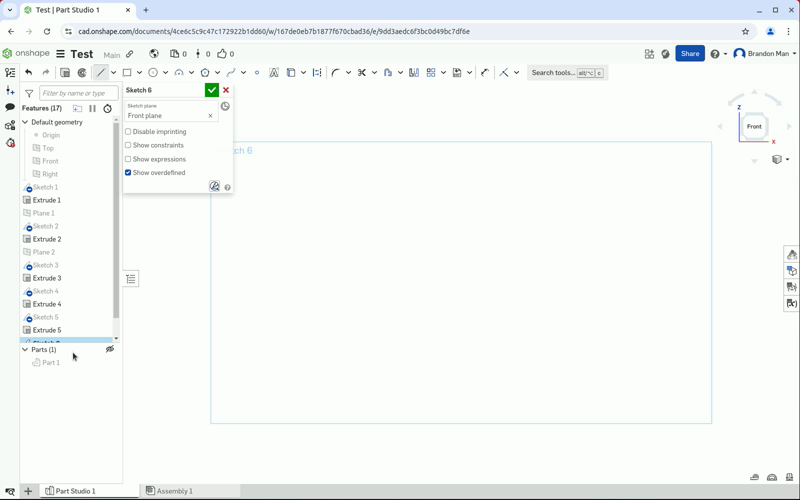
key_down(shift)
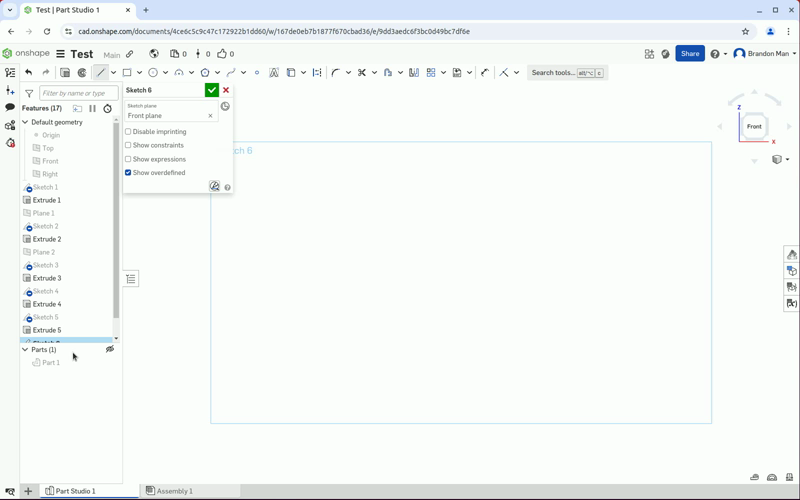
mouse_move(352, 199)
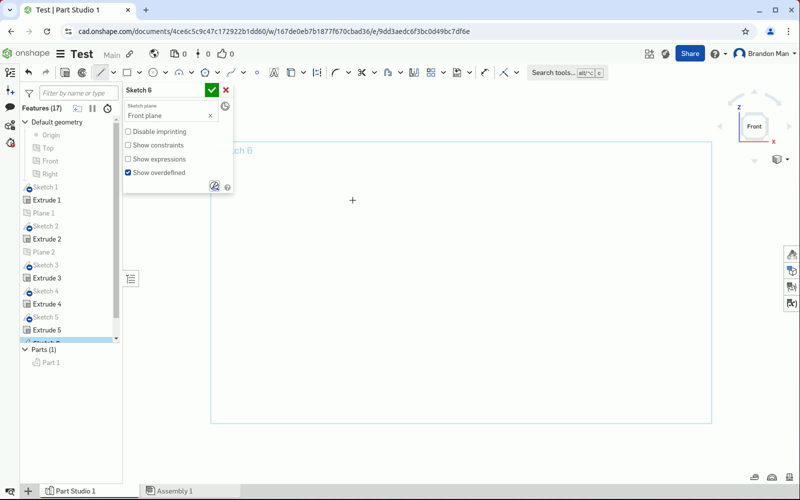
click(352, 199)
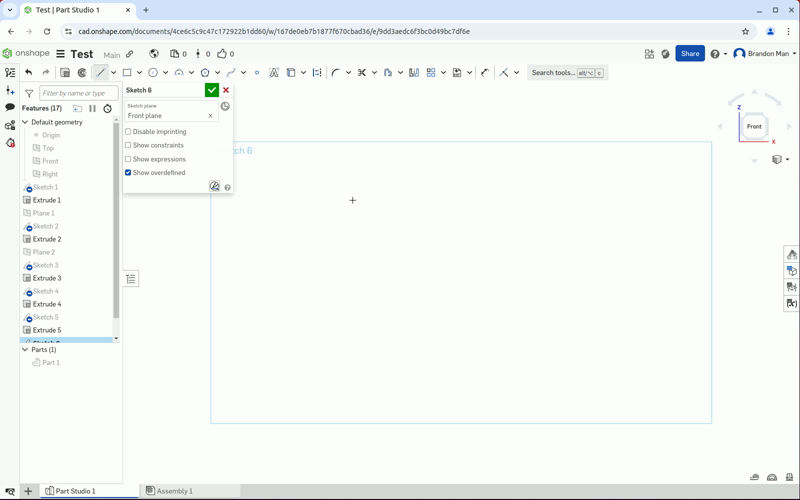
key_up(shift)
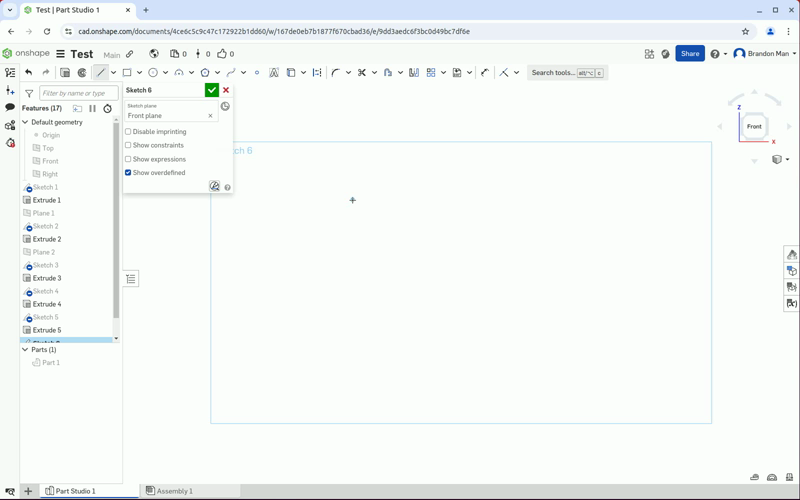
key_down(shift)
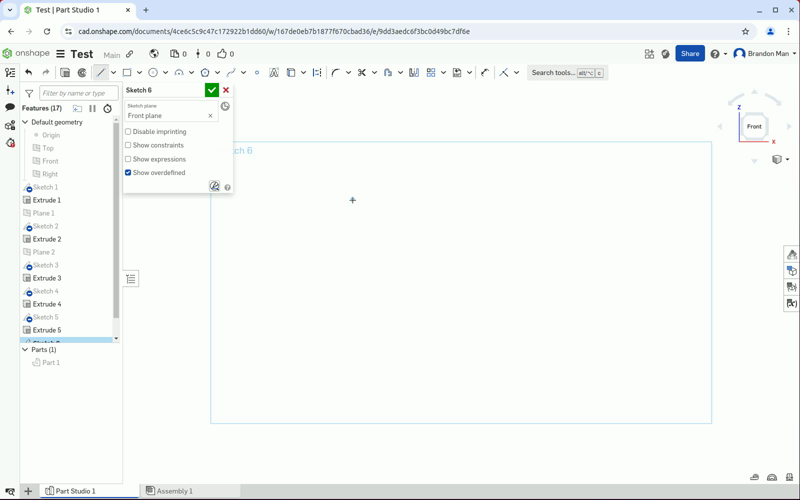
mouse_move(382, 199)
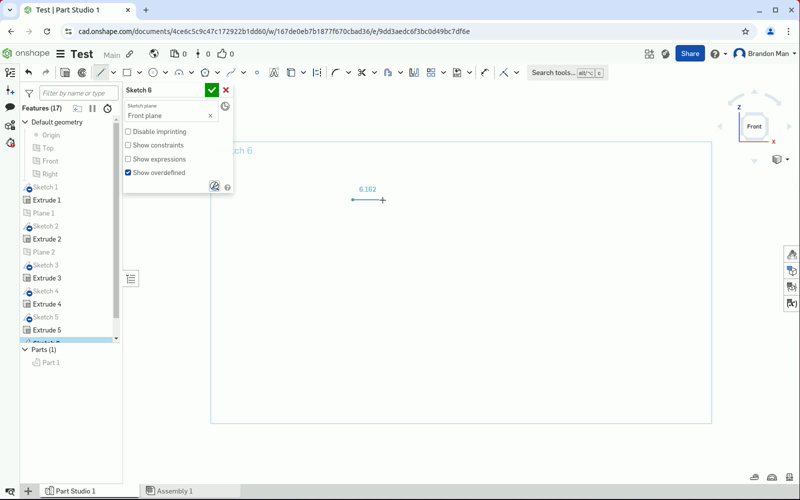
mouse_move(381, 170)
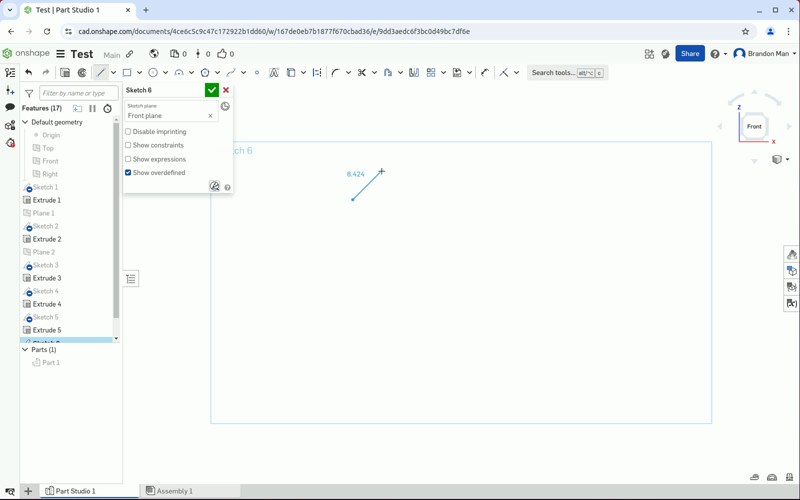
click(381, 170)
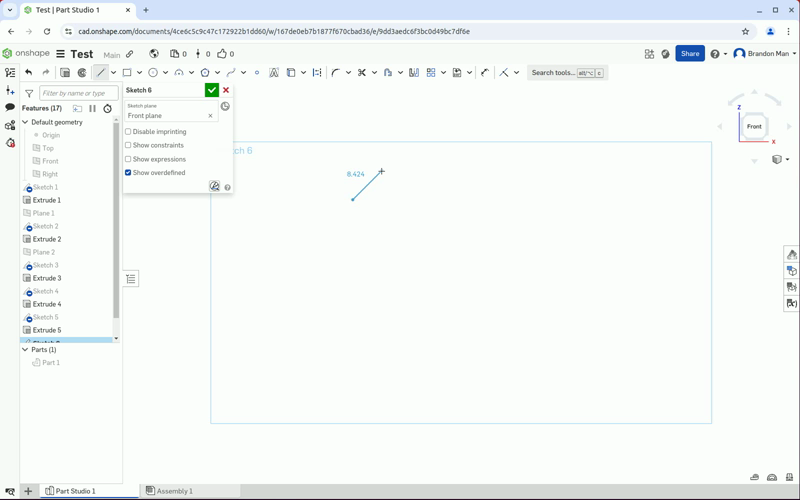
key_up(shift)
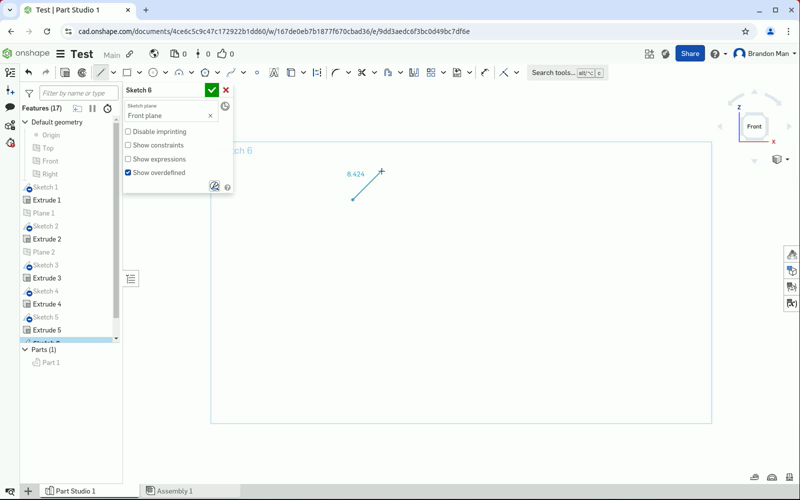
key_down(shift)
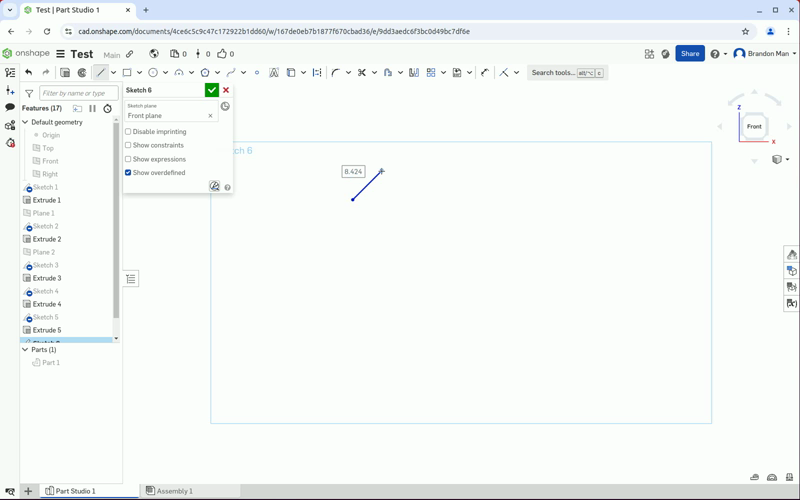
mouse_move(411, 170)
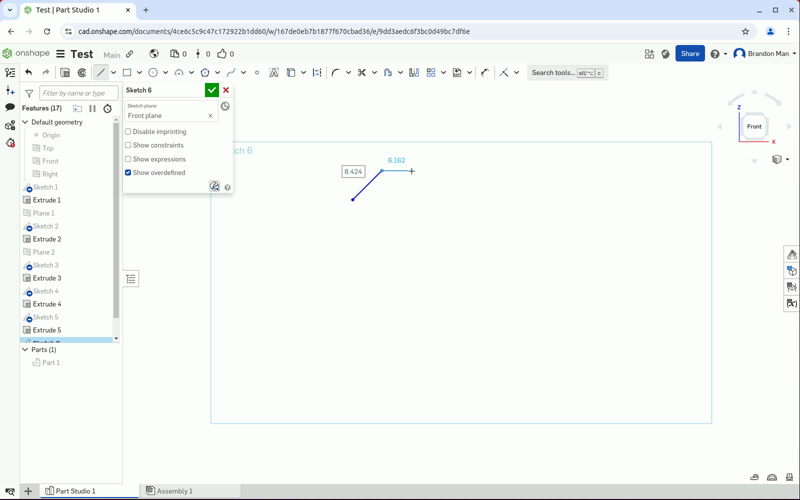
mouse_move(352, 170)
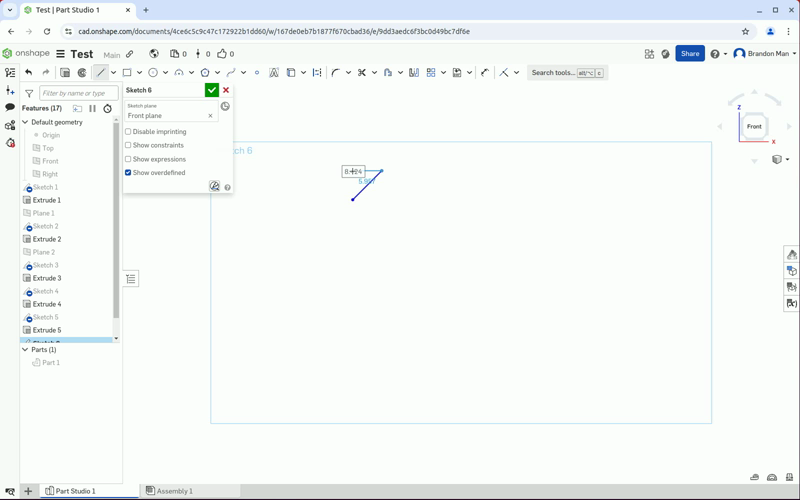
click(352, 170)
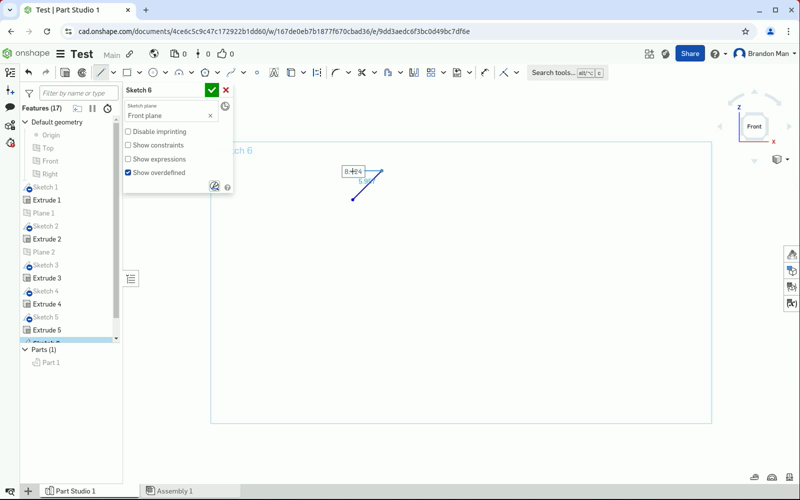
key_up(shift)
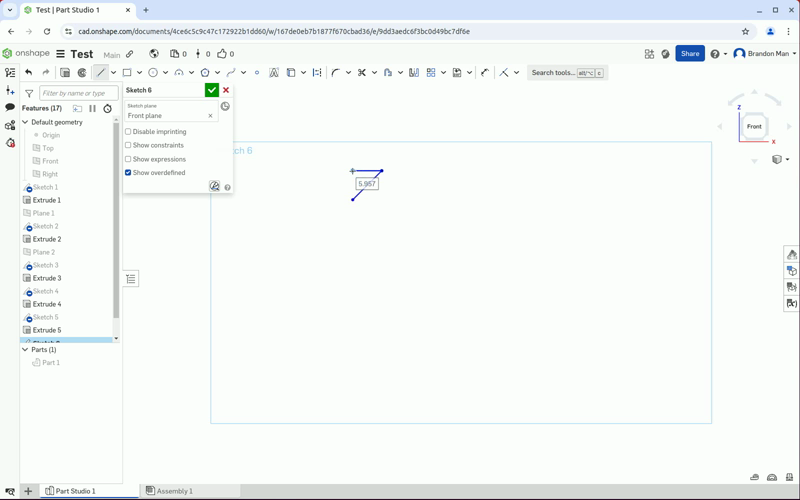
mouse_move(382, 170)
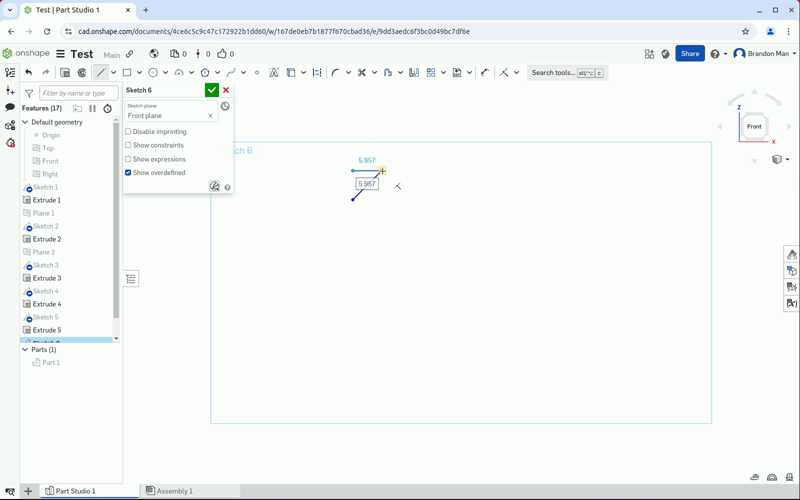
key_down(shift)
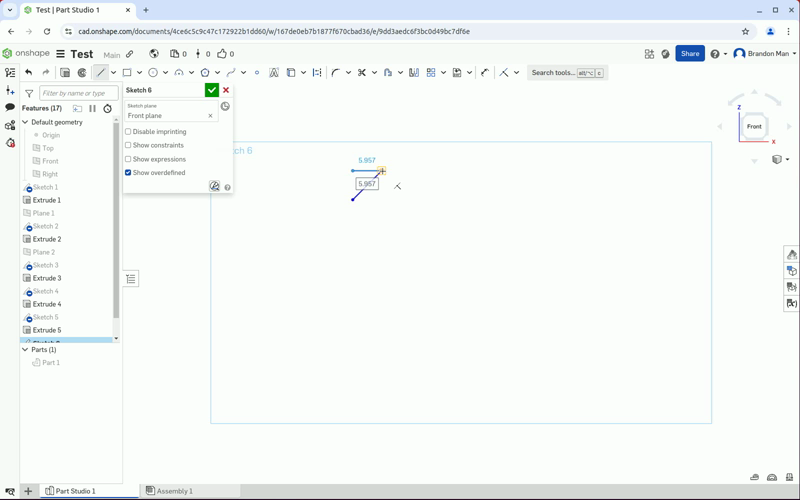
mouse_move(352, 199)
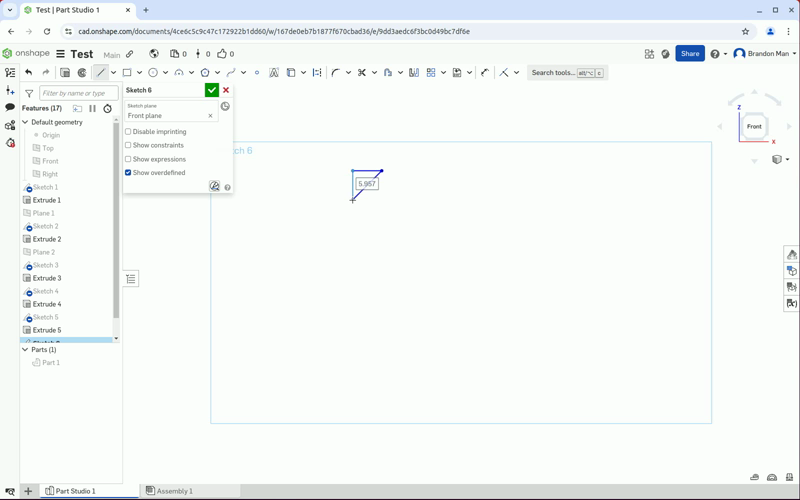
key_up(shift)
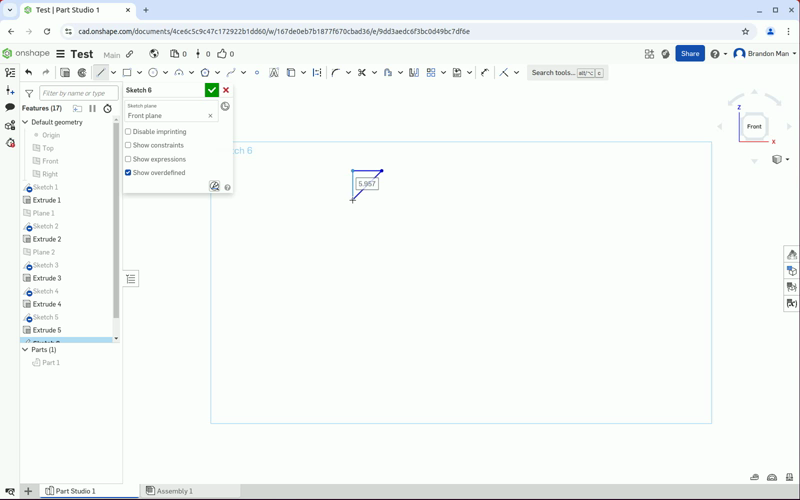
click(352, 199)
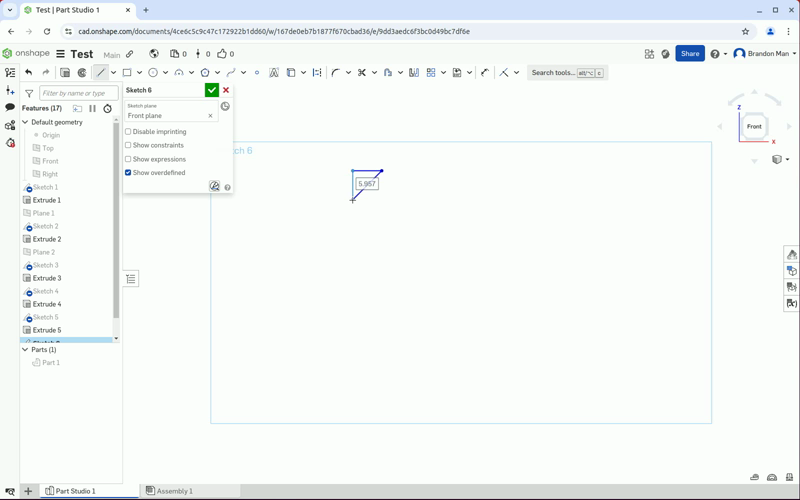
key(esc)
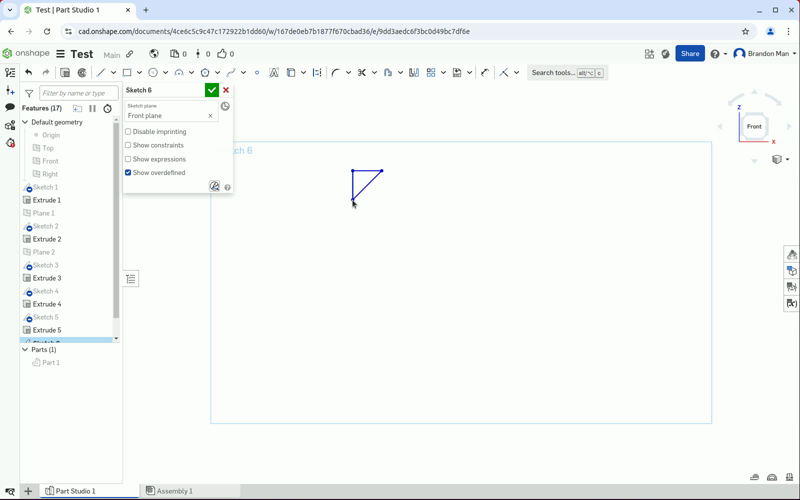
mouse_move(366, 173)
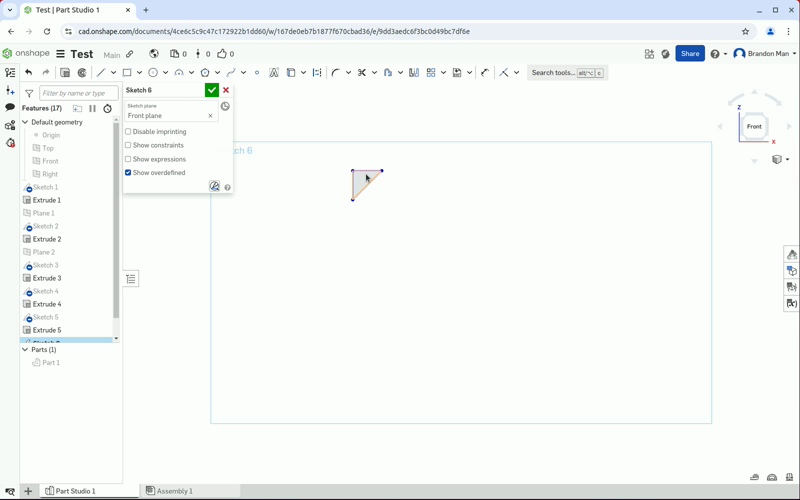
scroll(6)
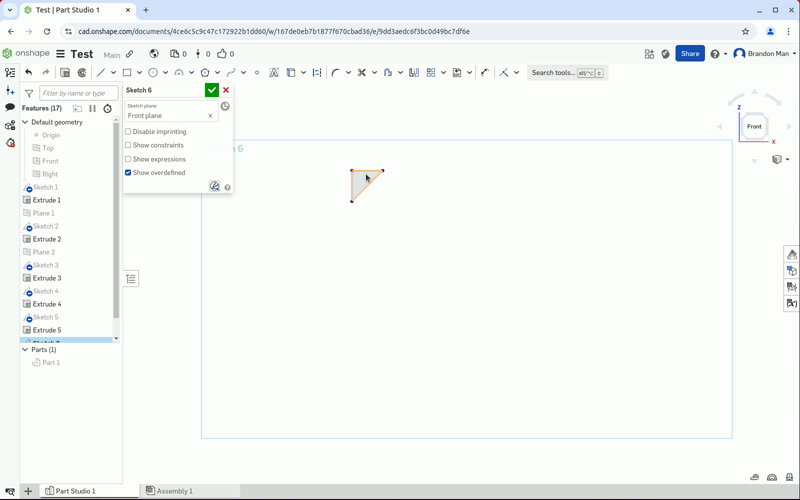
scroll(6)
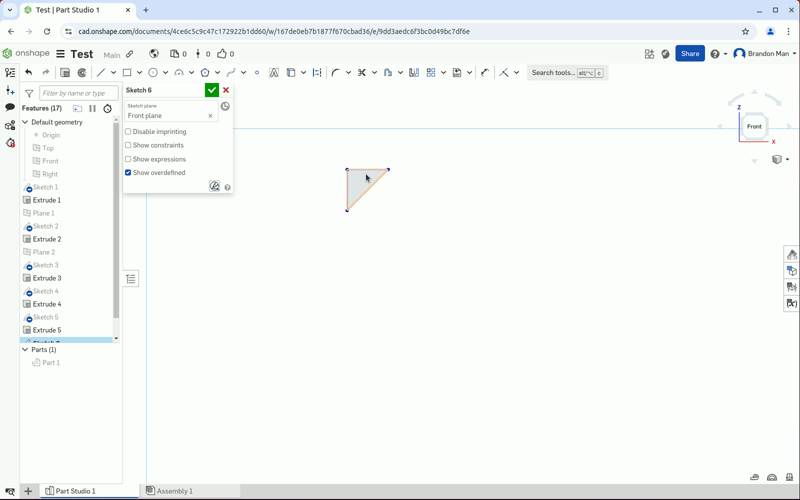
scroll(6)
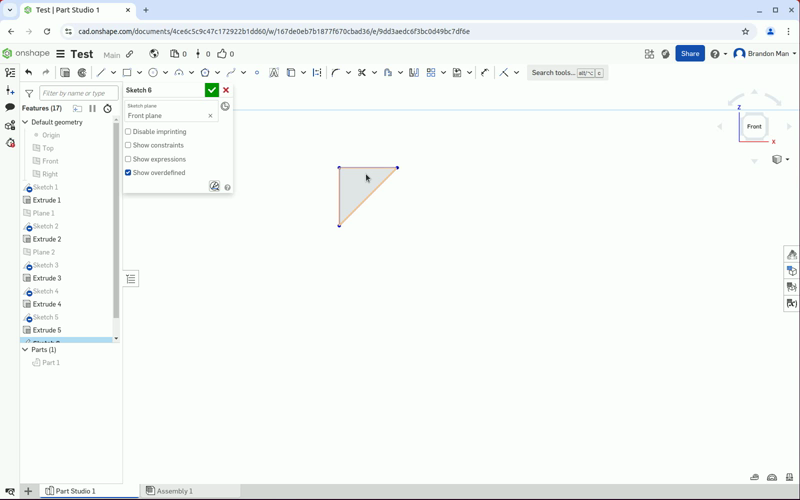
scroll(6)
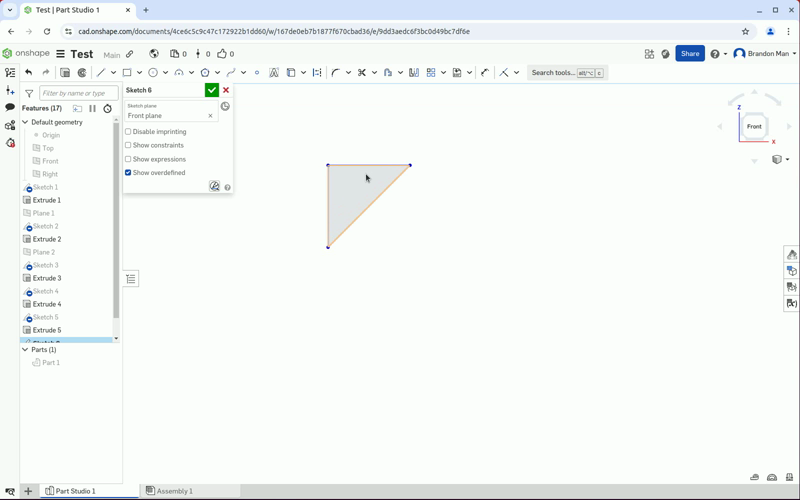
scroll(6)
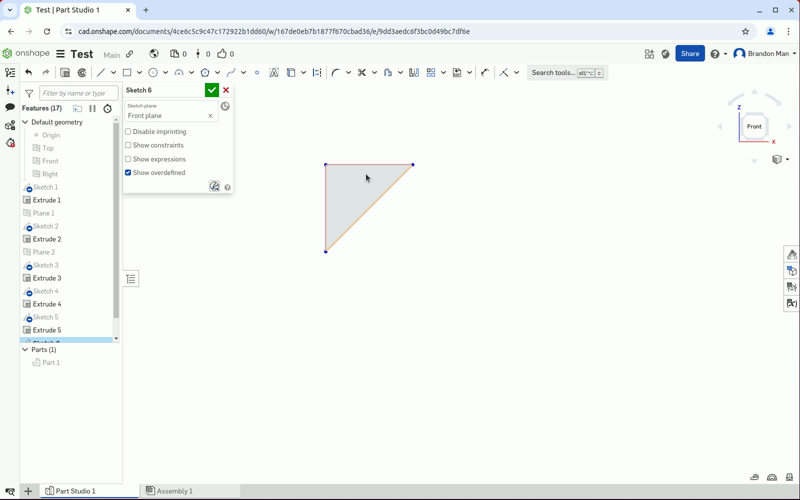
scroll(6)
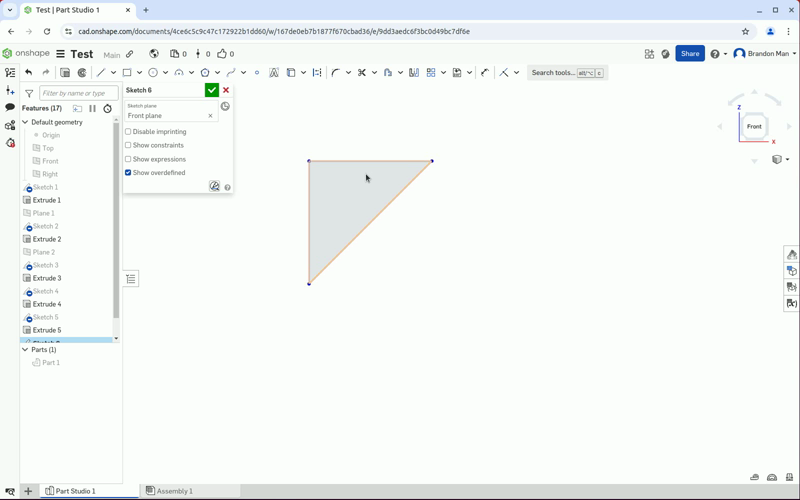
scroll(6)
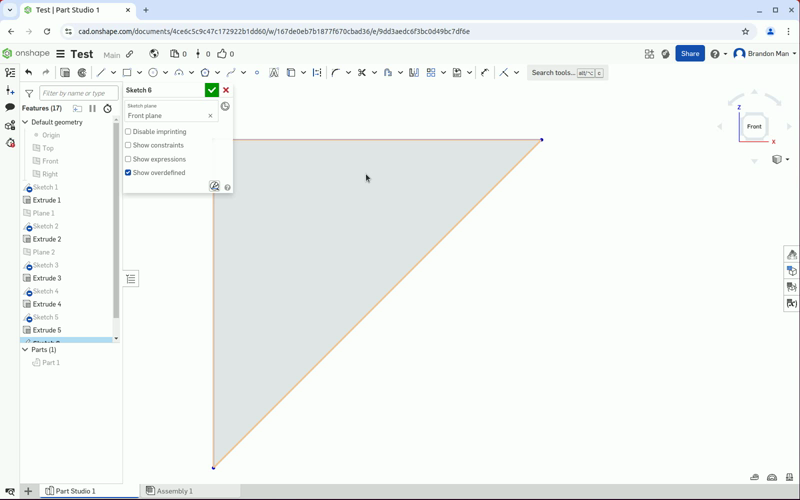
click(366, 173)
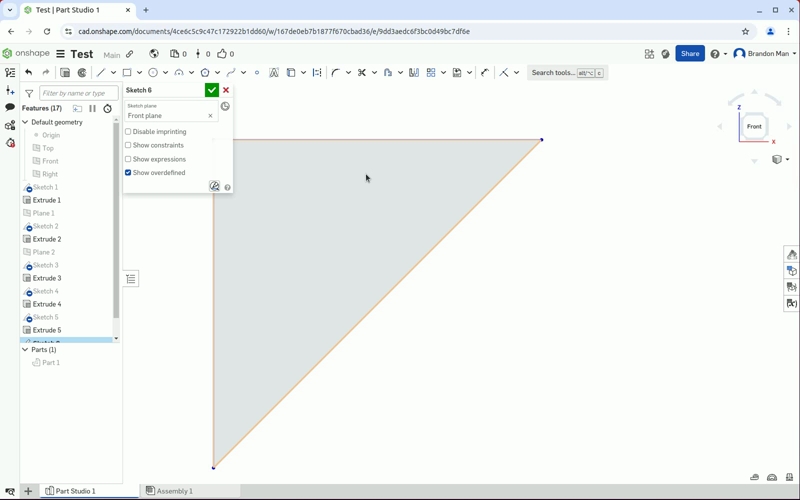
scroll(-6)
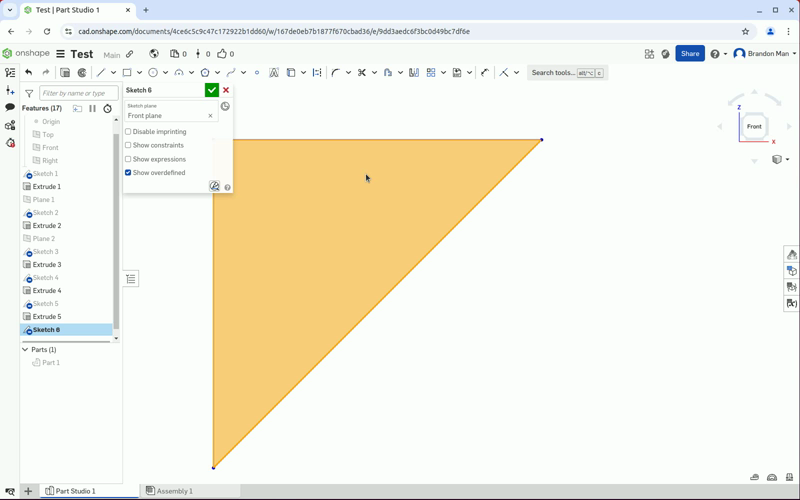
scroll(-6)
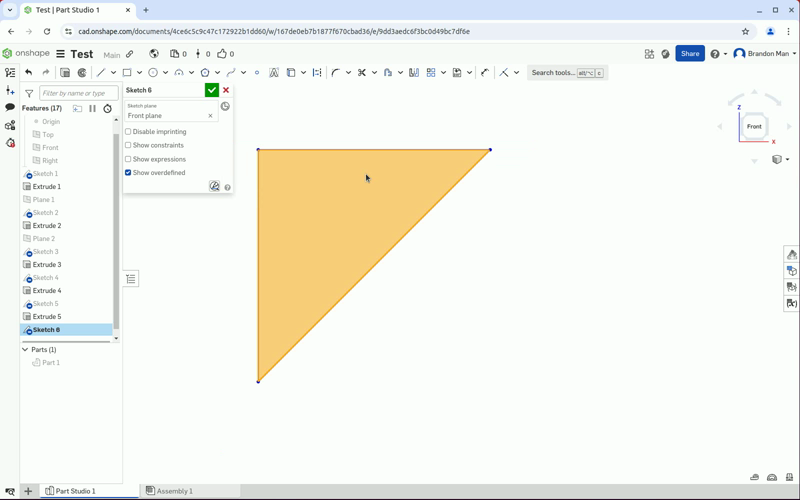
scroll(-6)
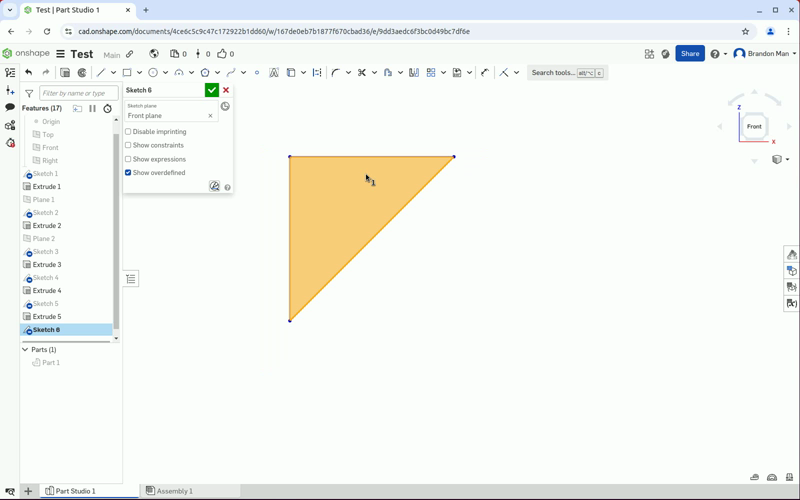
scroll(-6)
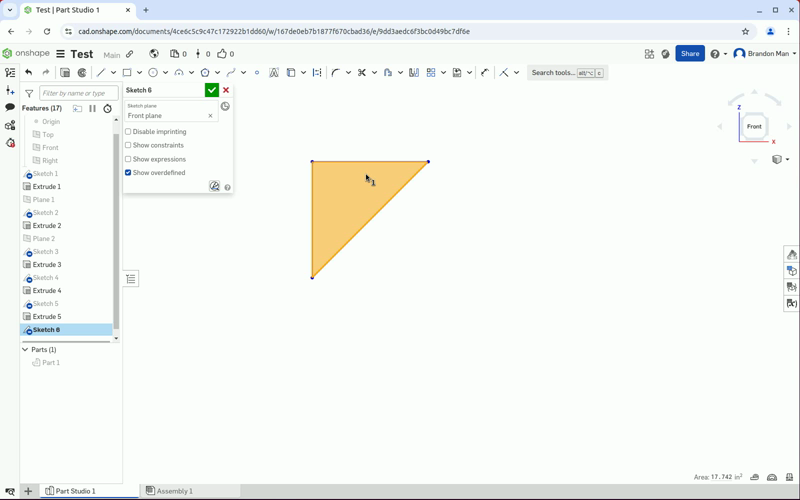
scroll(-6)
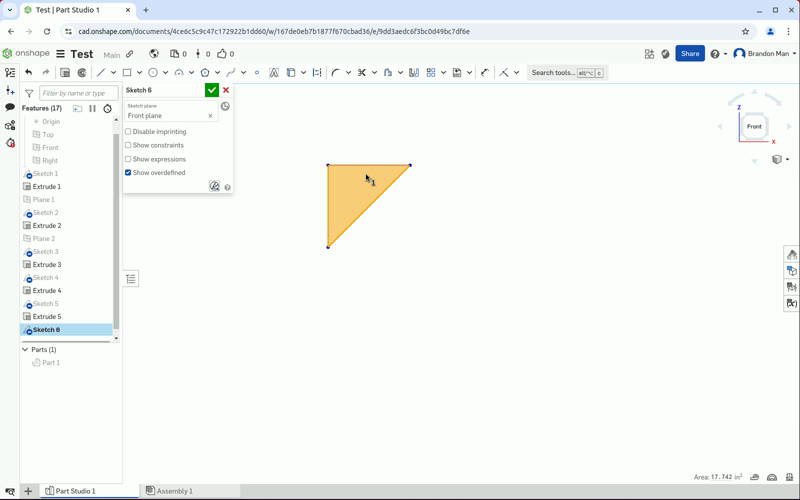
scroll(-6)
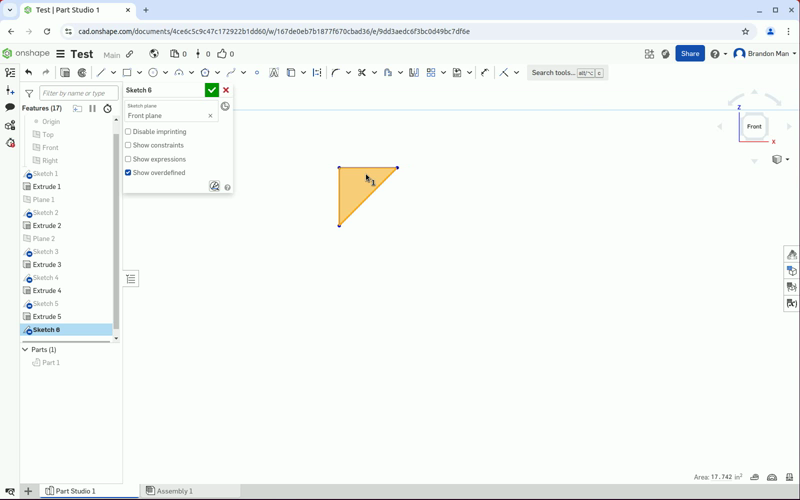
scroll(-6)
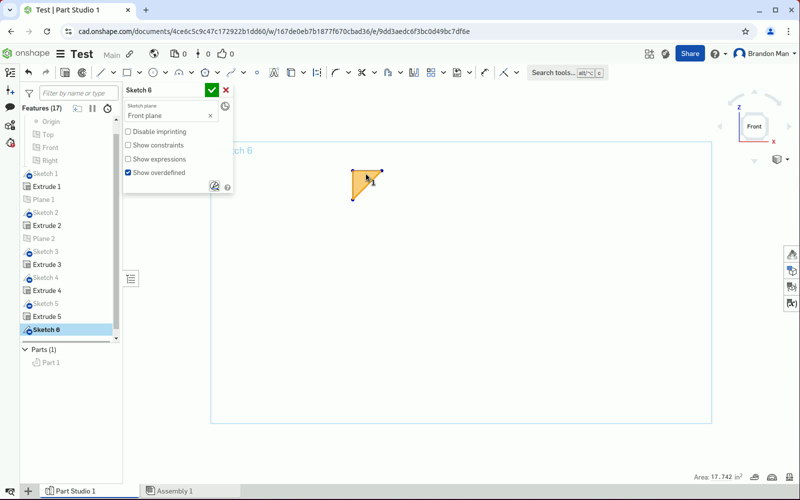
mouse_move(73, 352)
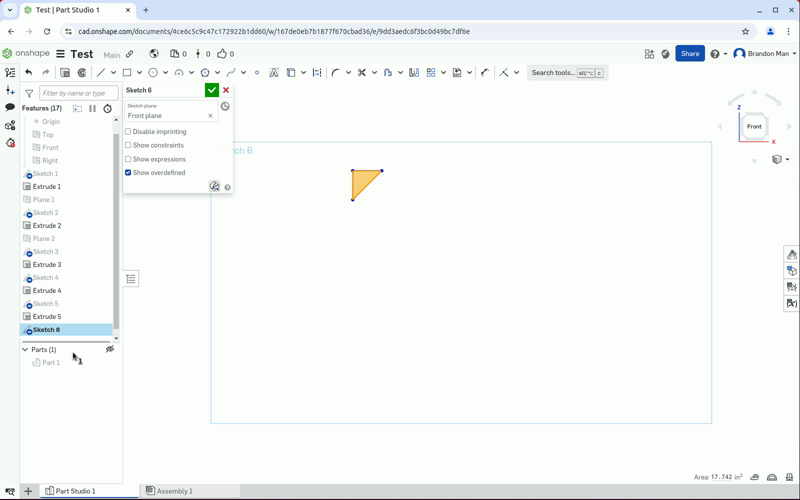
key(shift+y)
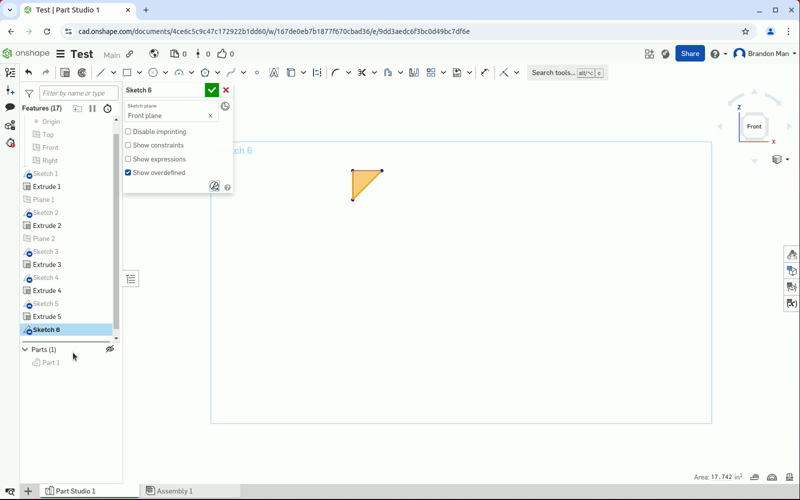
key(shift+e)
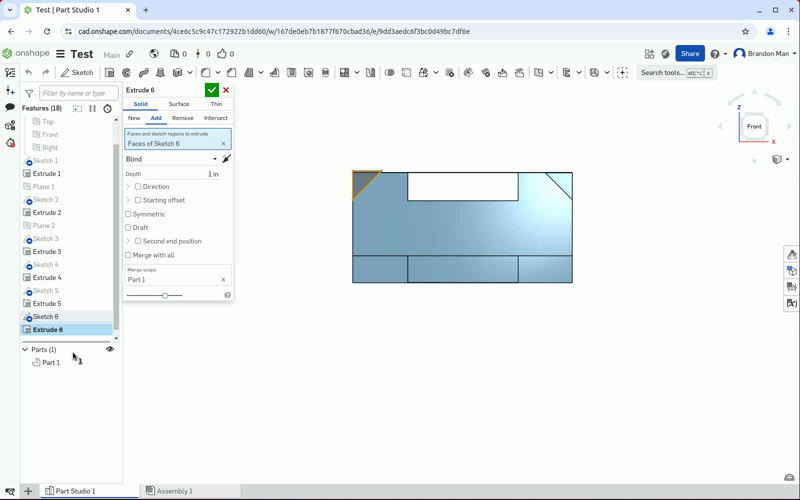
mouse_move(143, 106)
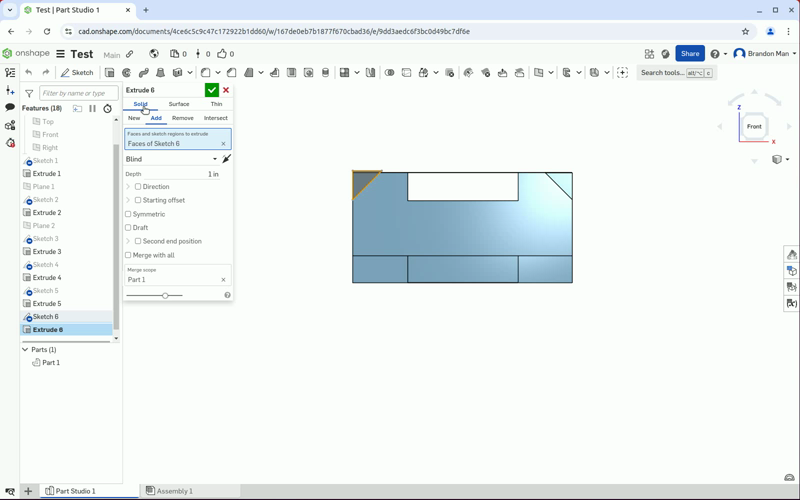
click(143, 106)
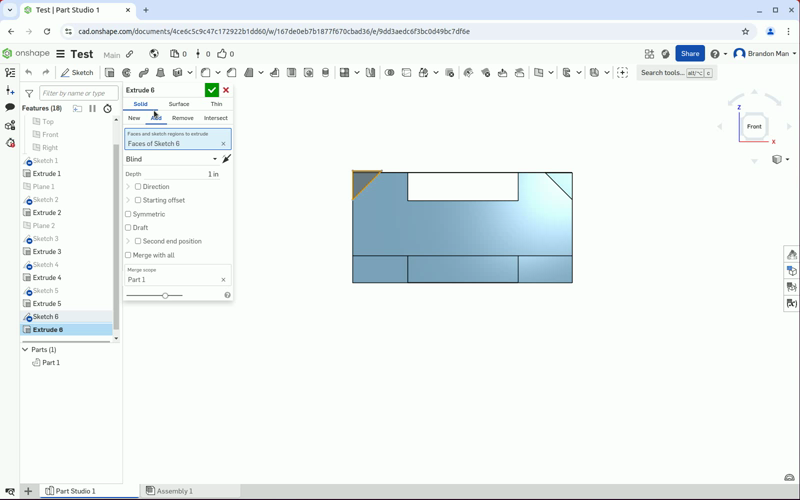
mouse_move(186, 120)
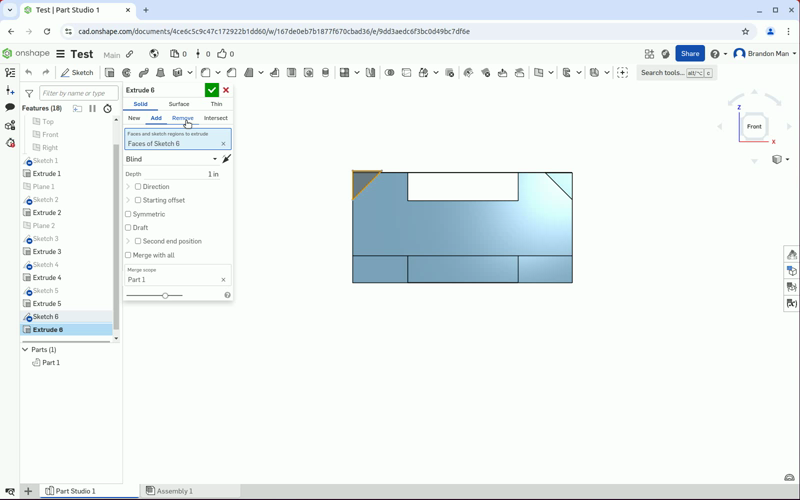
click(186, 120)
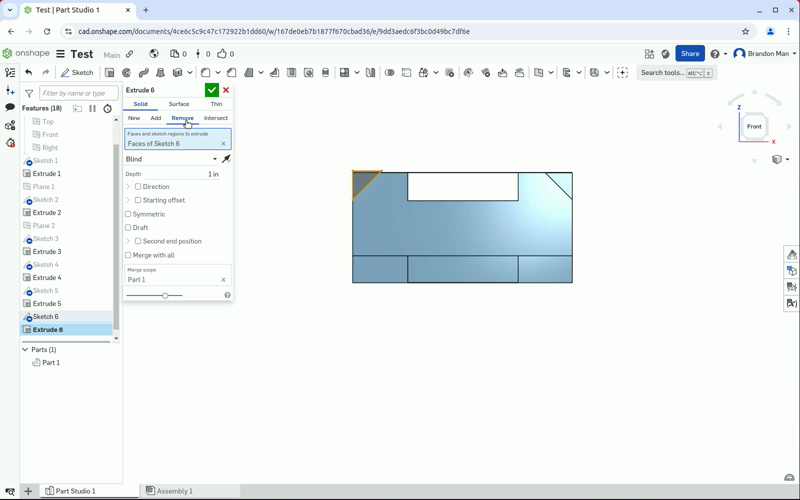
key(tab, 4)
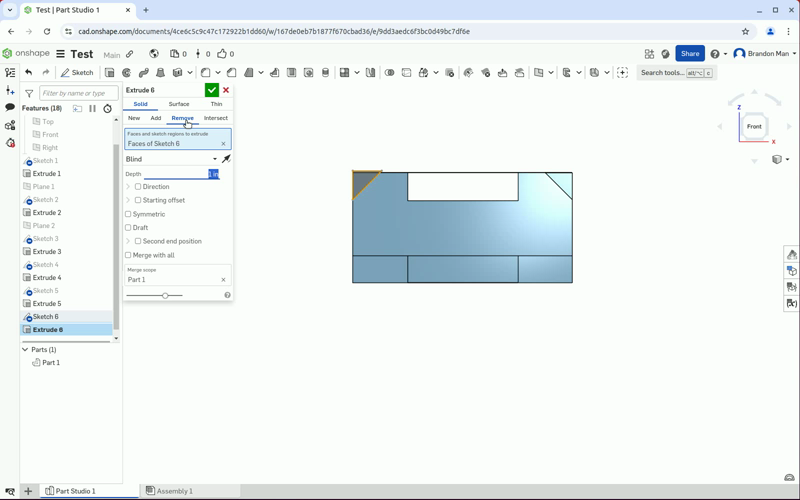
text(11.313)
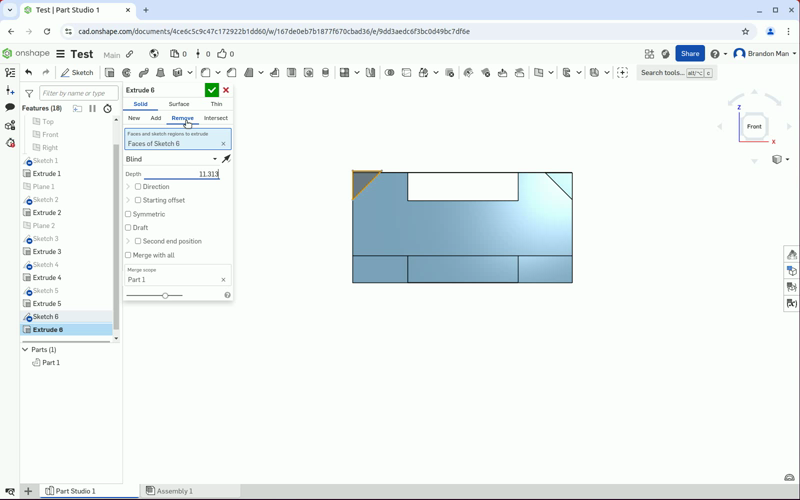
key(tab, 6)
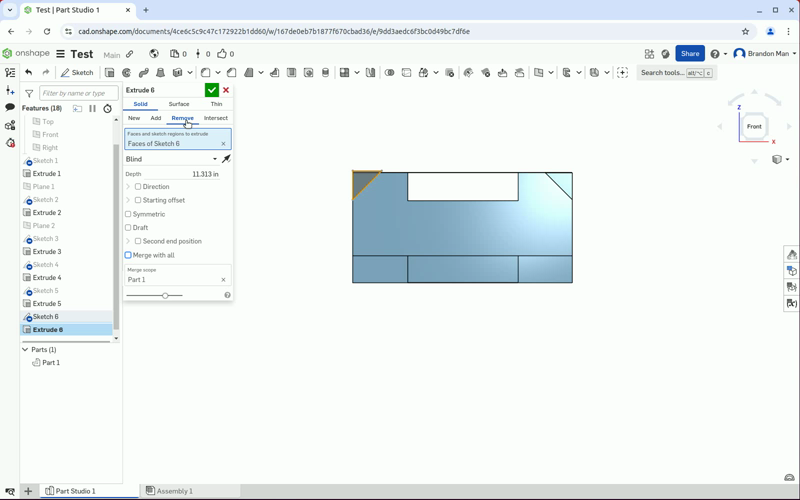
key(space)
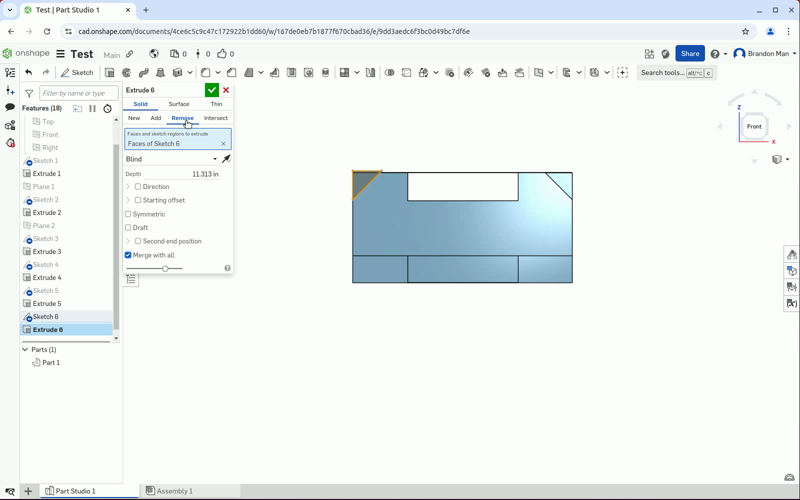
key(enter)
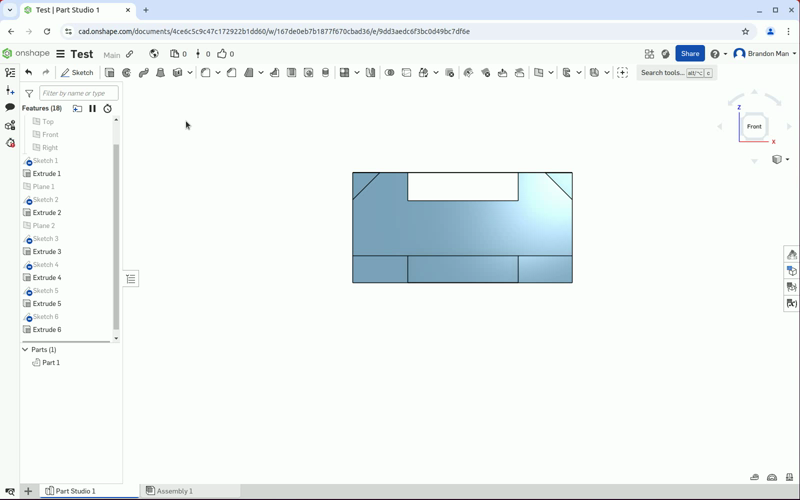
key(shift+h)
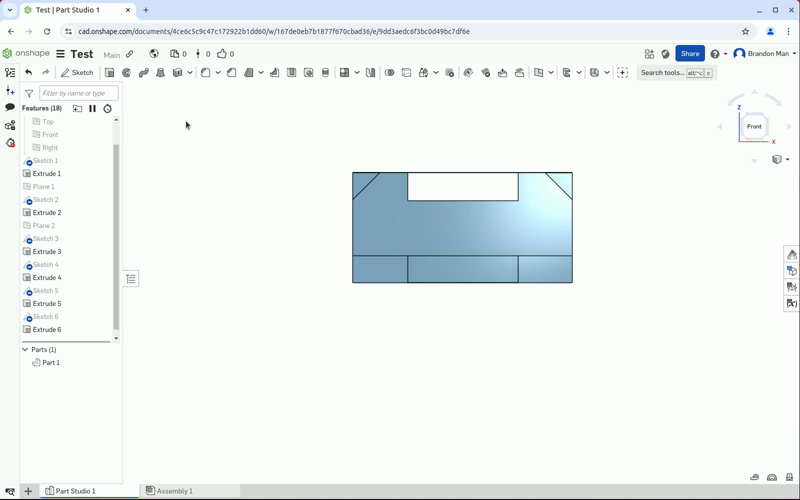
key(shift+h)
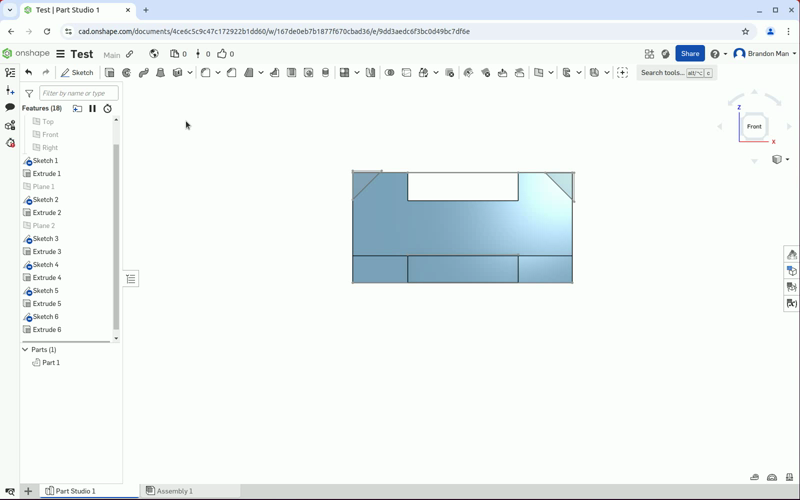
key(shift+7)
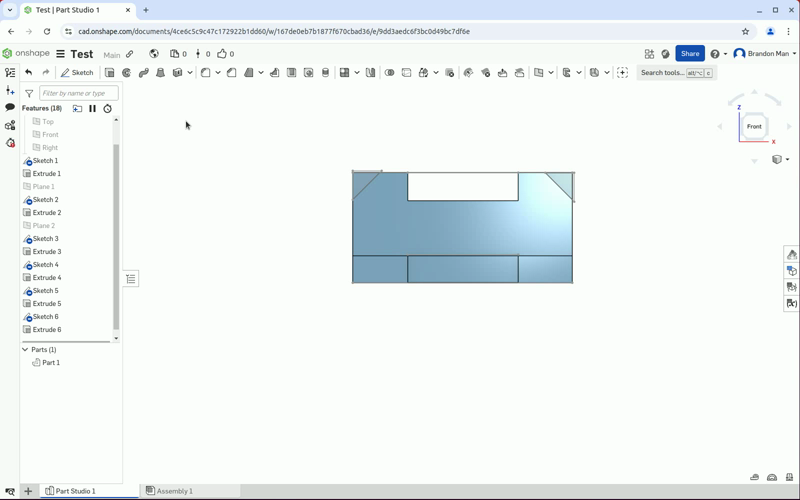
key(left, 2)
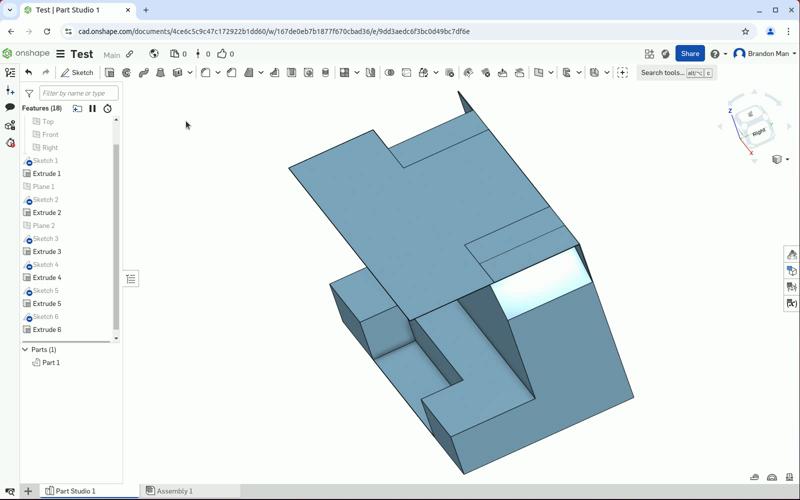
key(down, 2)
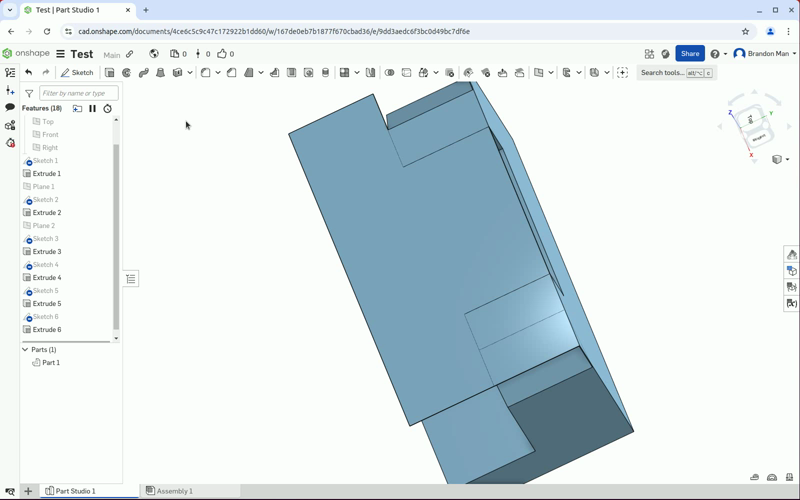
key(up, 2)
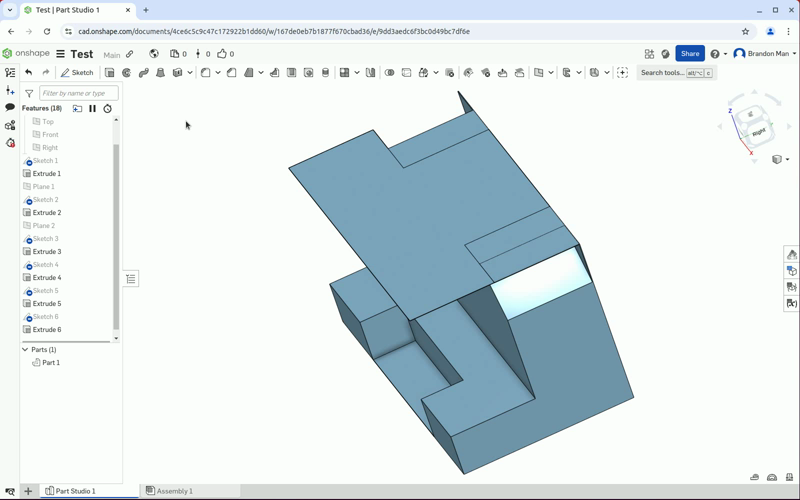
key(right, 2)
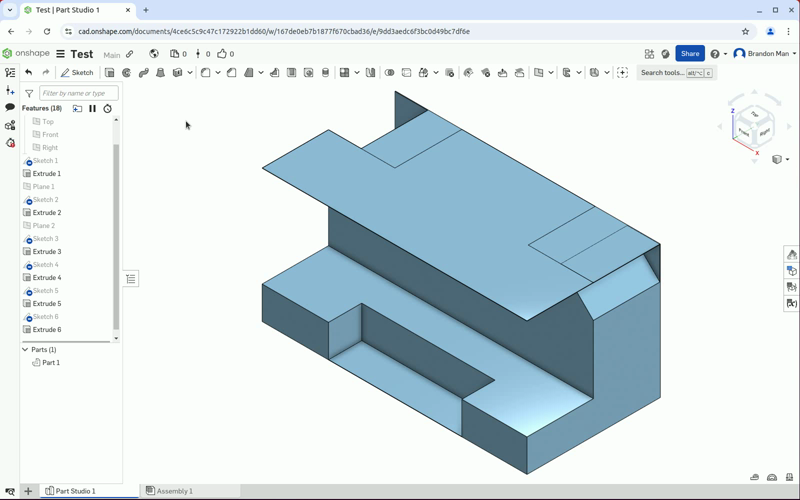
mouse_move(69, 163)
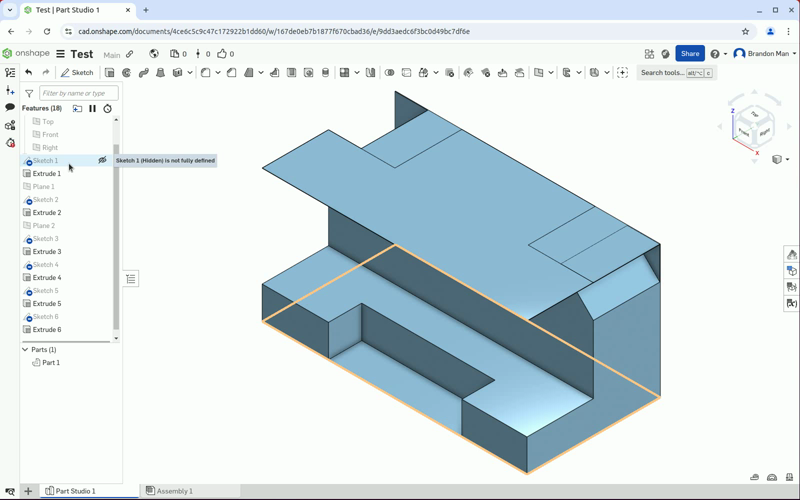
click(69, 163)